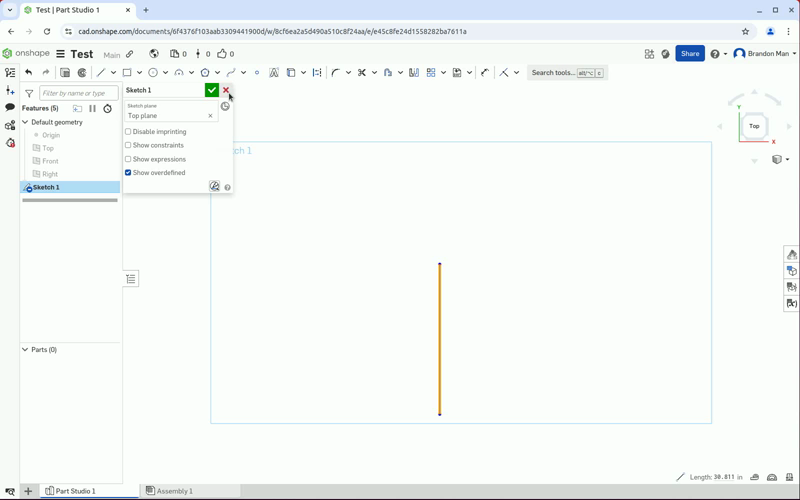
key(shift+h)
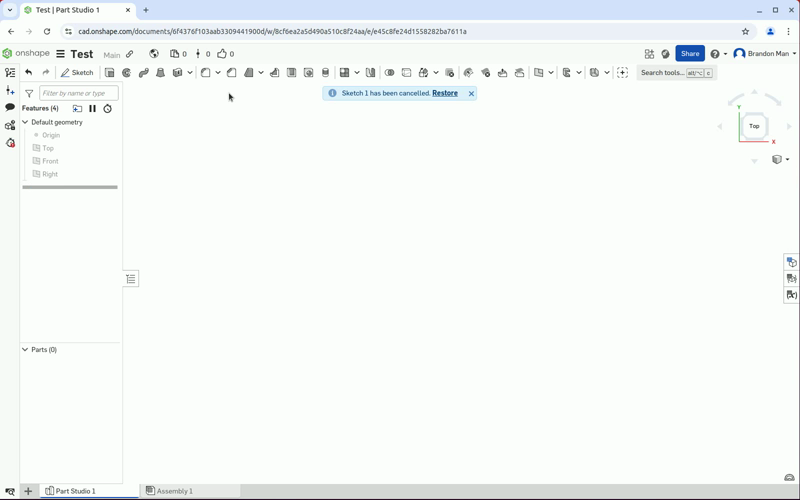
mouse_move(73, 352)
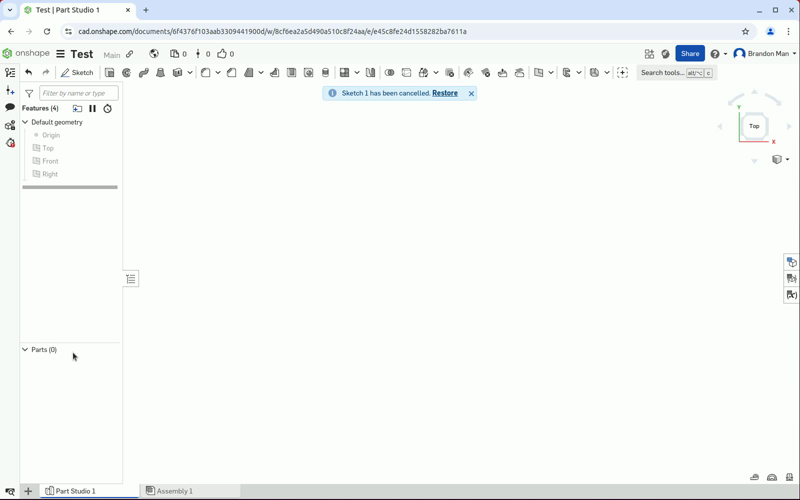
key(y)
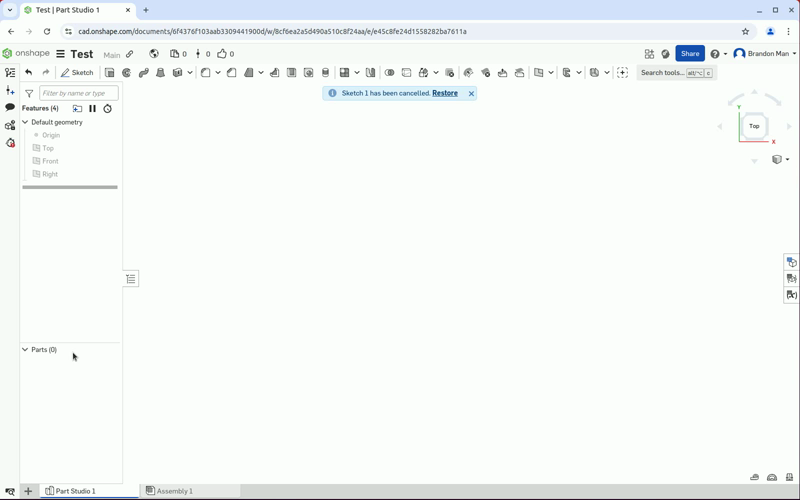
key(shift+p)
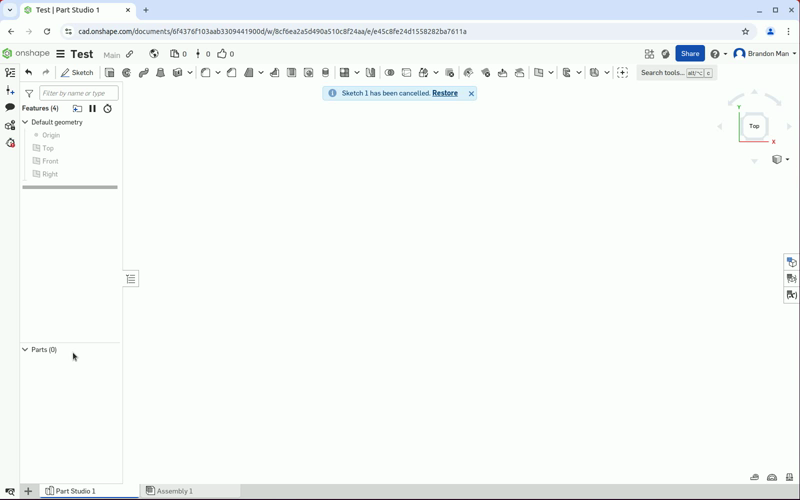
key(space)
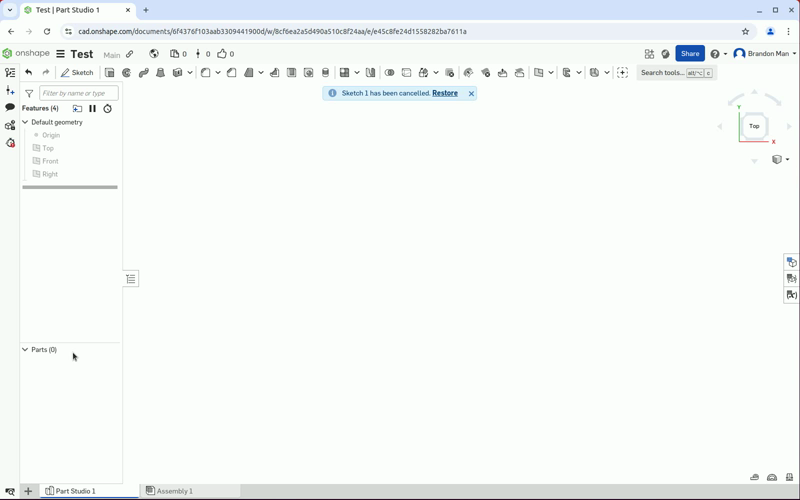
key_down(shift)
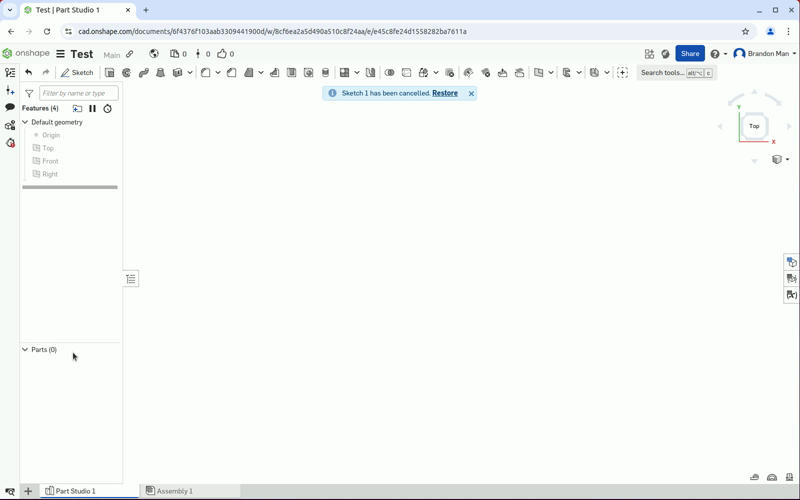
key(up)
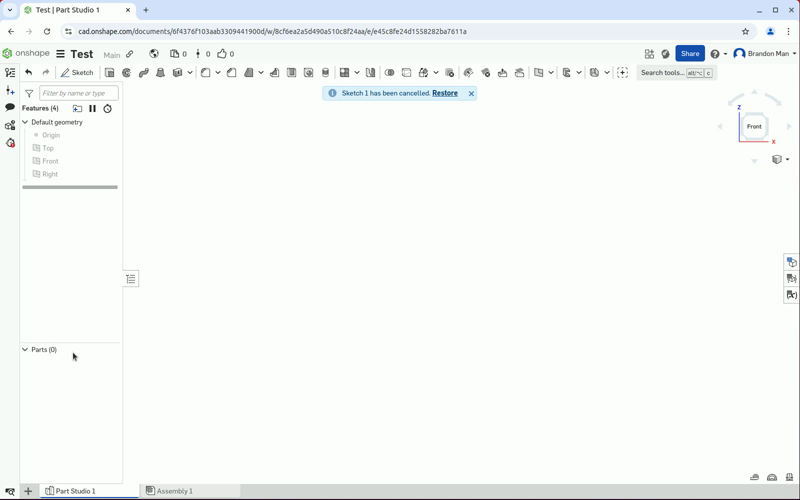
key_up(shift)
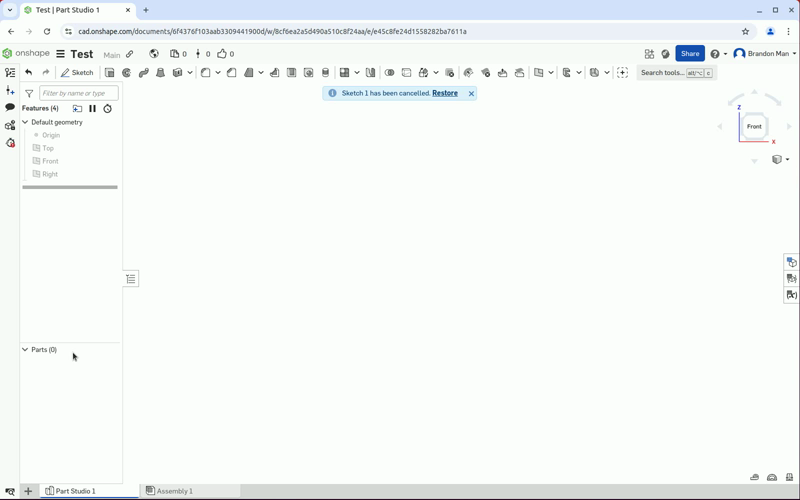
mouse_move(73, 352)
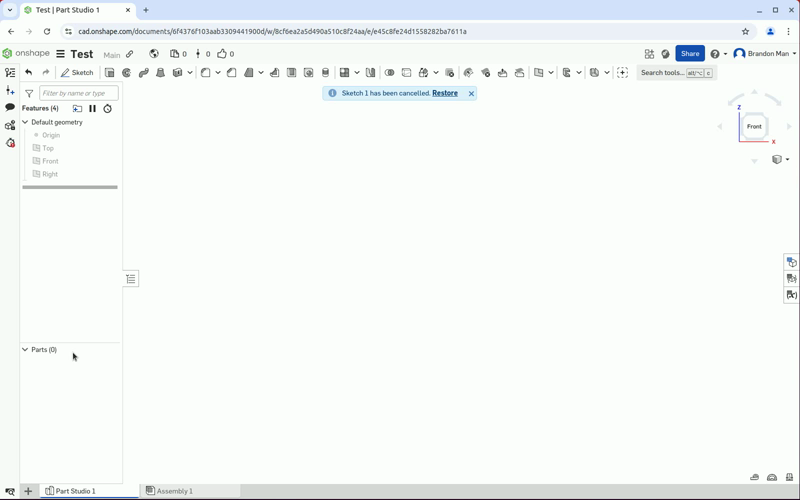
key(shift+y)
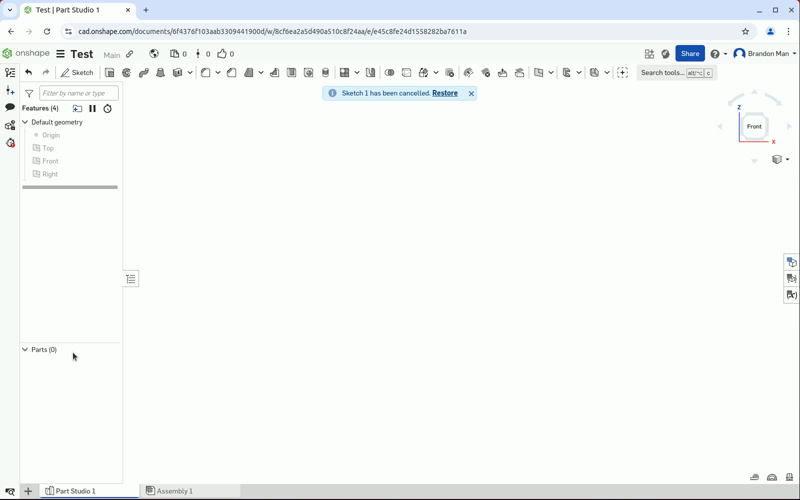
key(shift+s)
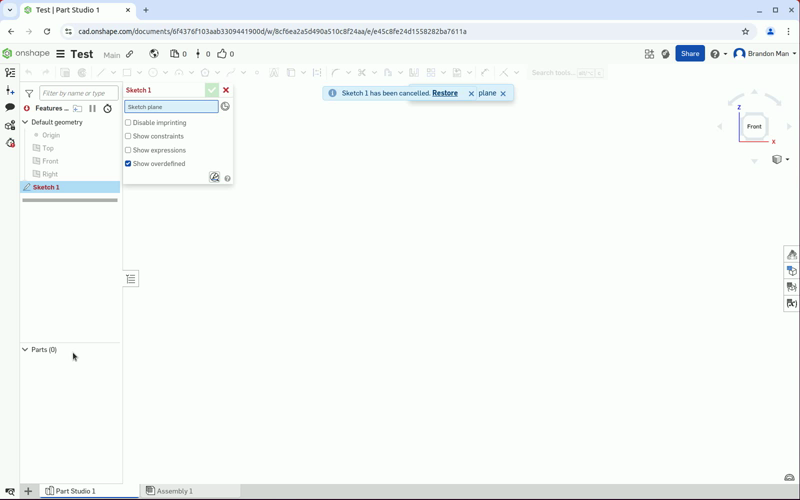
mouse_move(73, 163)
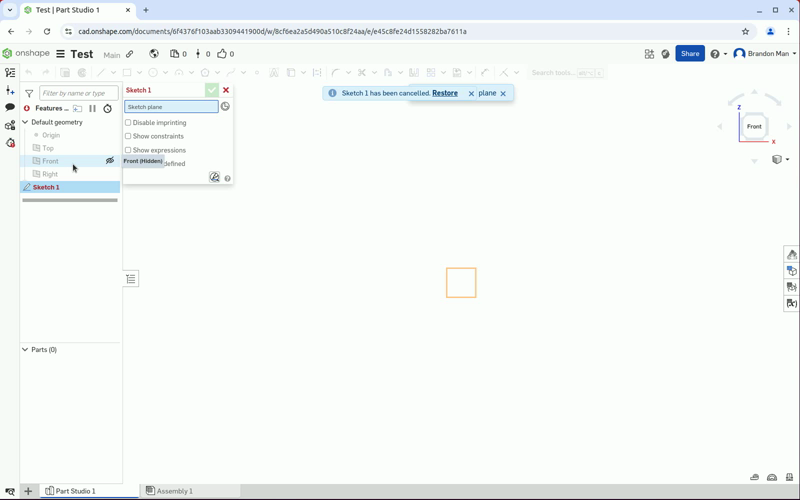
click(73, 163)
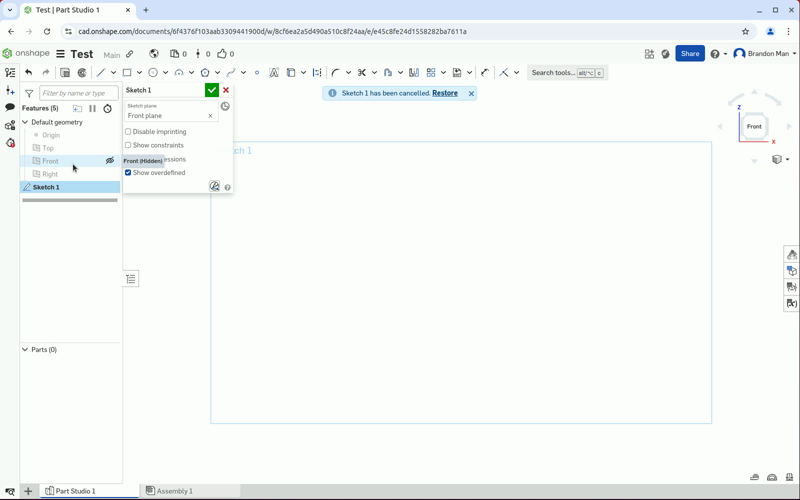
mouse_move(73, 352)
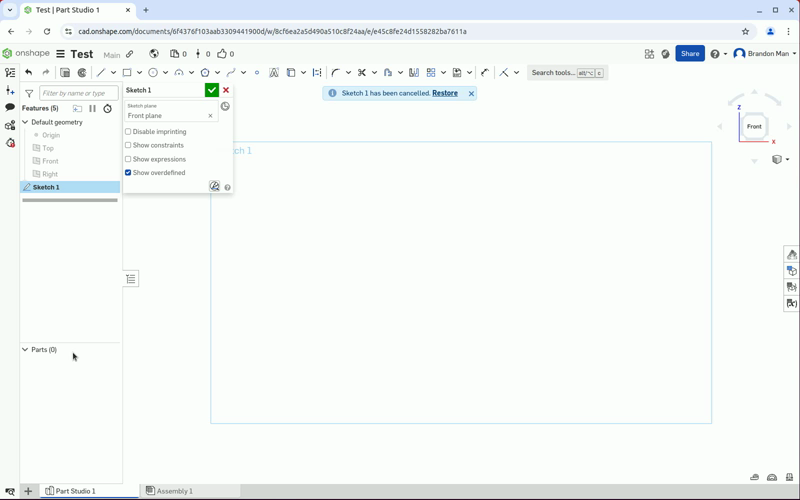
key(y)
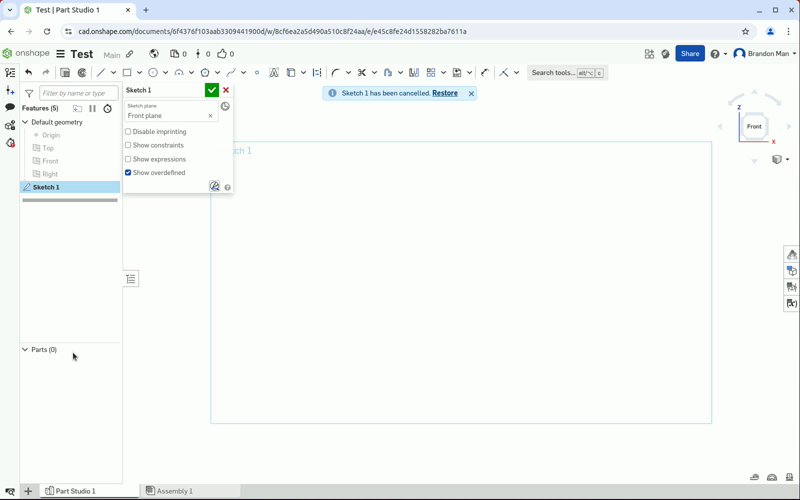
key(l)
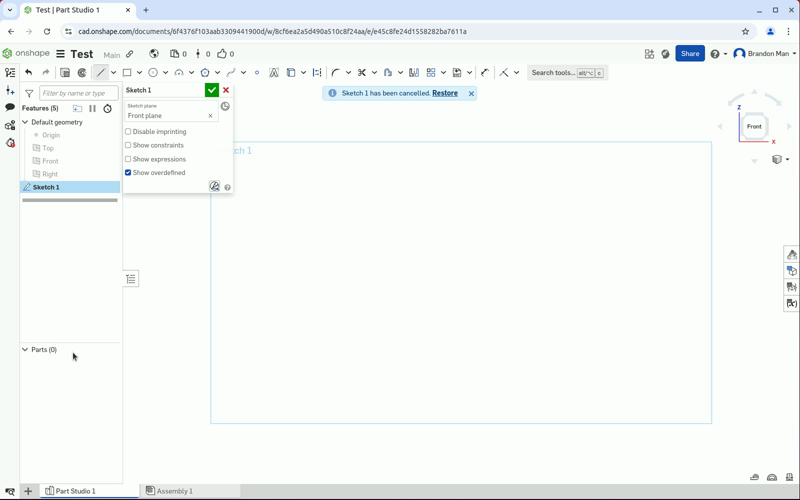
key_down(shift)
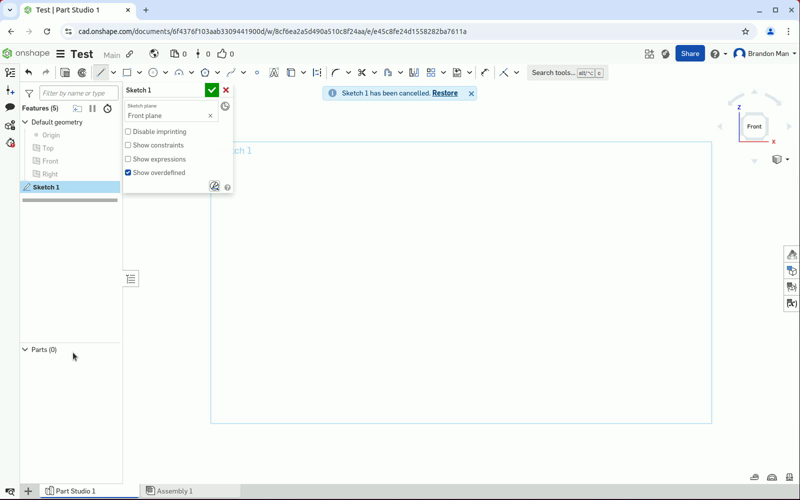
mouse_move(379, 314)
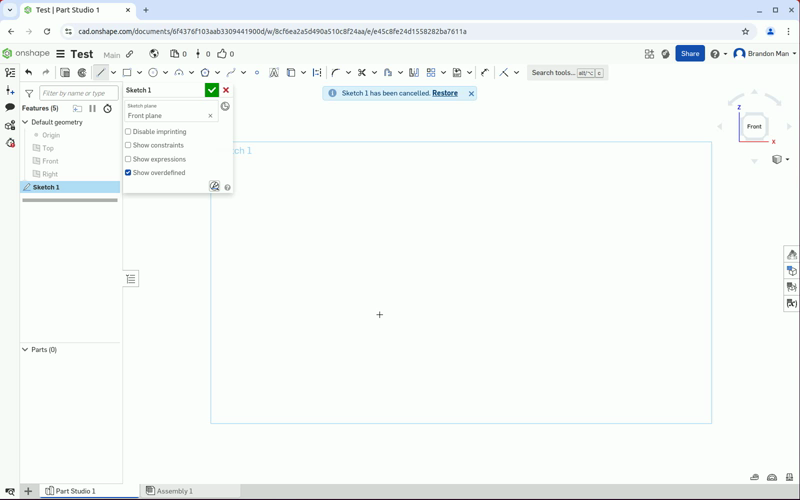
click(379, 314)
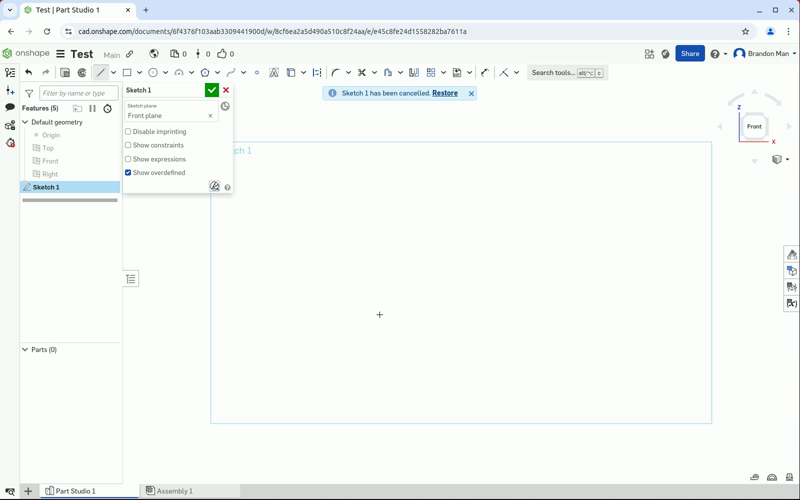
key_up(shift)
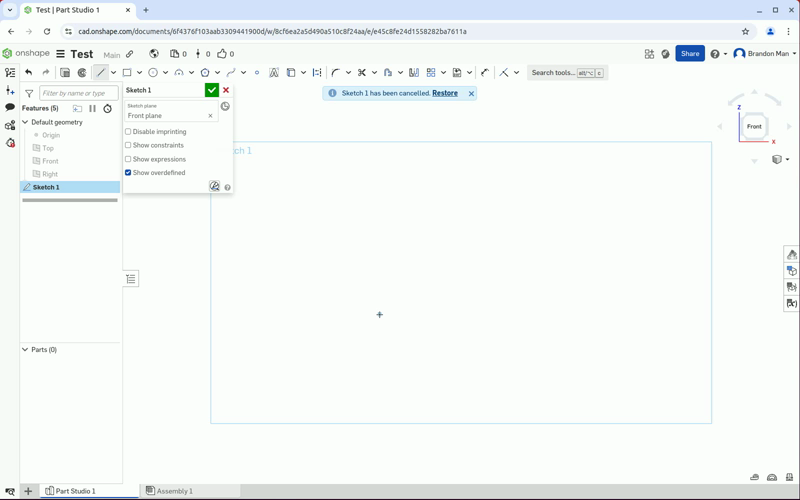
key_down(shift)
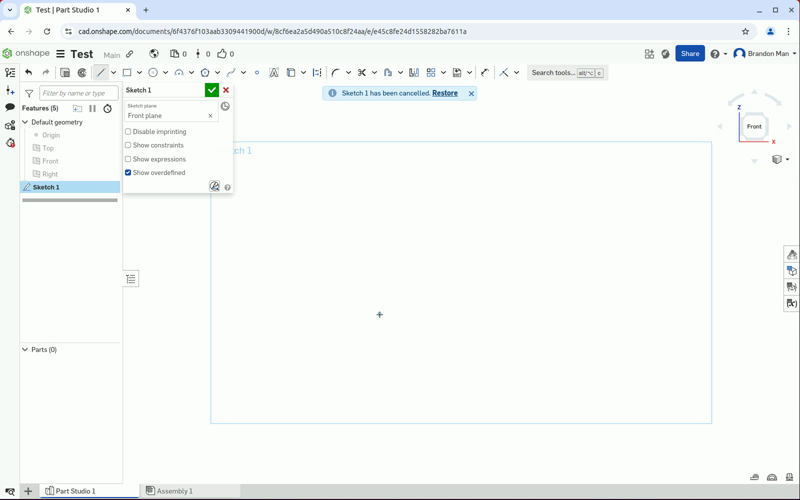
mouse_move(461, 314)
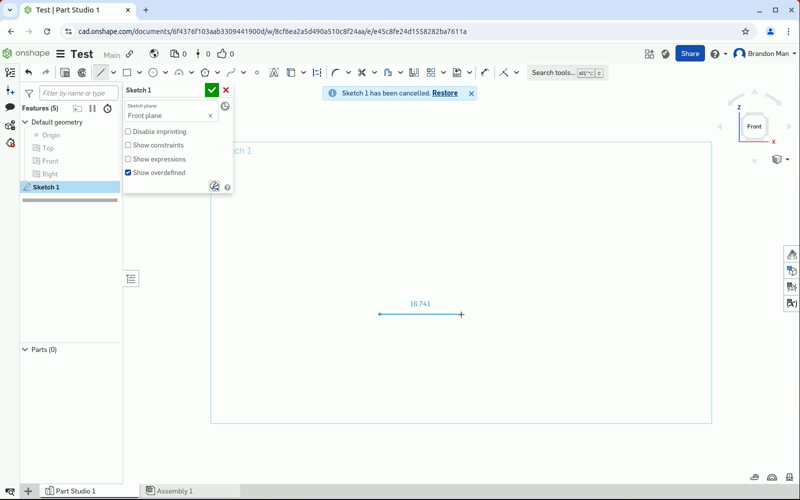
click(461, 314)
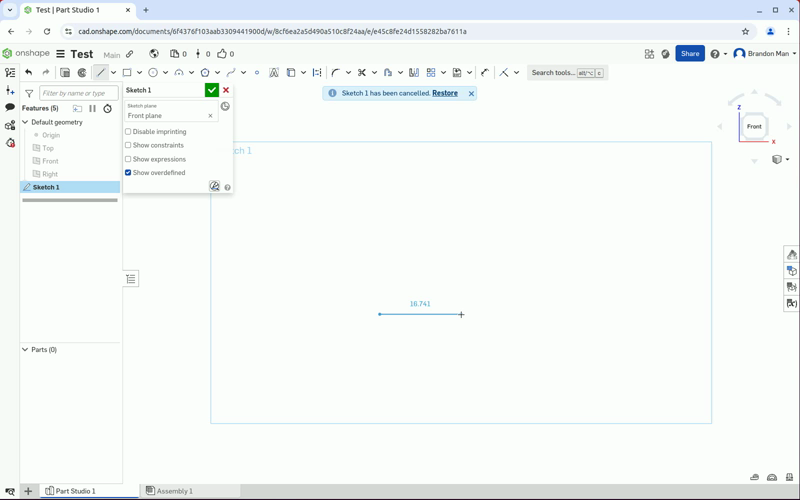
key_up(shift)
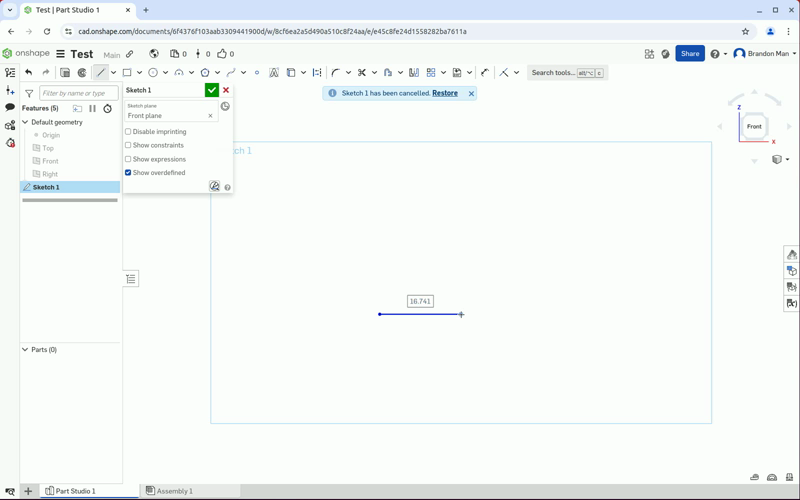
key_down(shift)
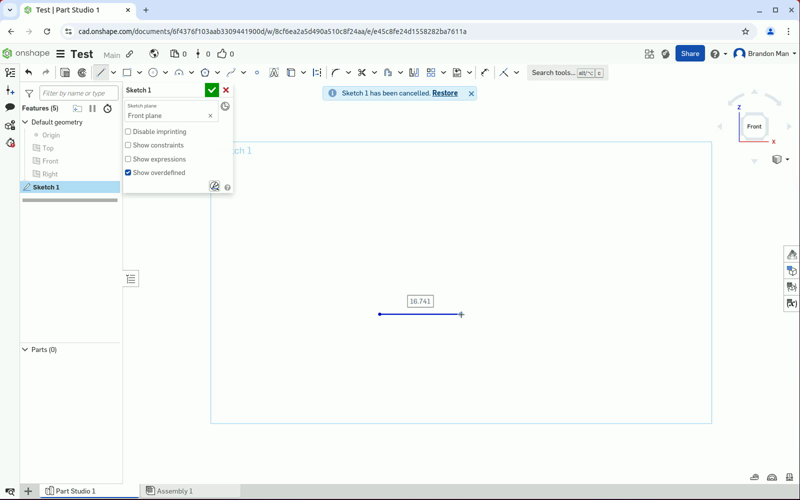
mouse_move(540, 314)
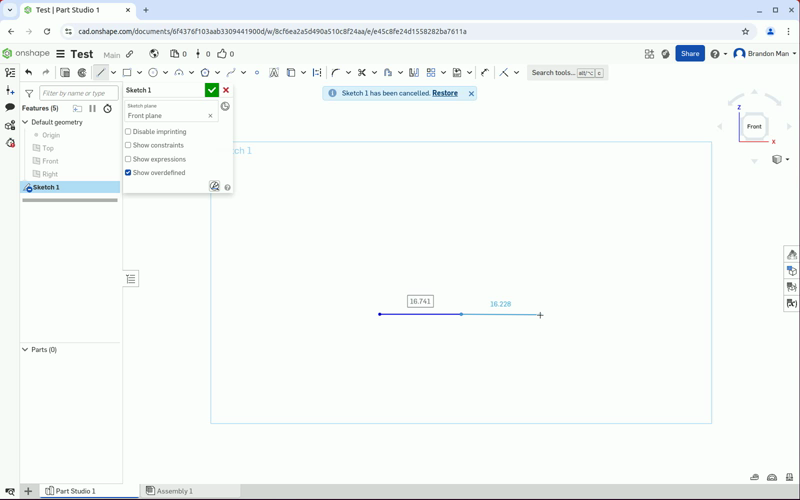
click(540, 314)
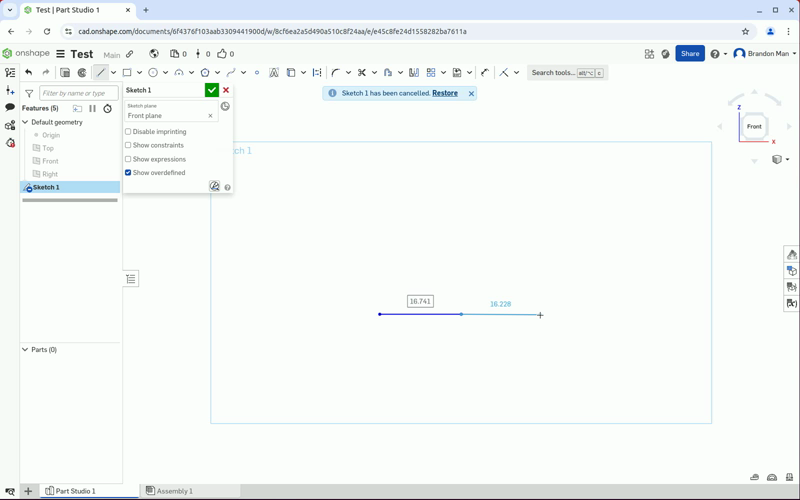
key_up(shift)
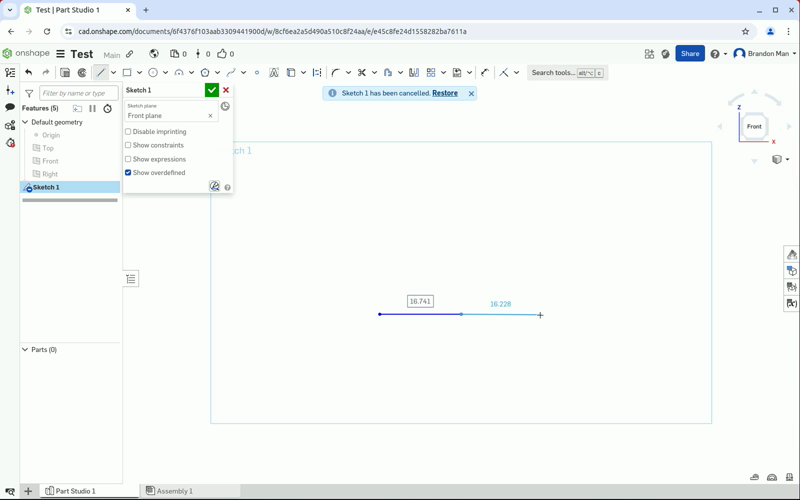
key(esc)
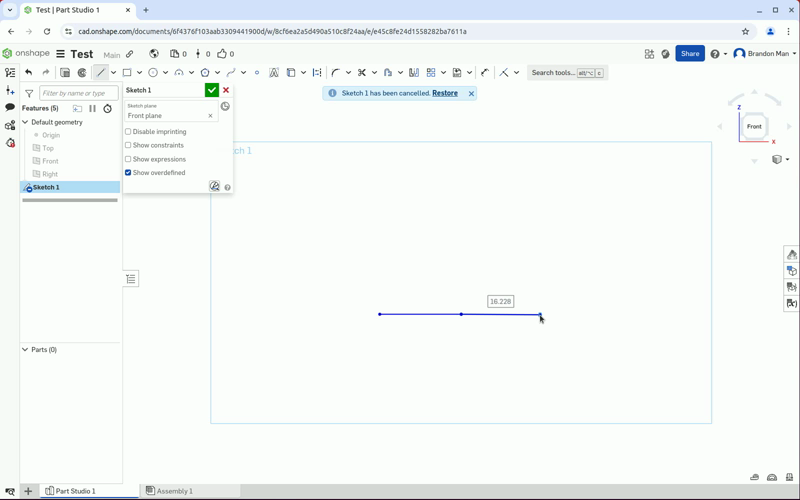
key(a)
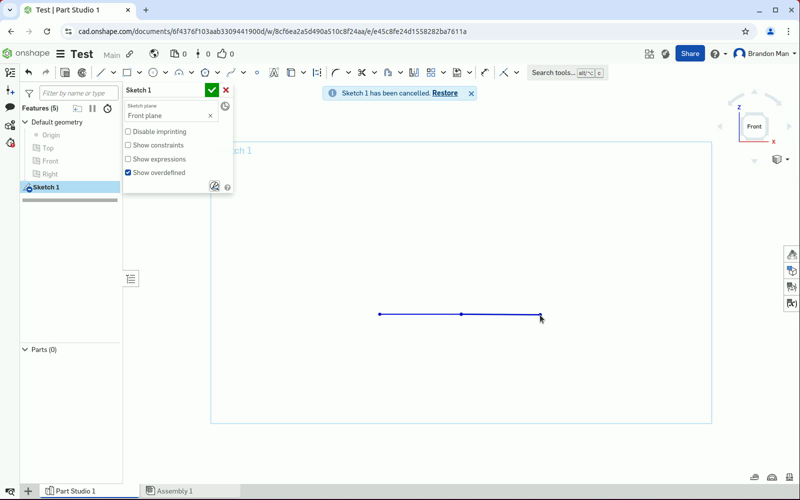
mouse_move(540, 314)
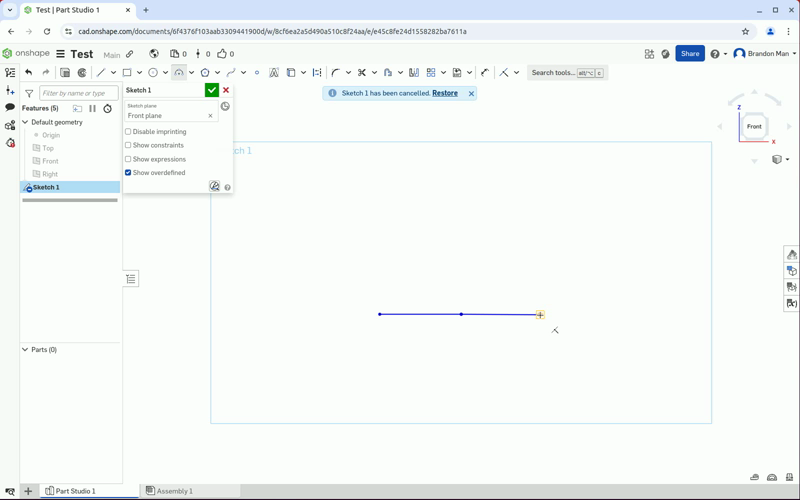
click(540, 314)
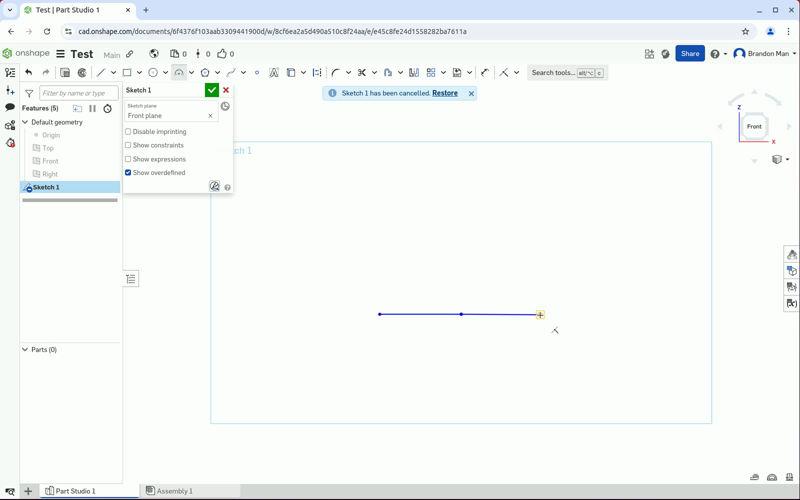
key_down(shift)
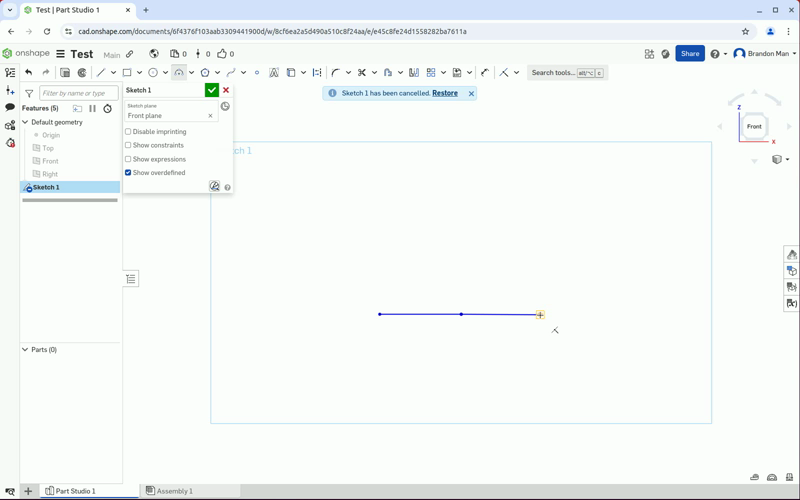
mouse_move(540, 249)
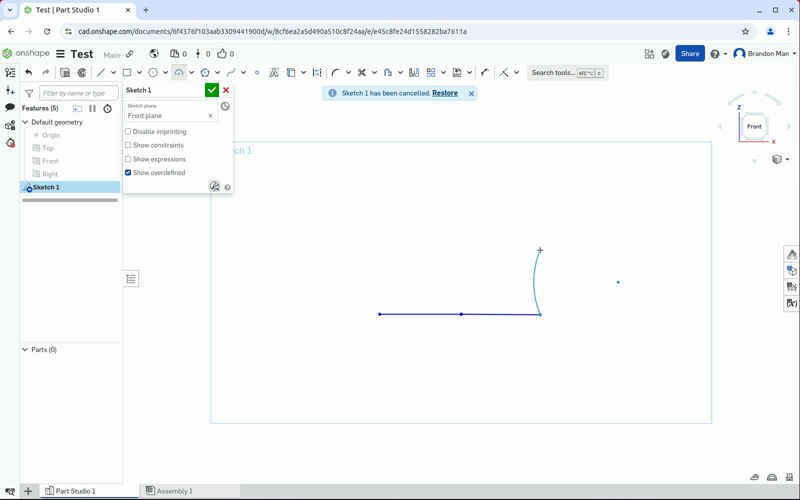
click(540, 249)
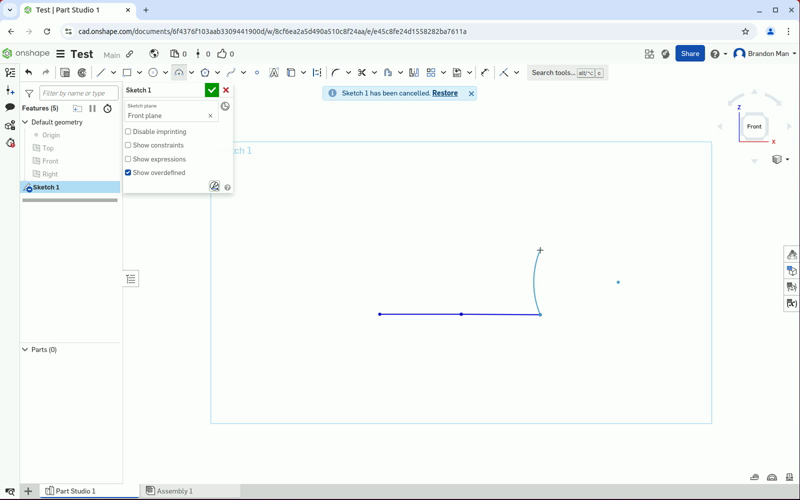
mouse_move(572, 282)
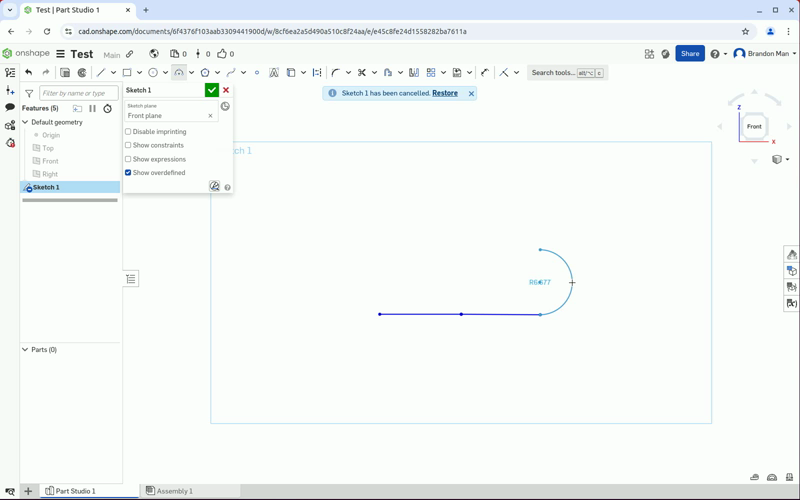
click(572, 282)
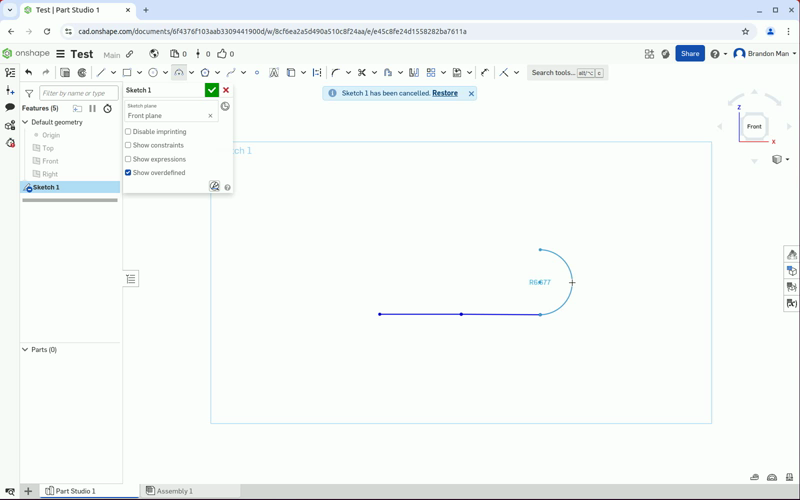
key_up(shift)
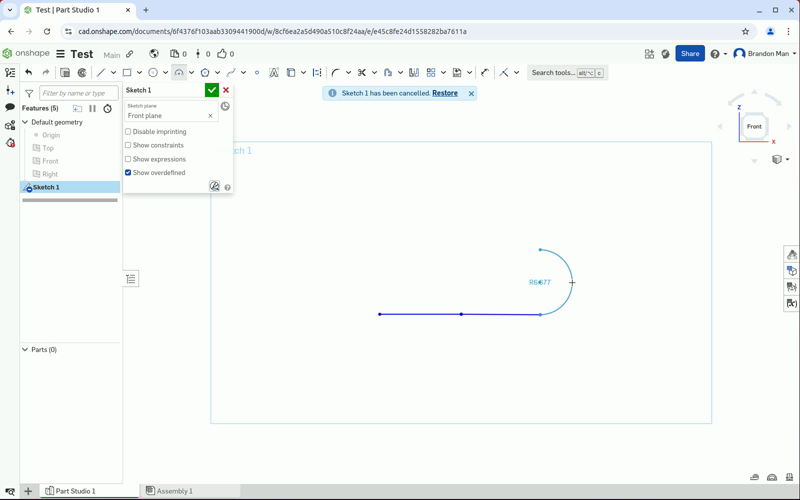
key(esc)
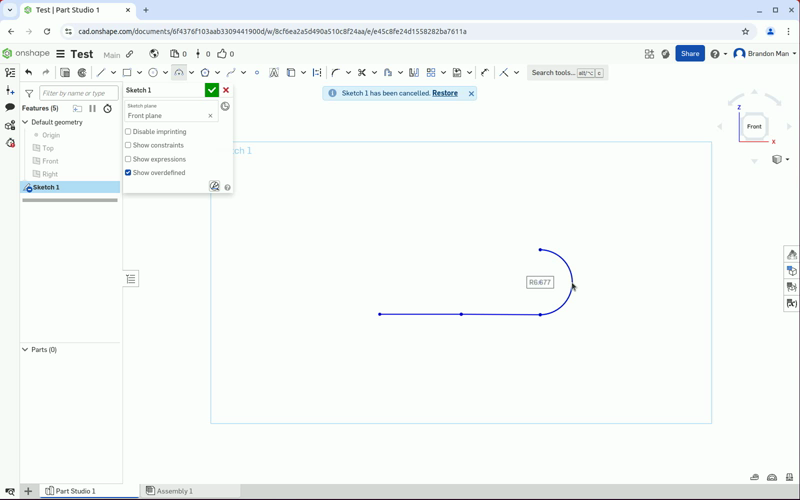
key(l)
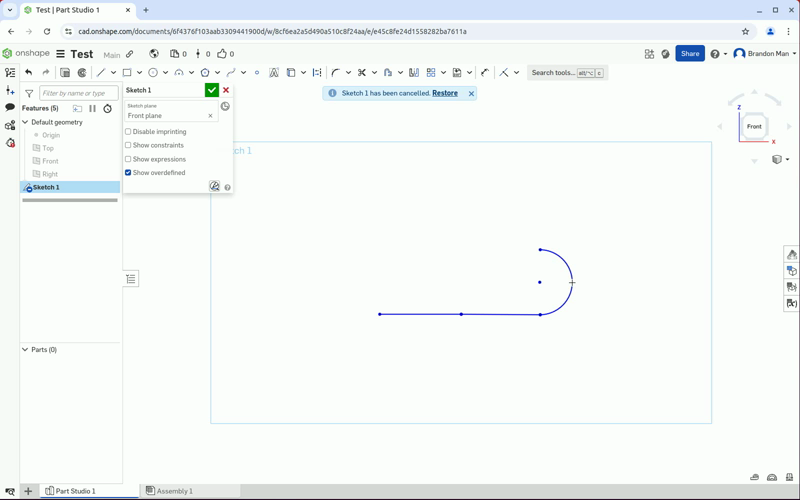
mouse_move(540, 249)
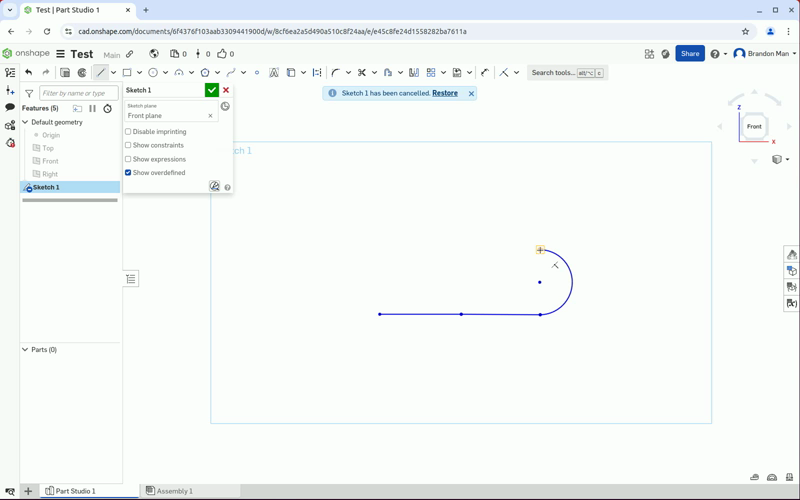
click(540, 249)
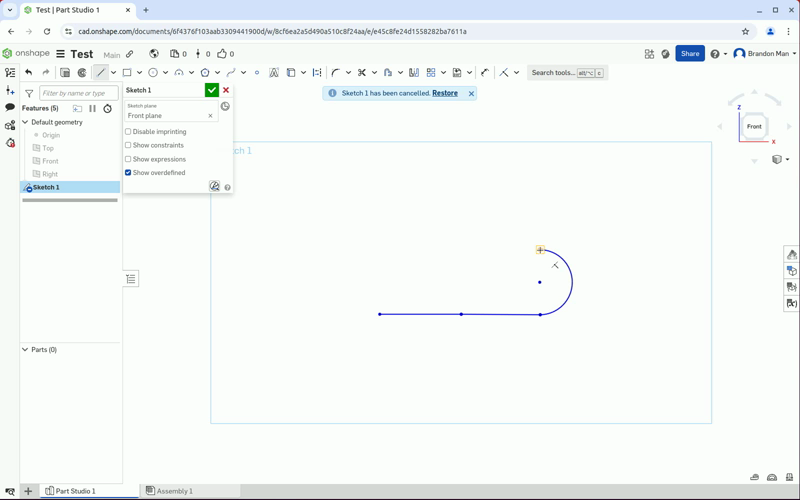
key_down(shift)
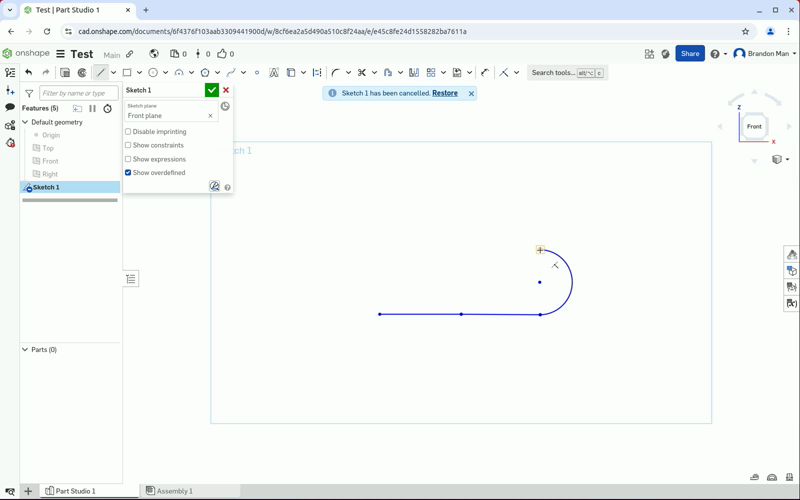
mouse_move(461, 249)
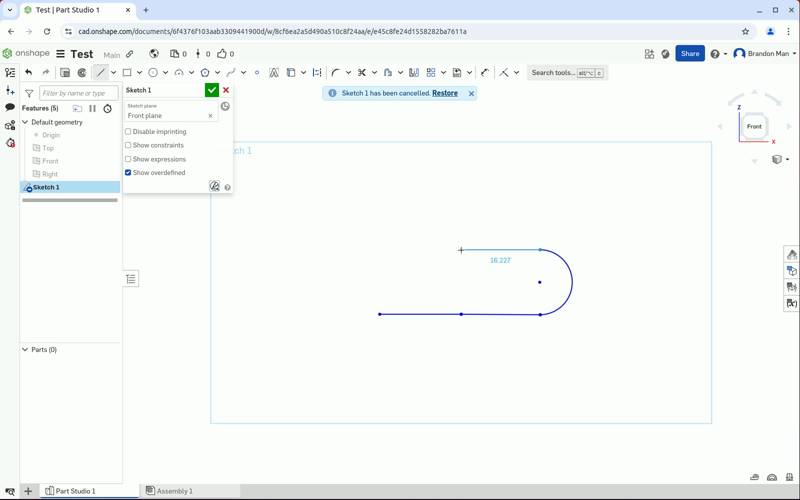
click(461, 249)
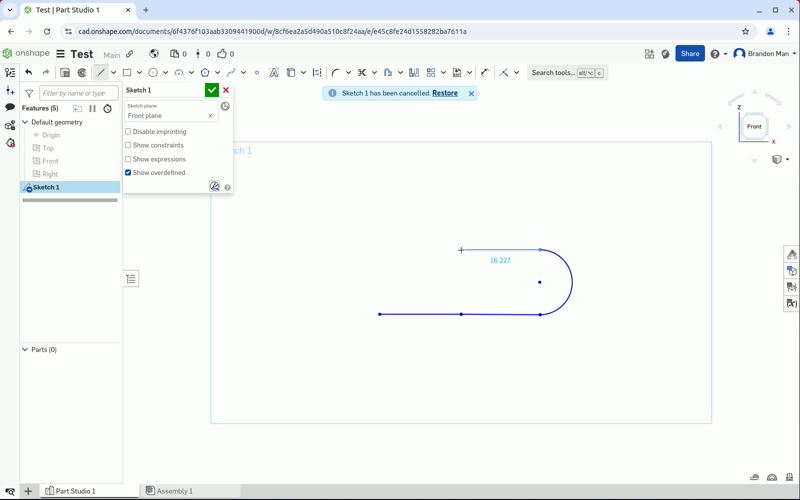
key_up(shift)
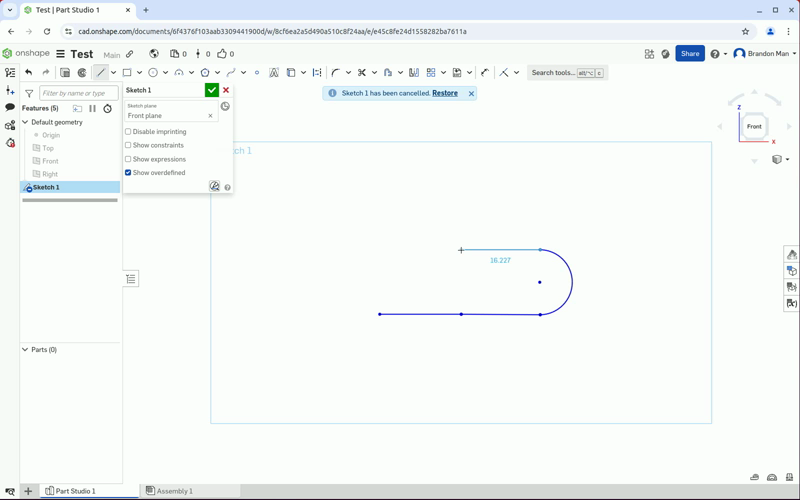
key_down(shift)
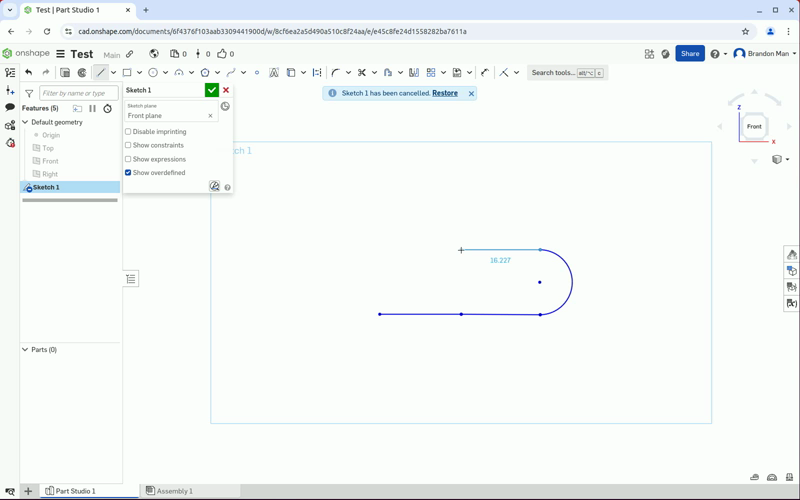
mouse_move(379, 249)
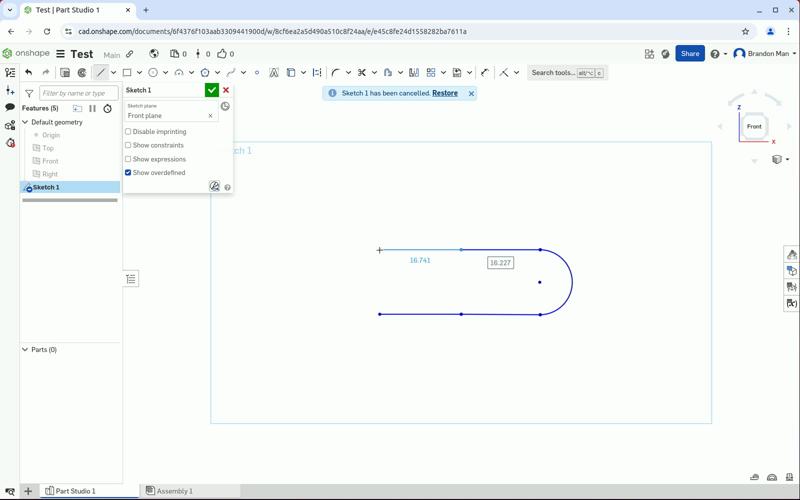
click(379, 249)
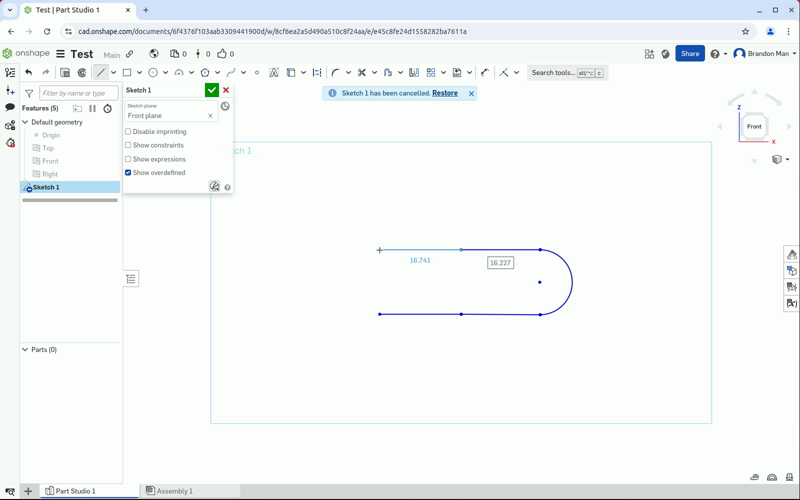
key_up(shift)
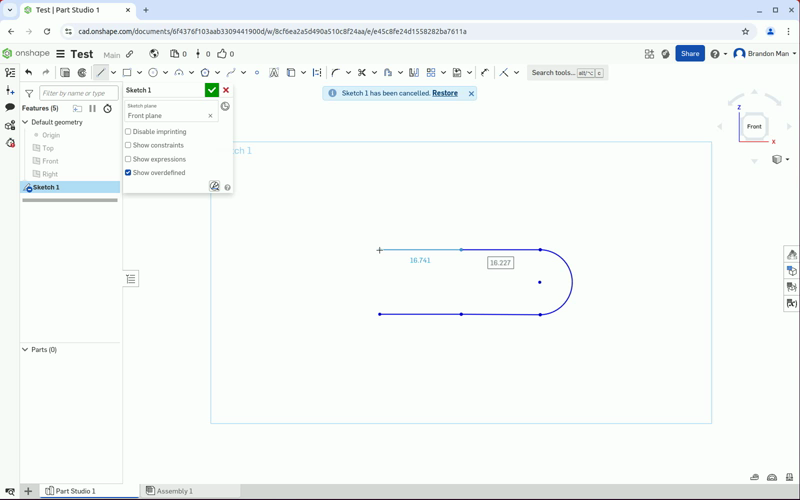
key(esc)
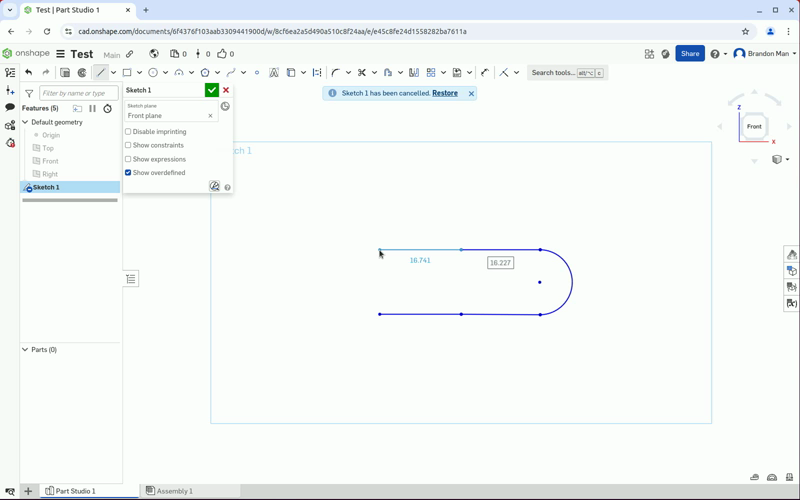
key(a)
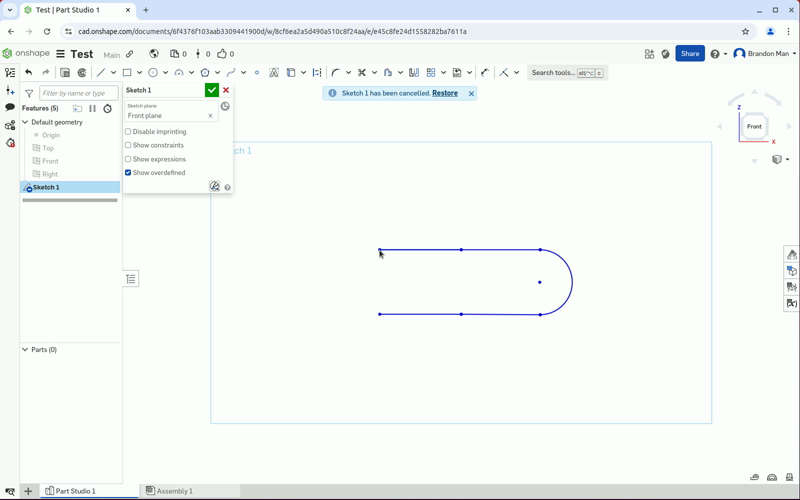
mouse_move(379, 249)
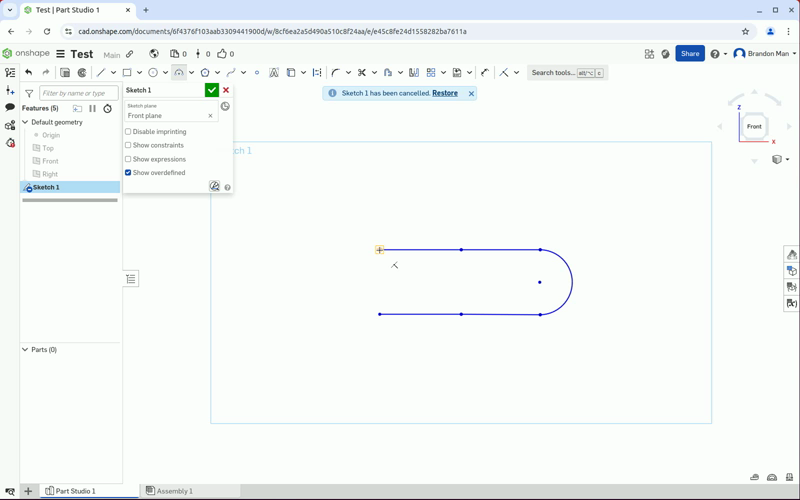
click(379, 249)
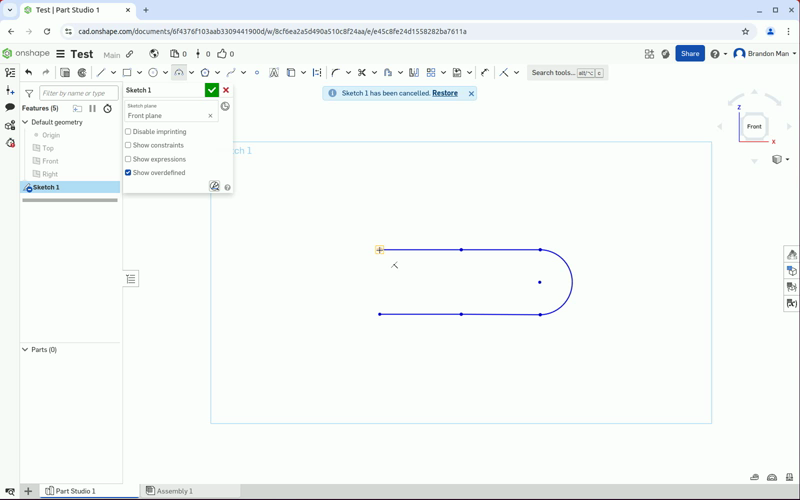
mouse_move(379, 314)
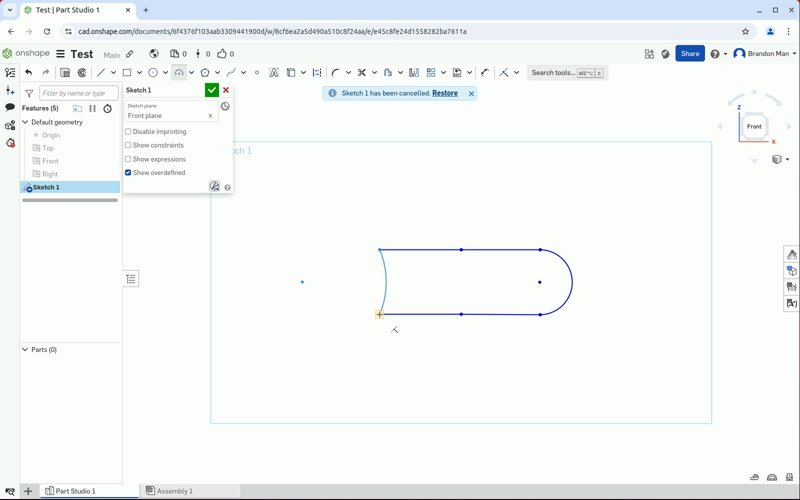
click(379, 314)
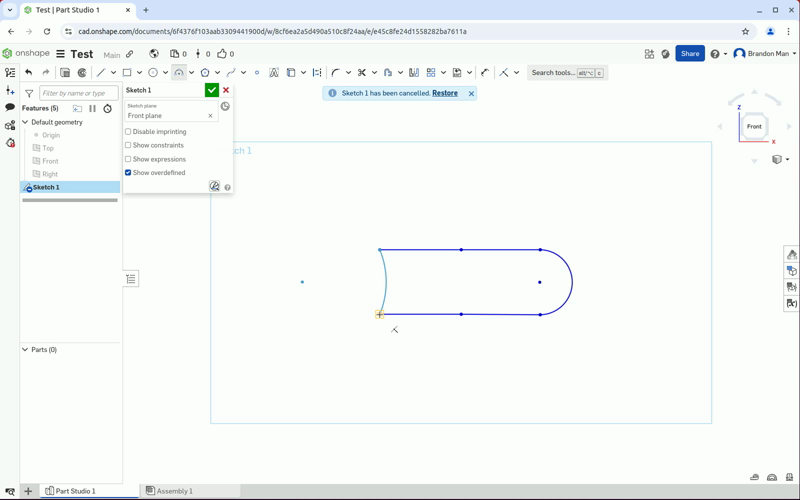
key_down(shift)
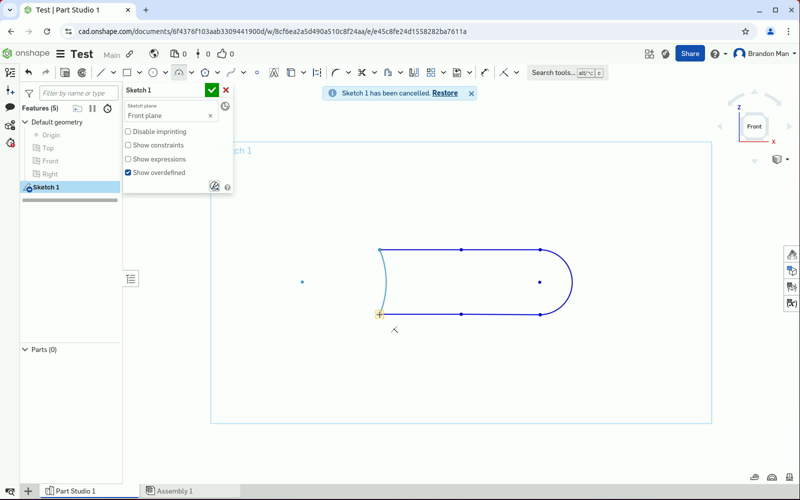
mouse_move(347, 282)
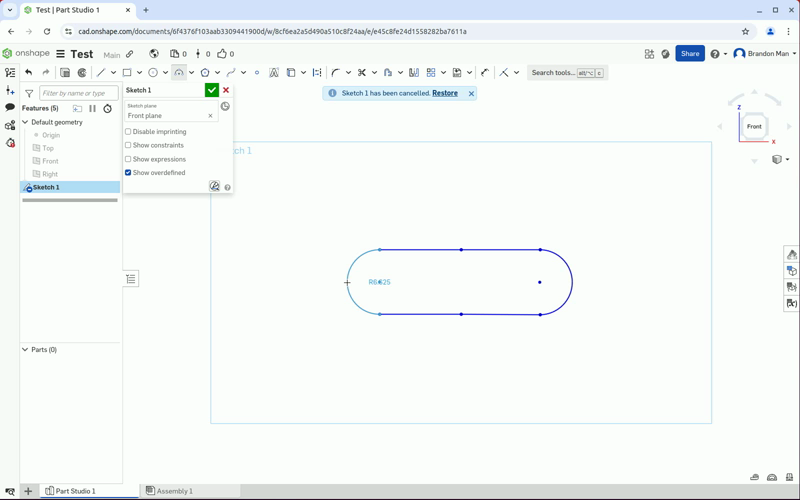
click(347, 282)
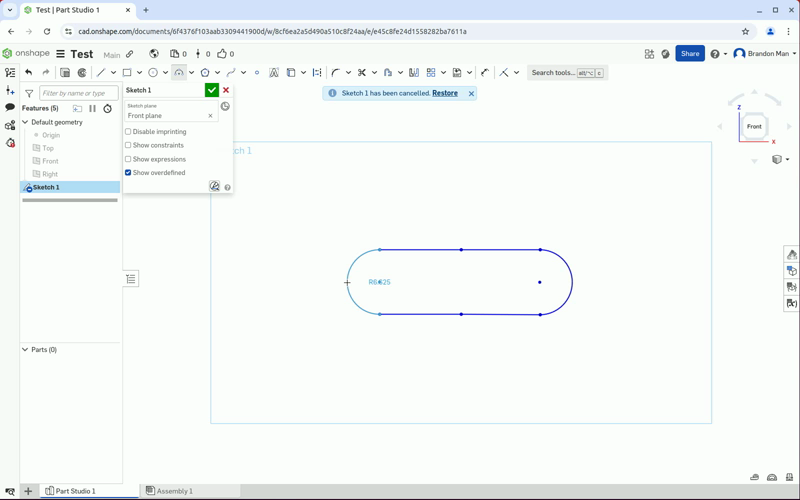
key_up(shift)
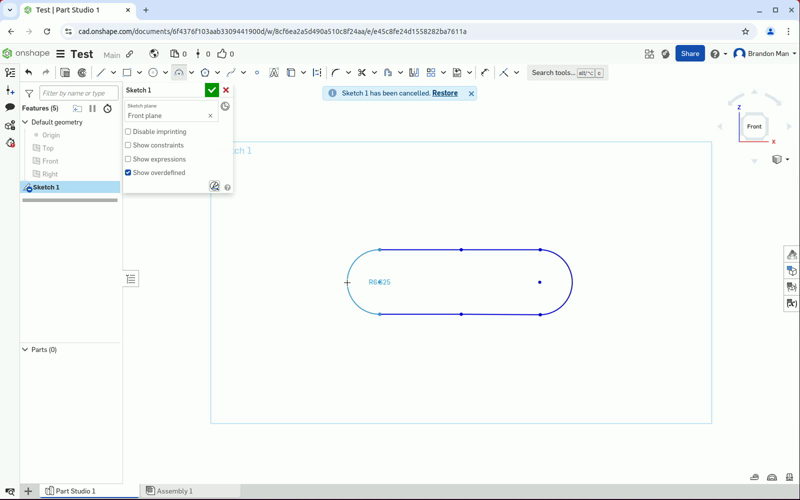
key(esc)
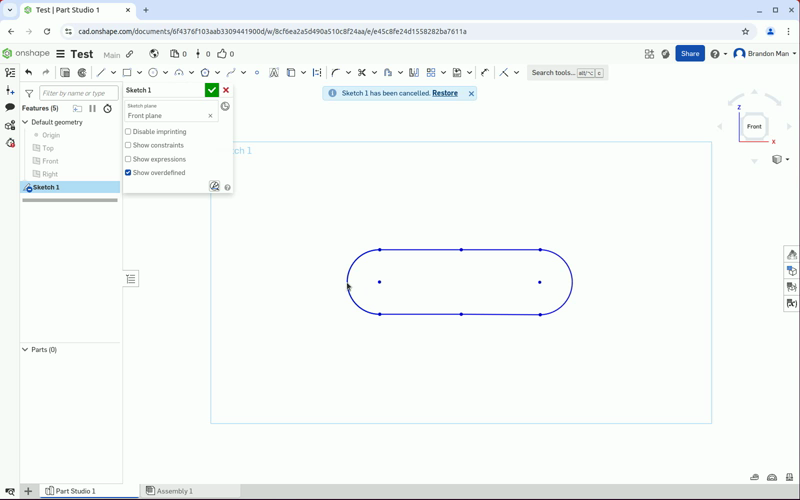
key(c)
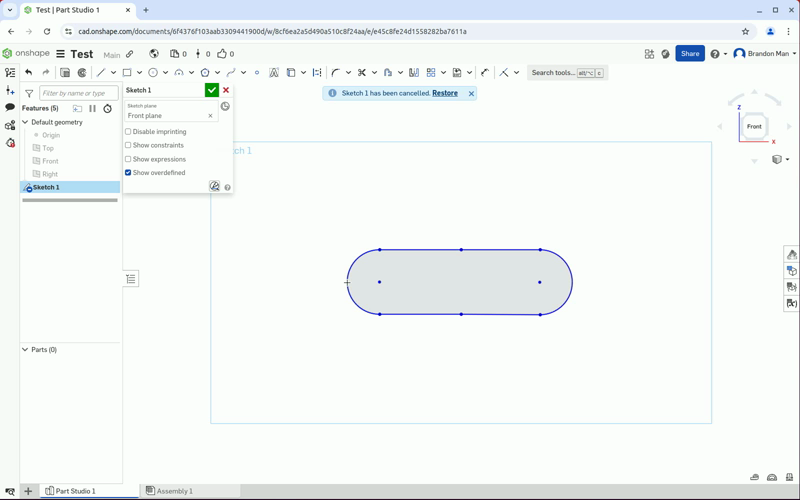
key_down(shift)
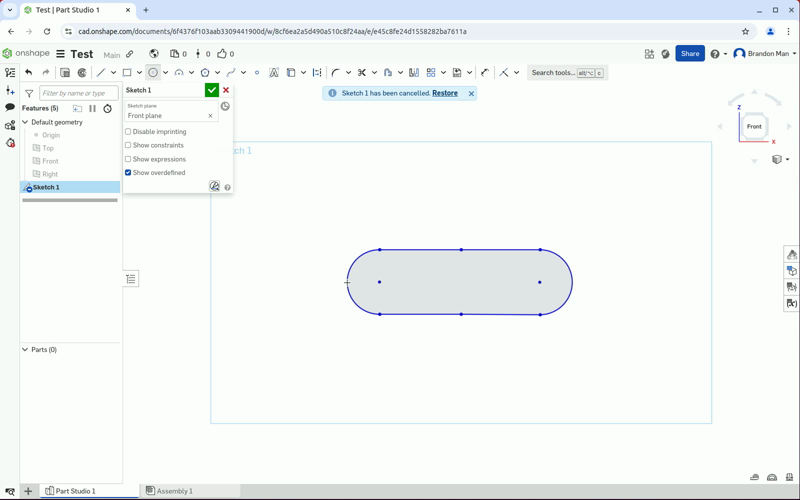
mouse_move(379, 282)
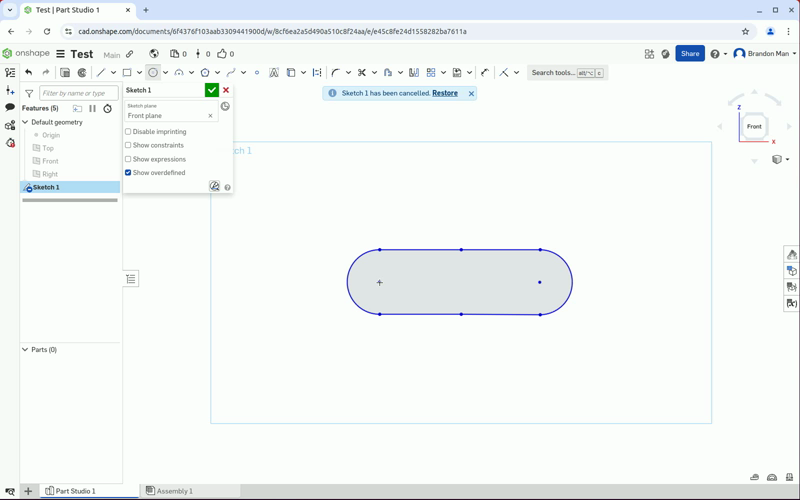
click(379, 282)
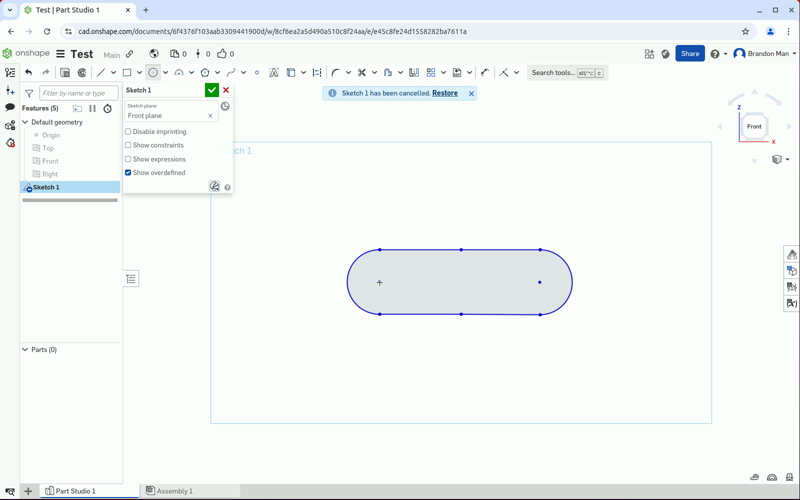
key_up(shift)
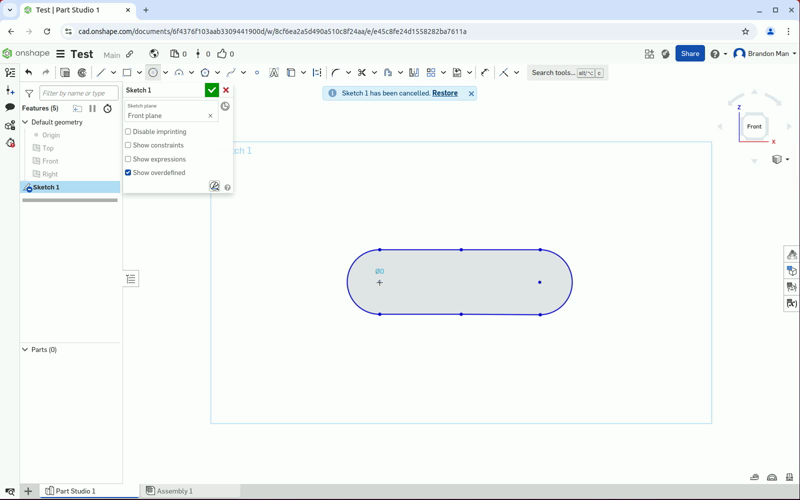
mouse_move(401, 282)
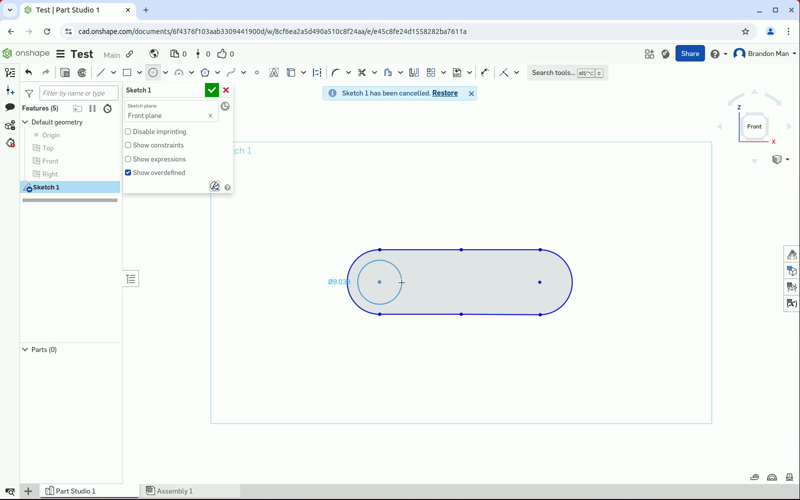
click(401, 282)
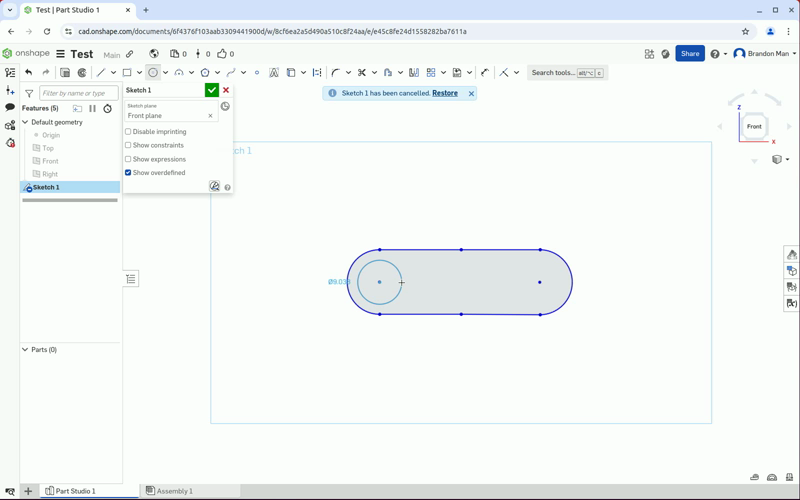
key(esc)
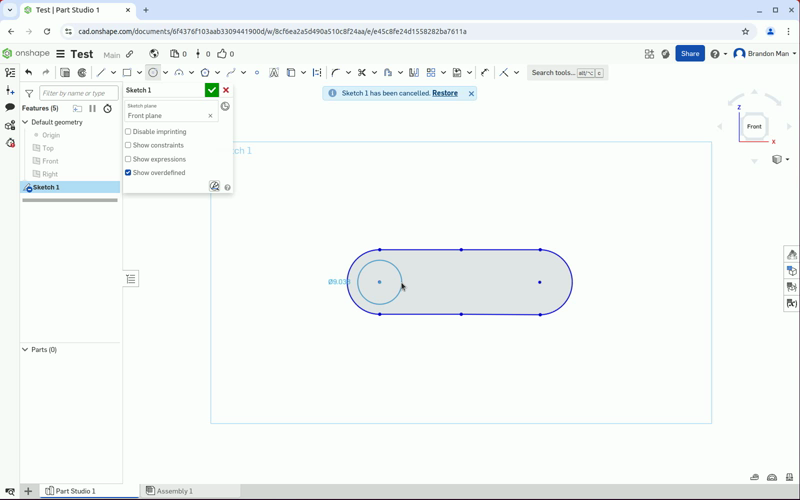
key(c)
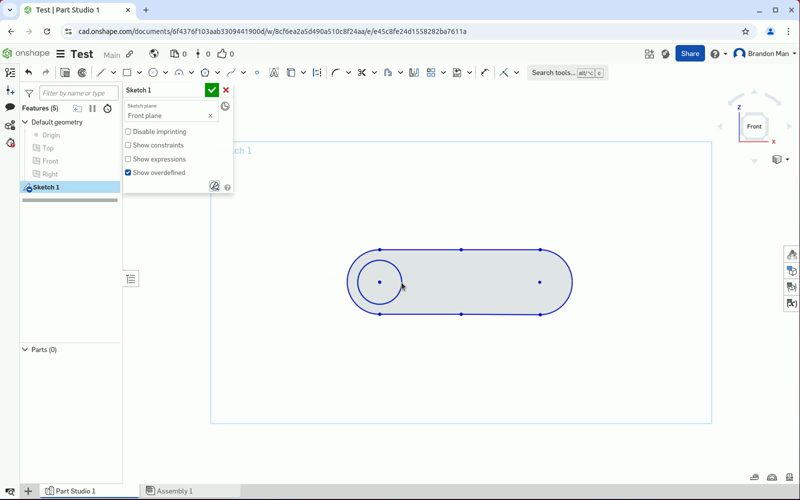
key_down(shift)
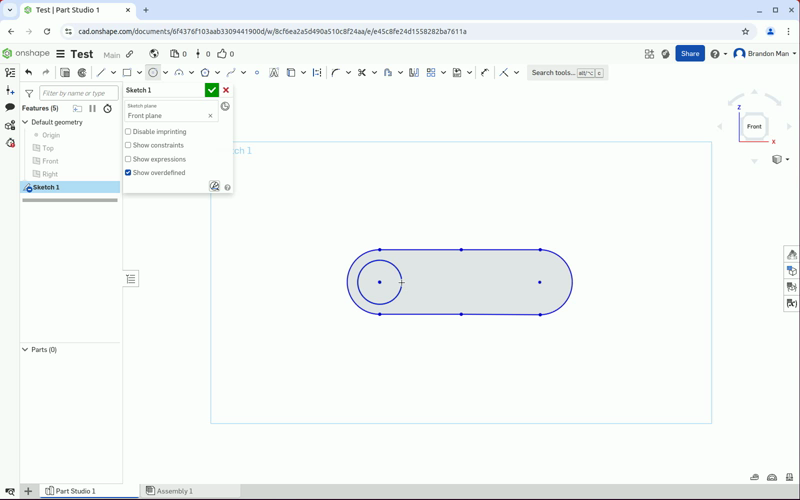
mouse_move(540, 282)
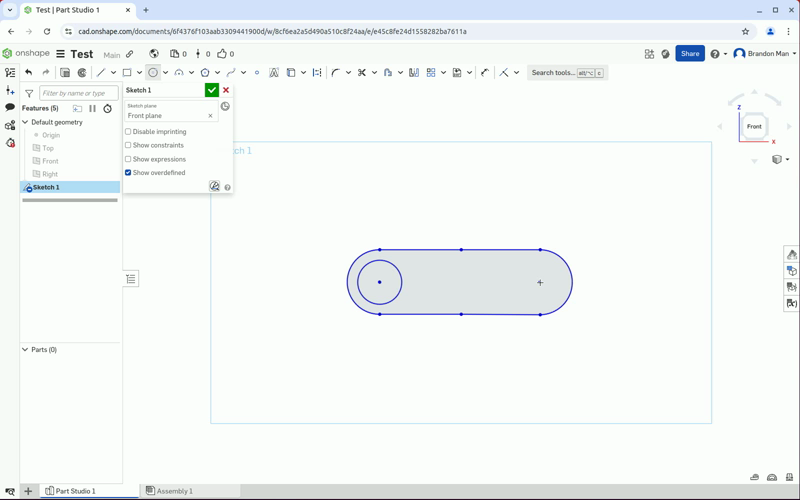
click(540, 282)
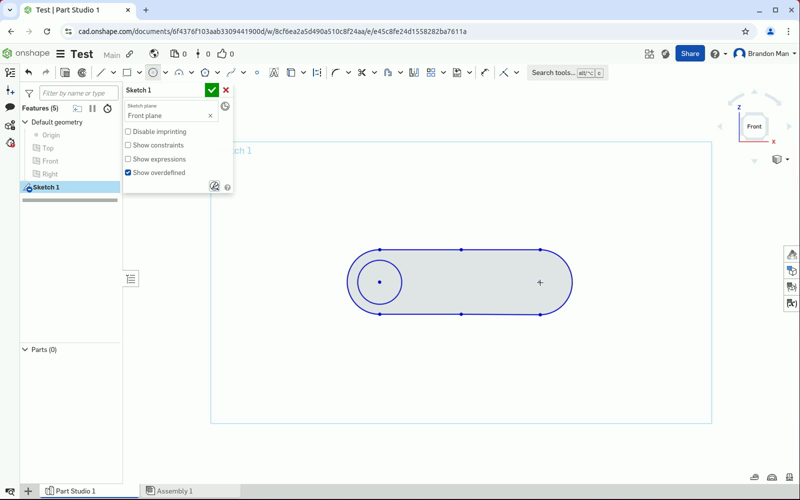
key_up(shift)
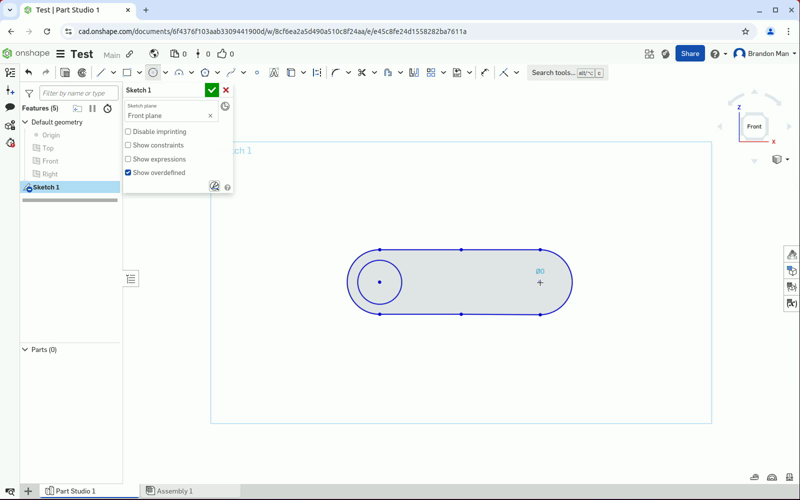
mouse_move(562, 282)
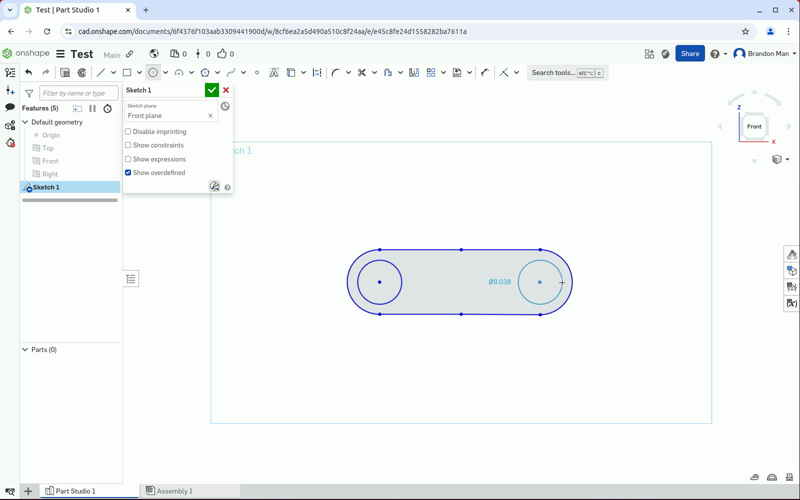
click(562, 282)
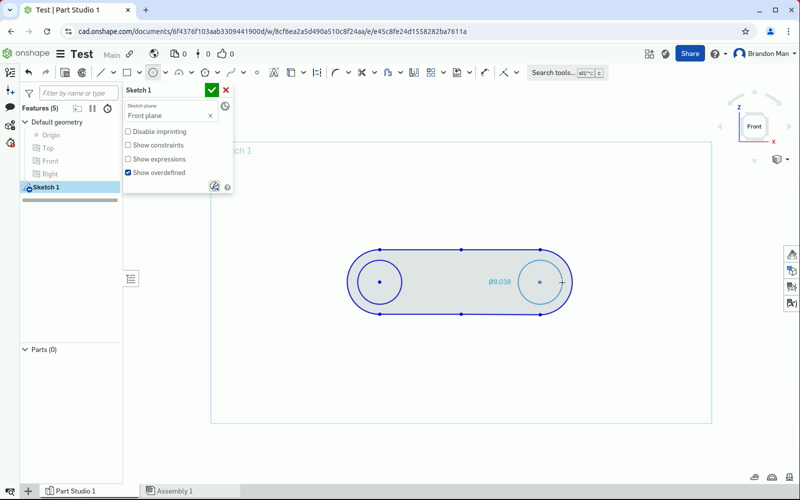
key(esc)
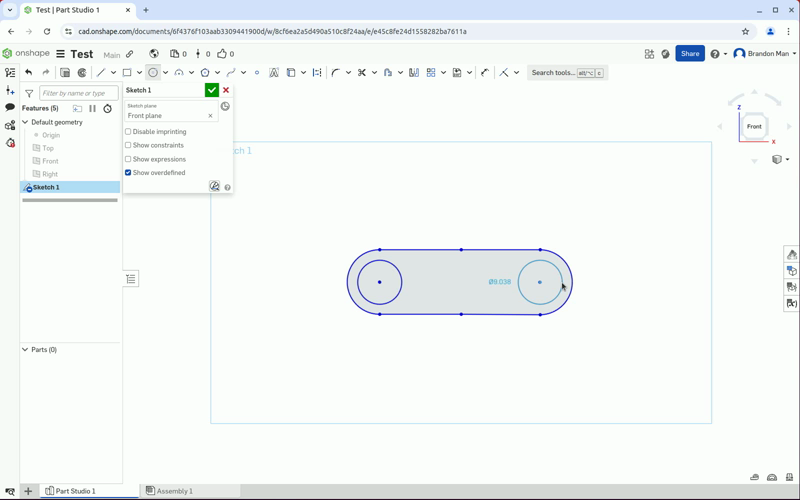
mouse_move(461, 305)
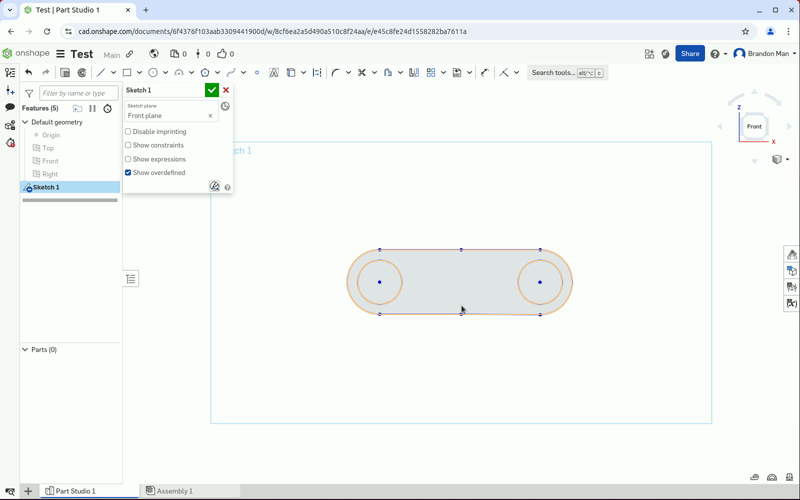
click(461, 305)
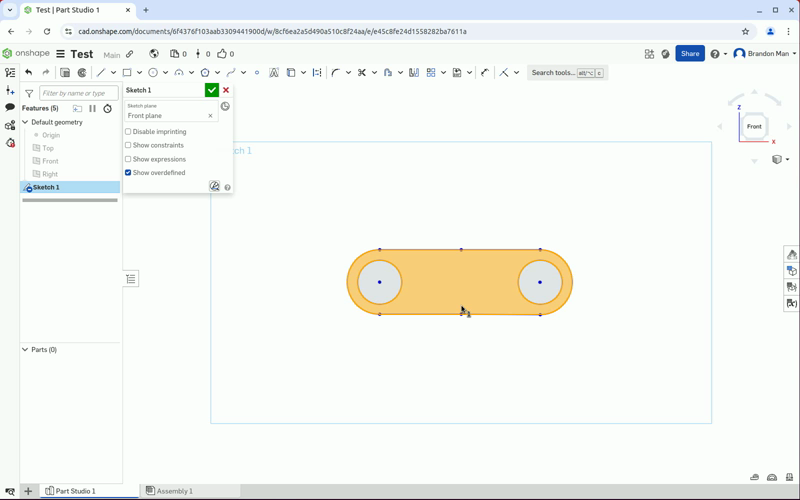
mouse_move(73, 352)
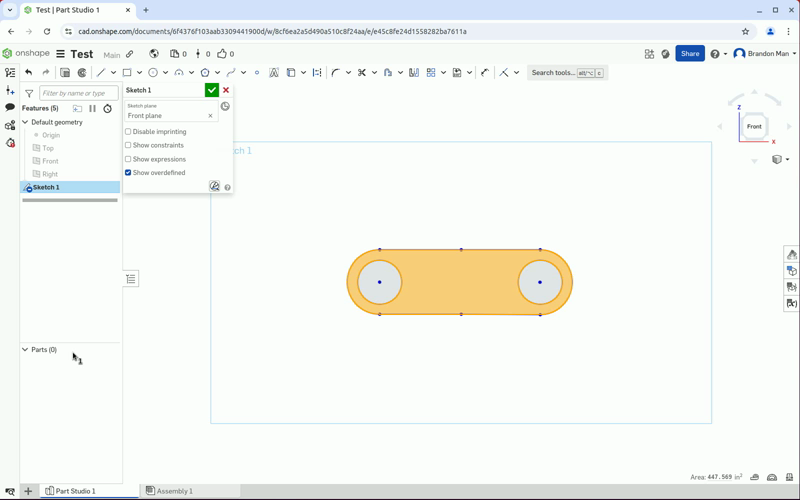
key(shift+y)
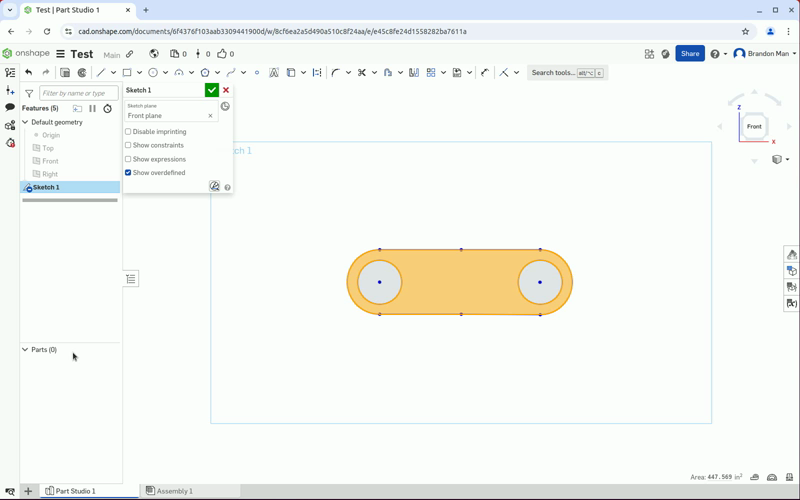
key(shift+e)
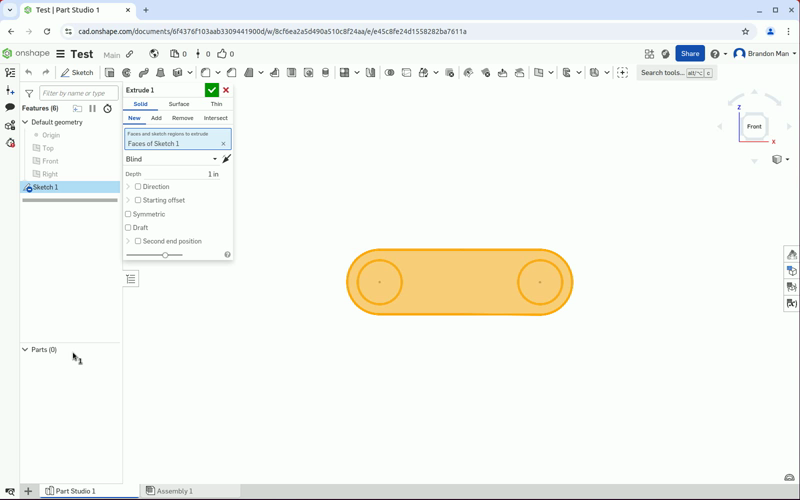
mouse_move(143, 106)
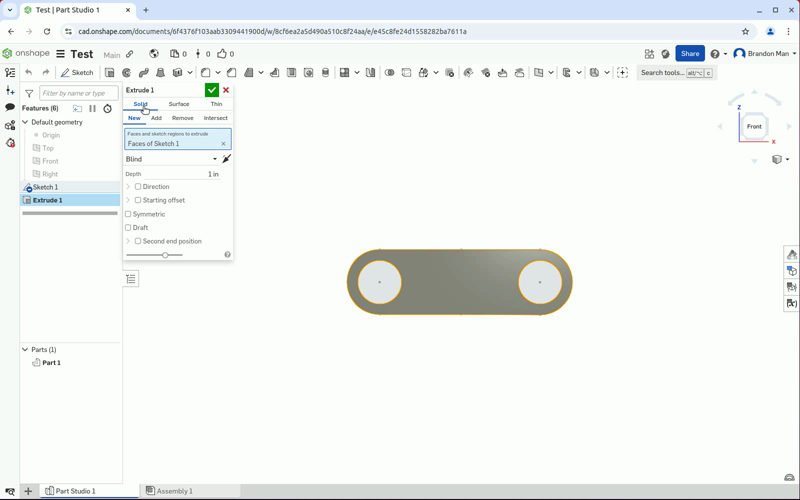
click(143, 106)
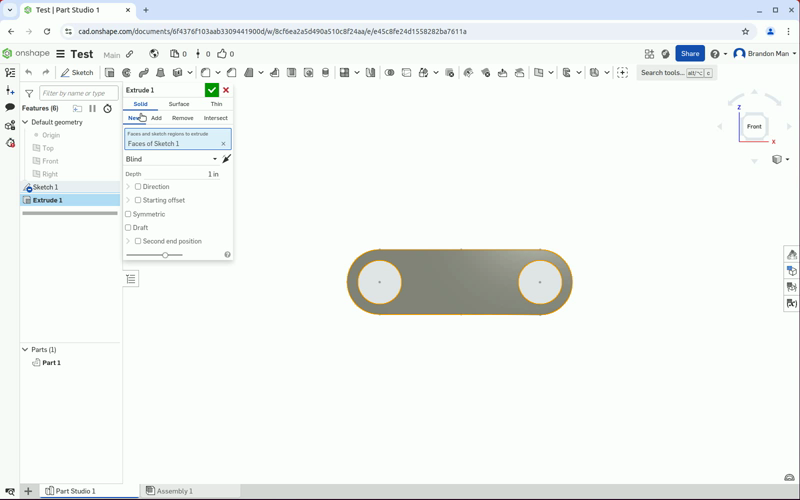
mouse_move(137, 120)
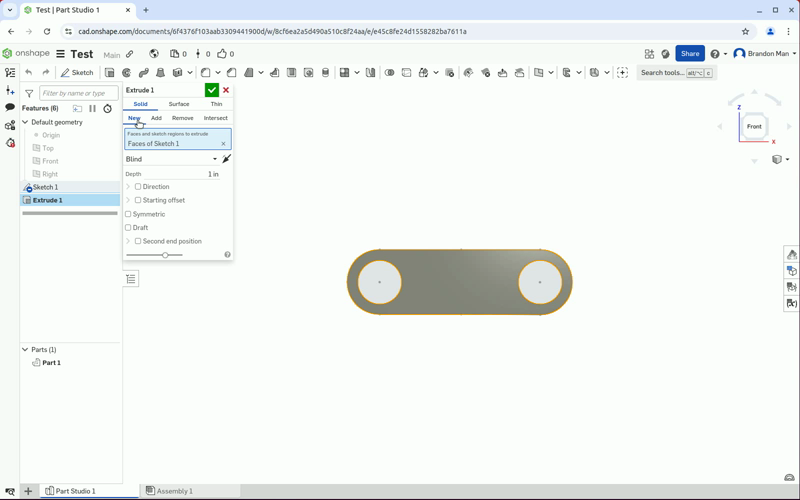
click(137, 120)
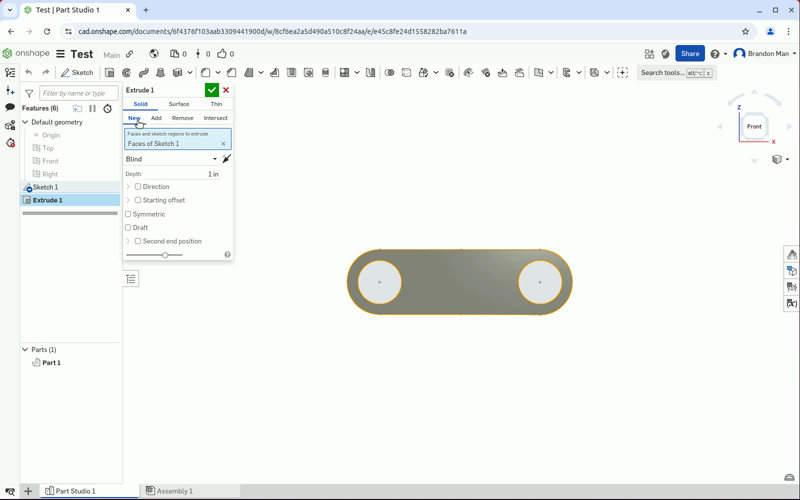
key(tab, 4)
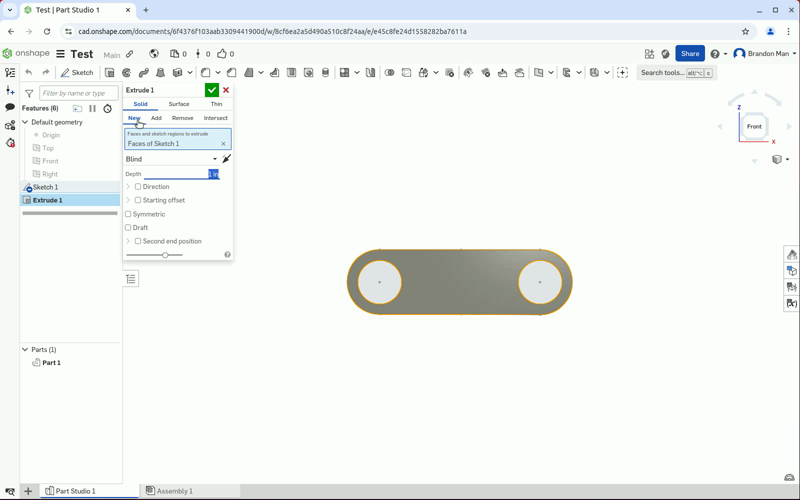
text(5.536)
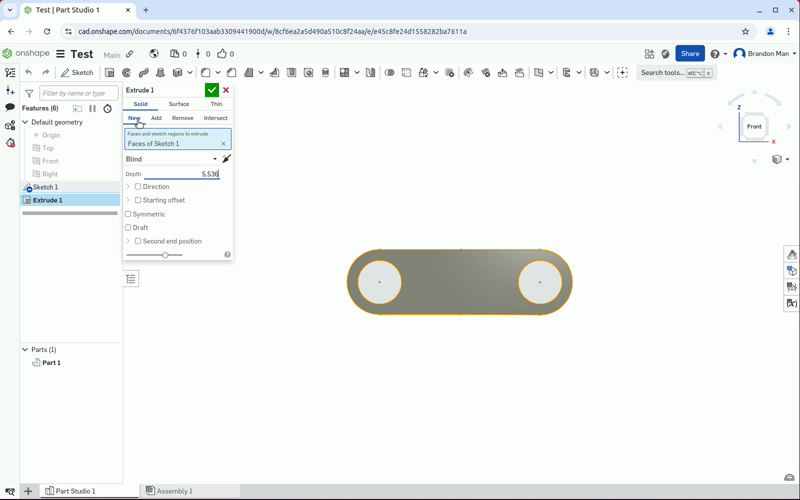
key(enter)
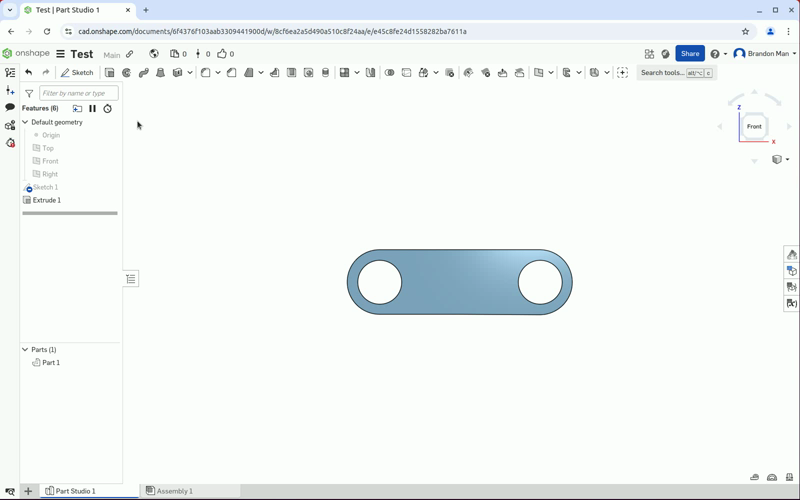
key(shift+h)
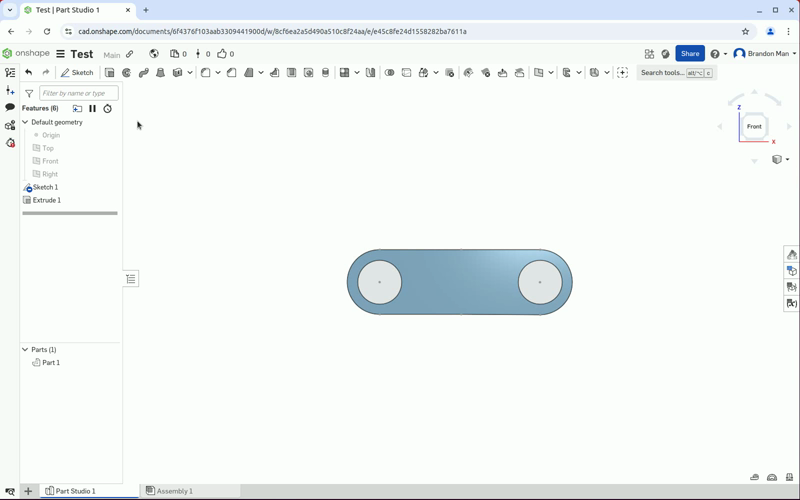
key(shift+h)
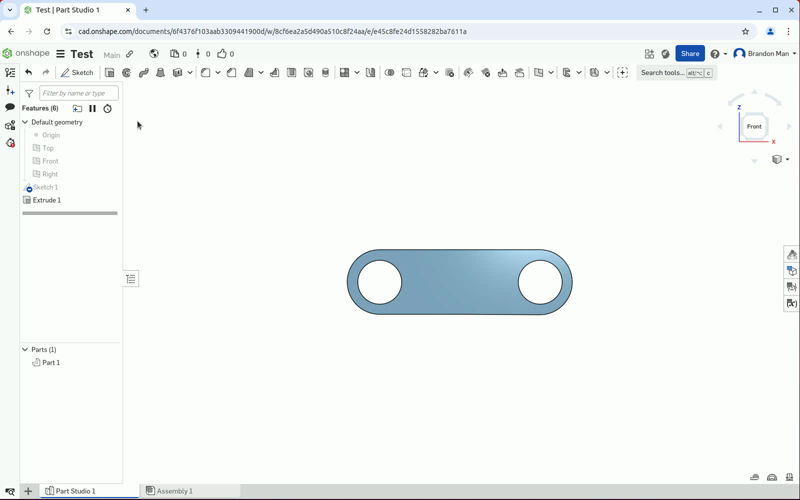
mouse_move(73, 189)
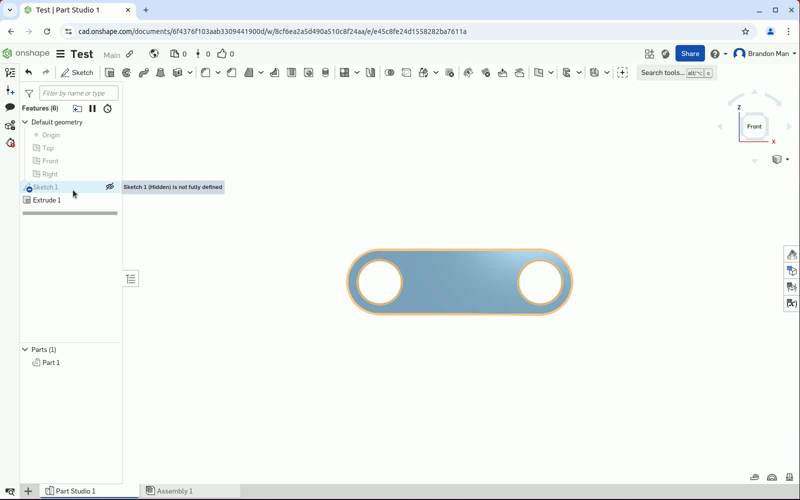
click(73, 189)
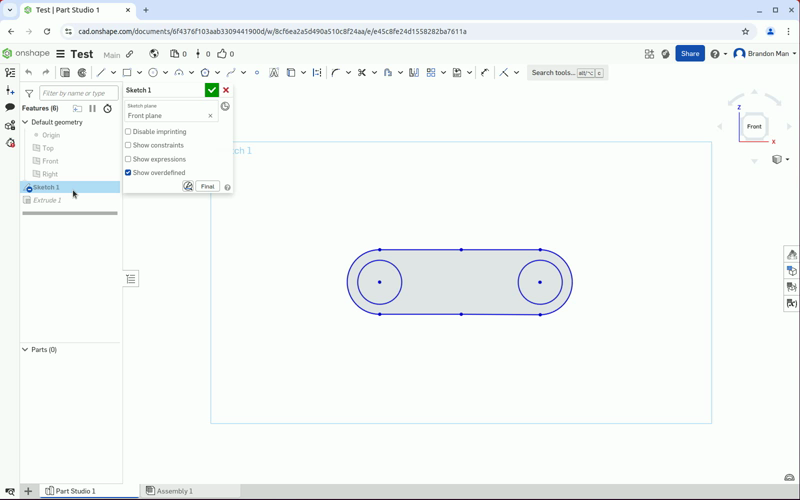
mouse_move(229, 92)
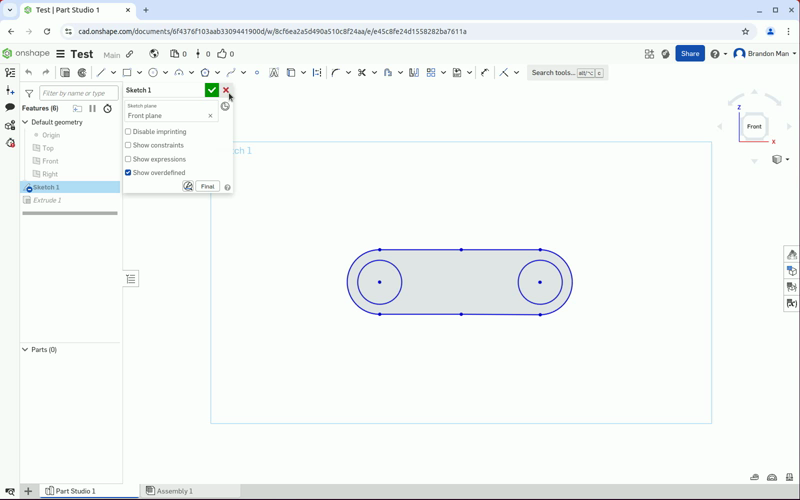
click(229, 92)
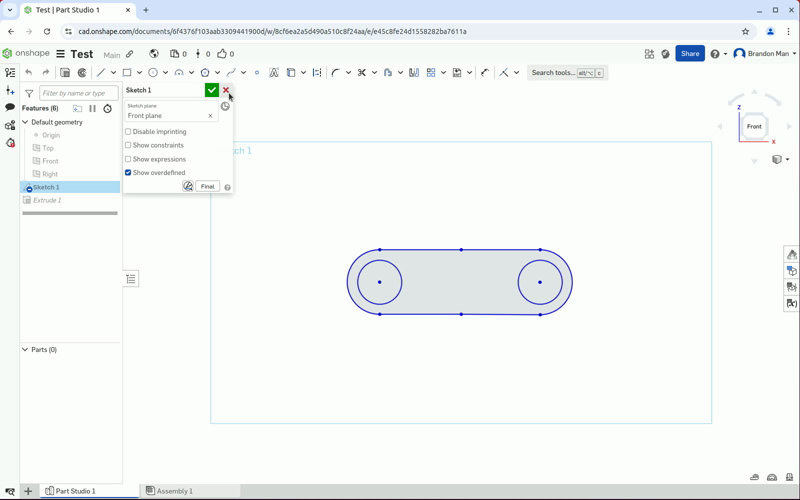
key(shift+s)
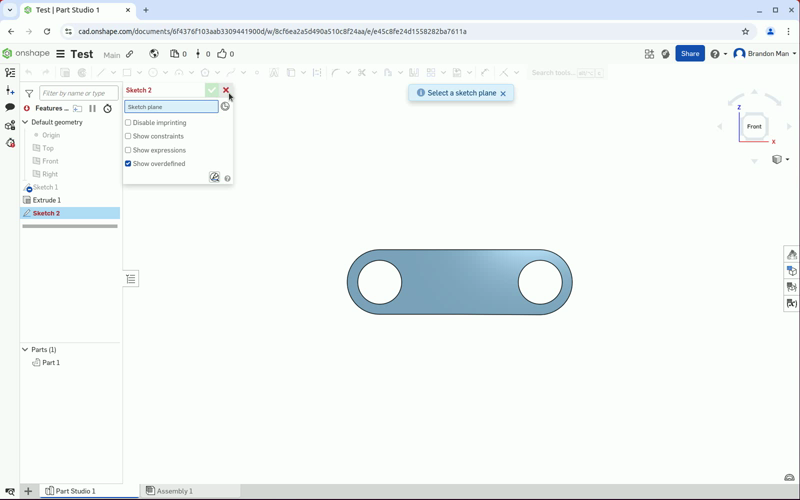
mouse_move(73, 163)
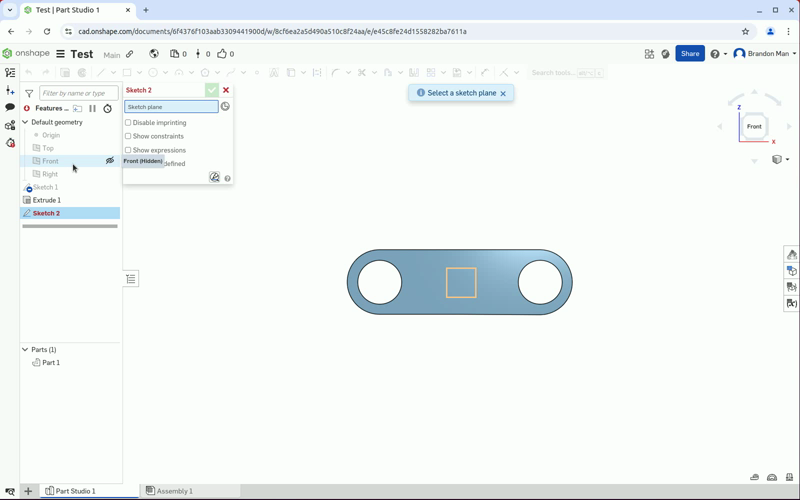
click(73, 163)
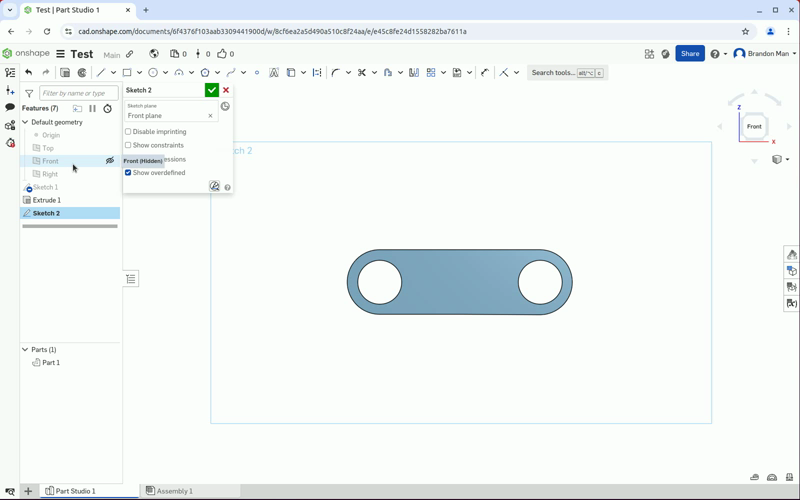
mouse_move(73, 352)
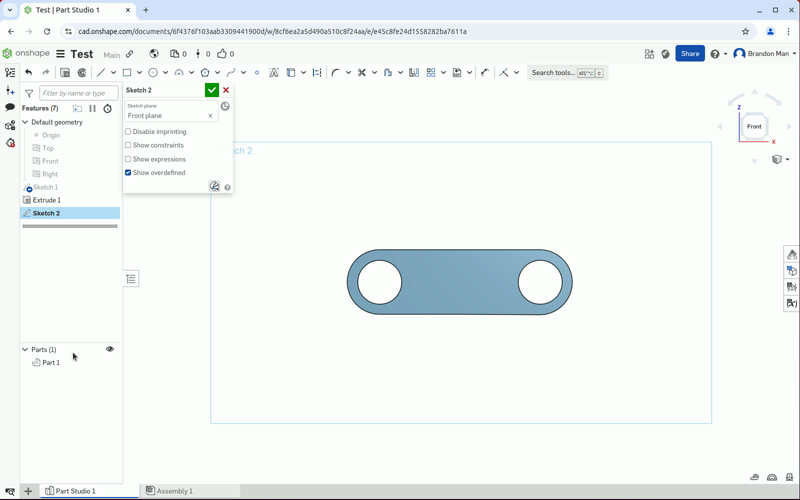
key(y)
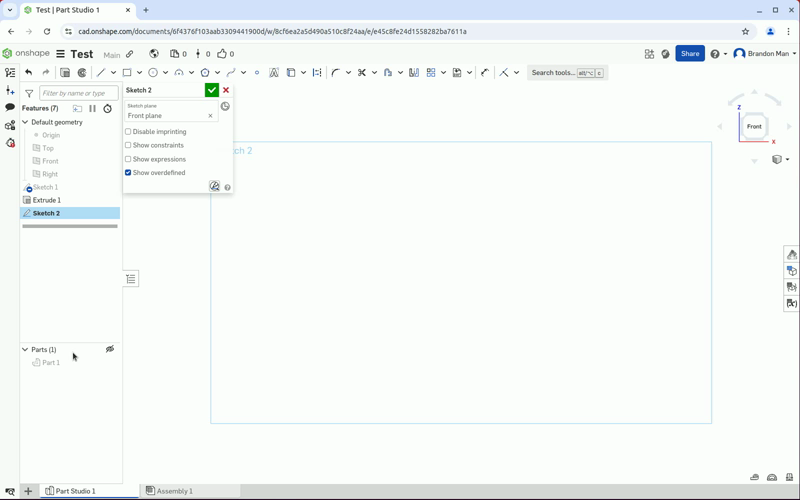
key(c)
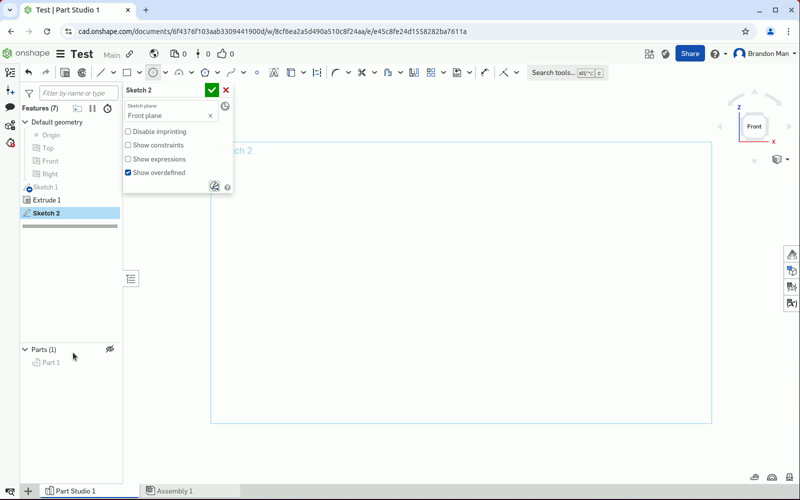
key_down(shift)
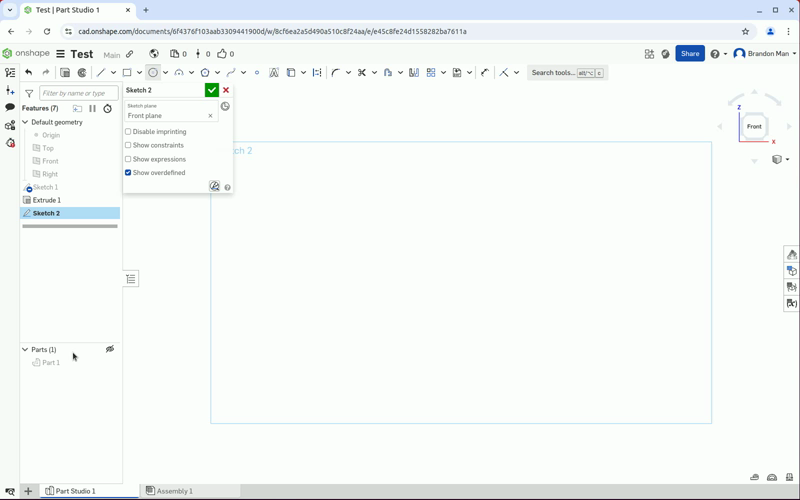
mouse_move(540, 282)
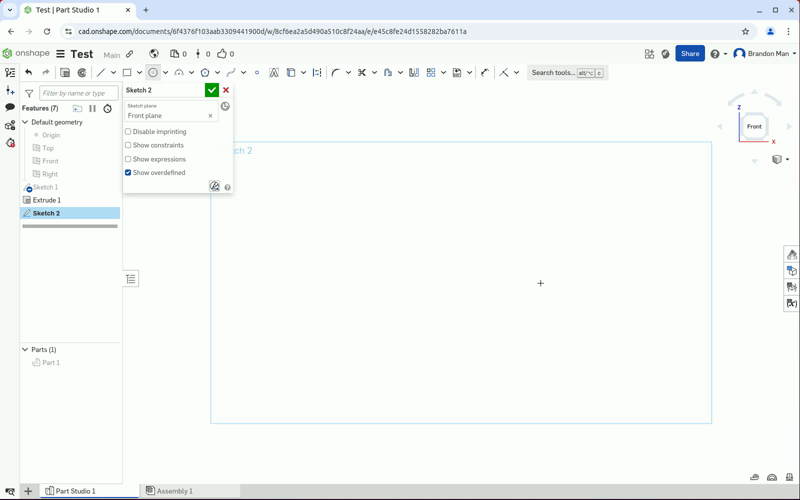
click(540, 282)
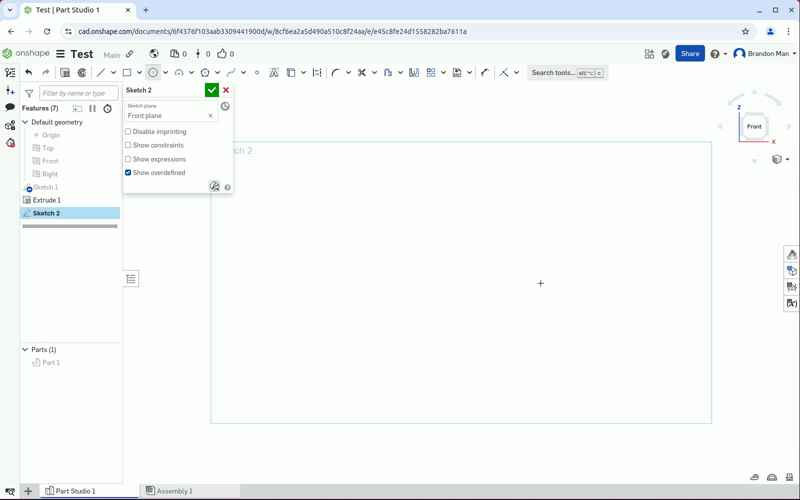
key_up(shift)
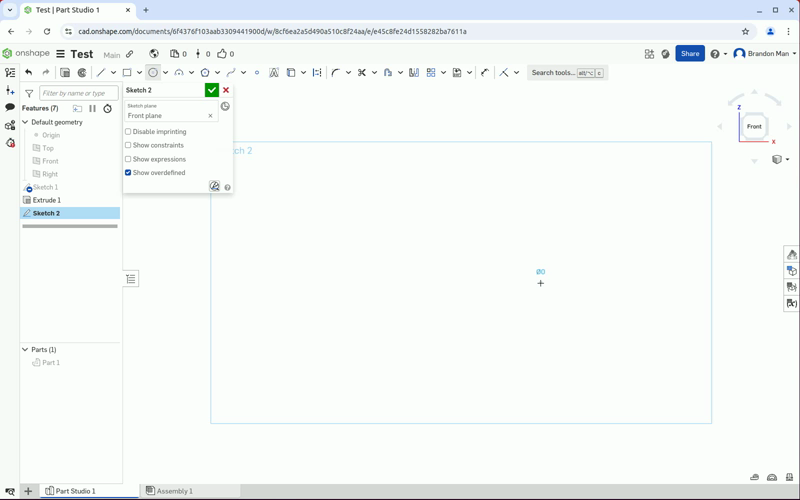
mouse_move(551, 282)
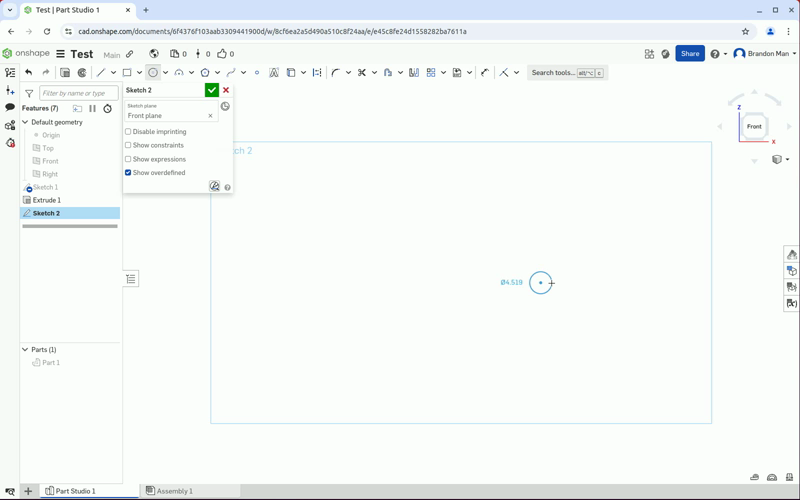
click(551, 282)
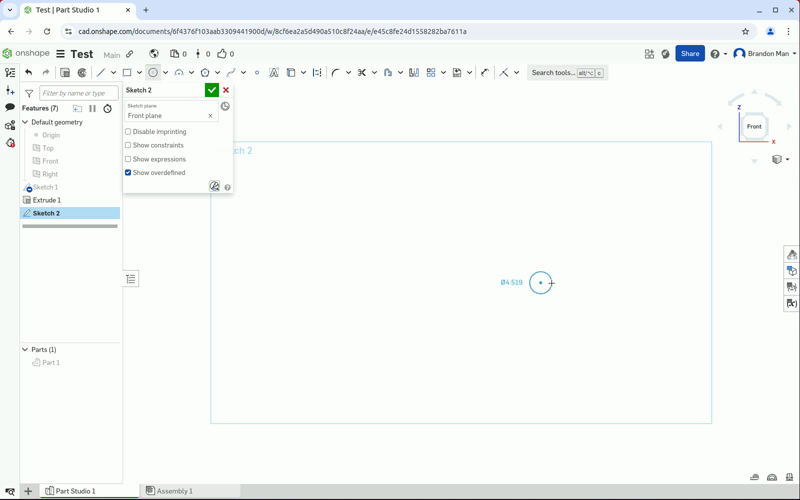
key(esc)
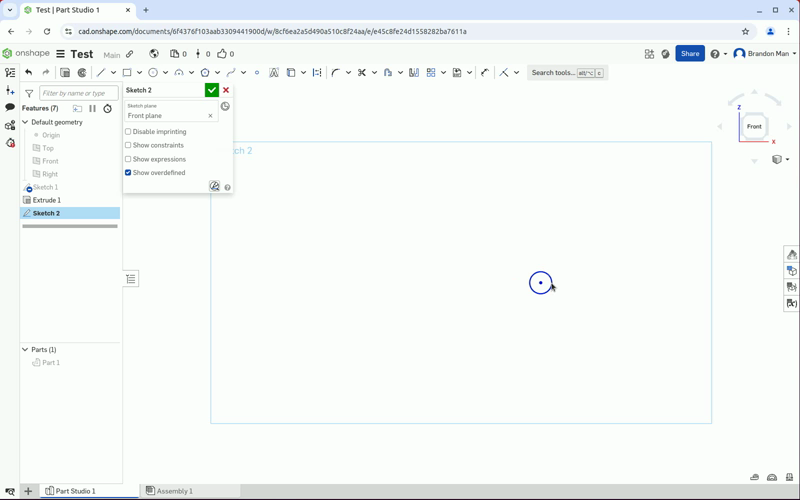
mouse_move(549, 285)
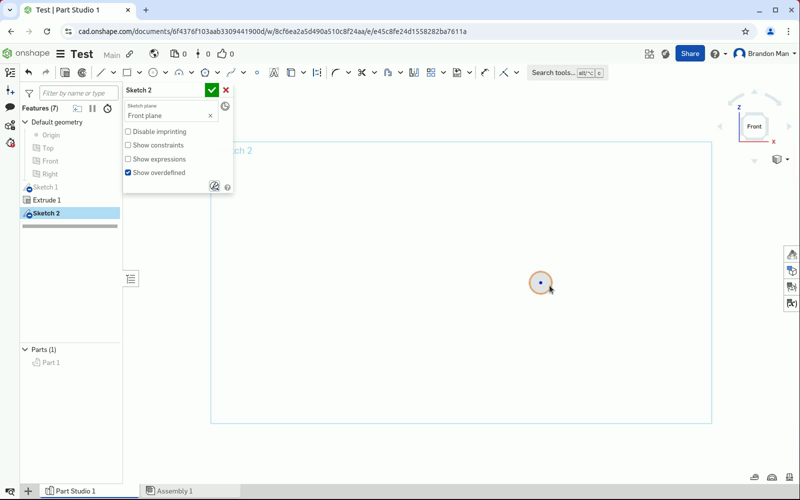
scroll(6)
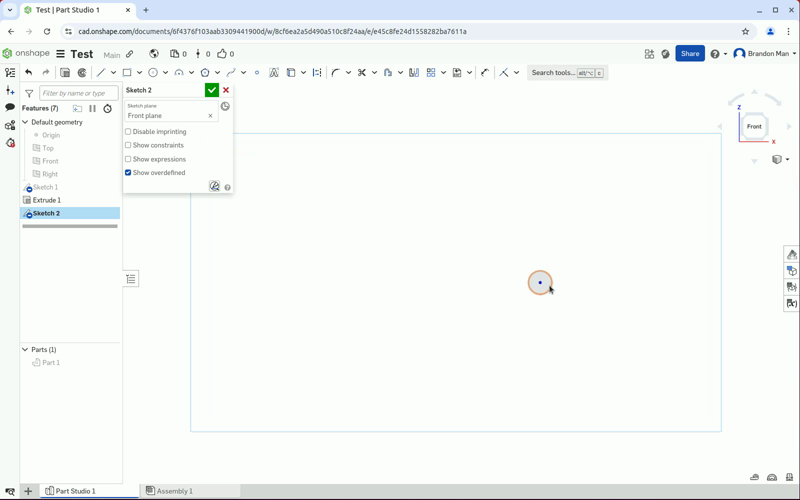
scroll(6)
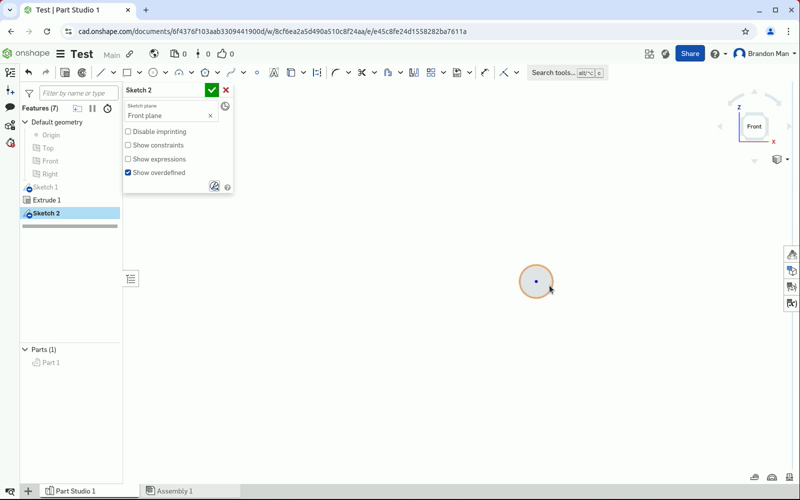
scroll(6)
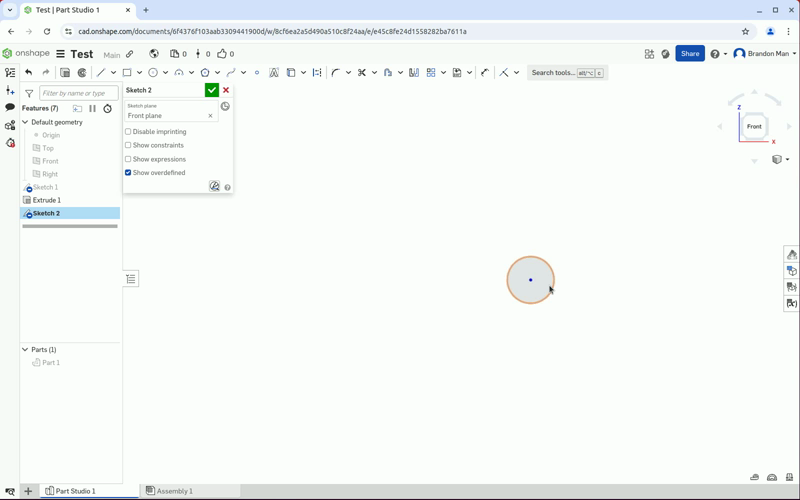
scroll(6)
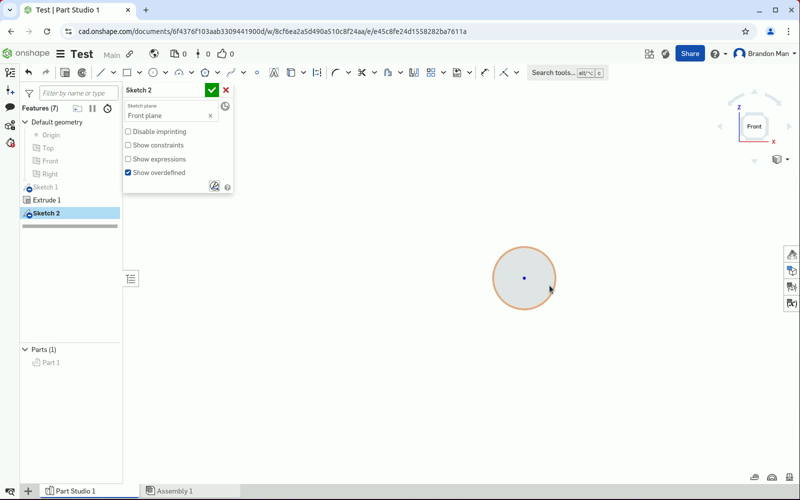
scroll(6)
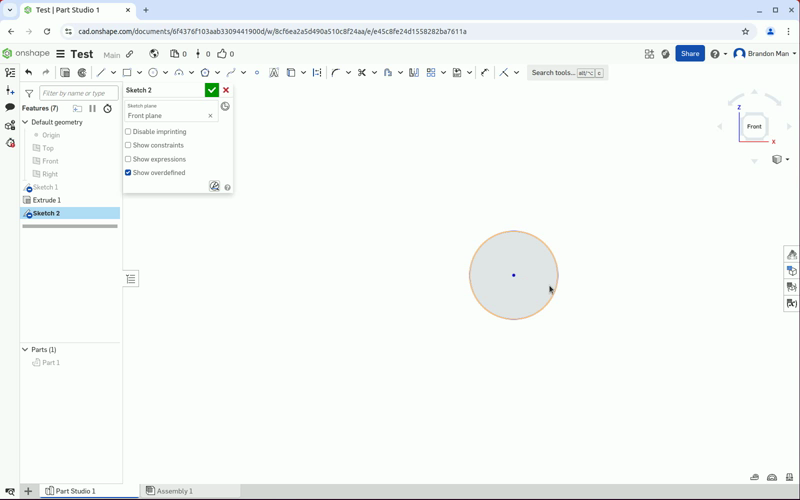
scroll(6)
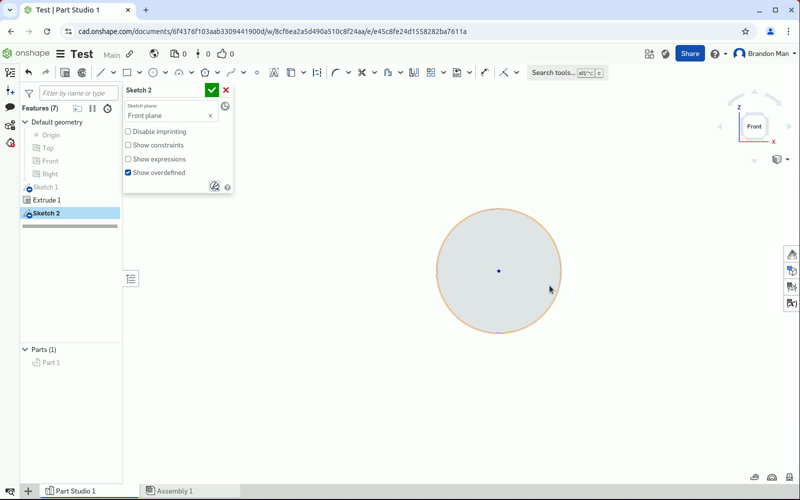
scroll(6)
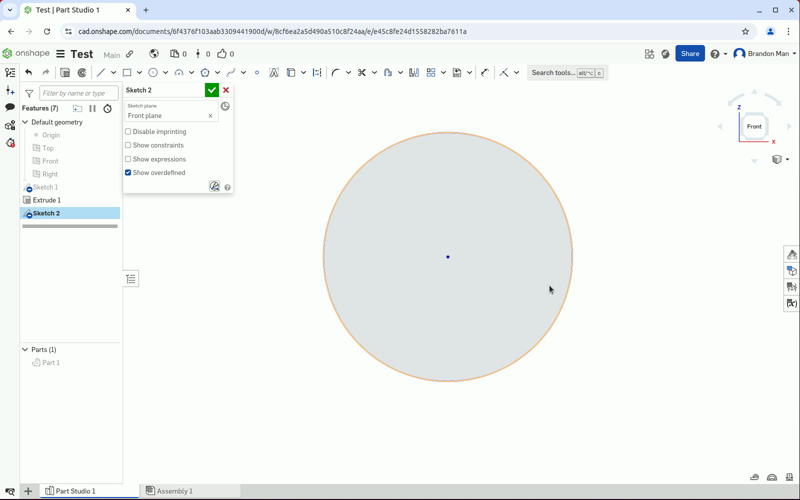
click(549, 285)
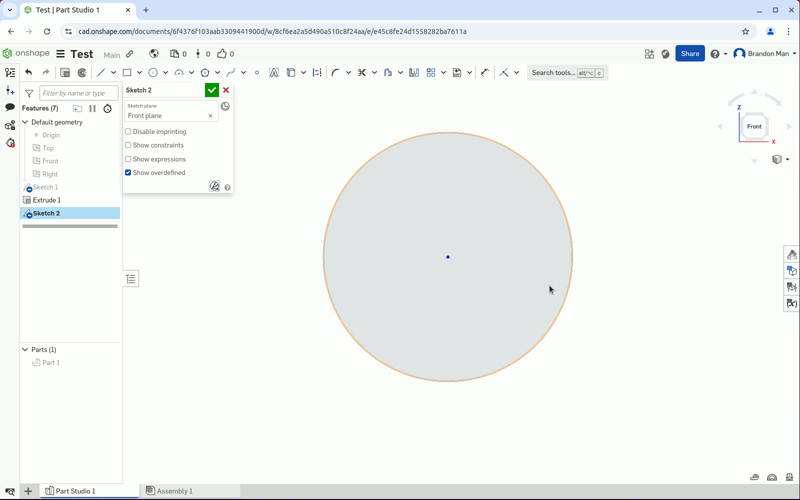
scroll(-6)
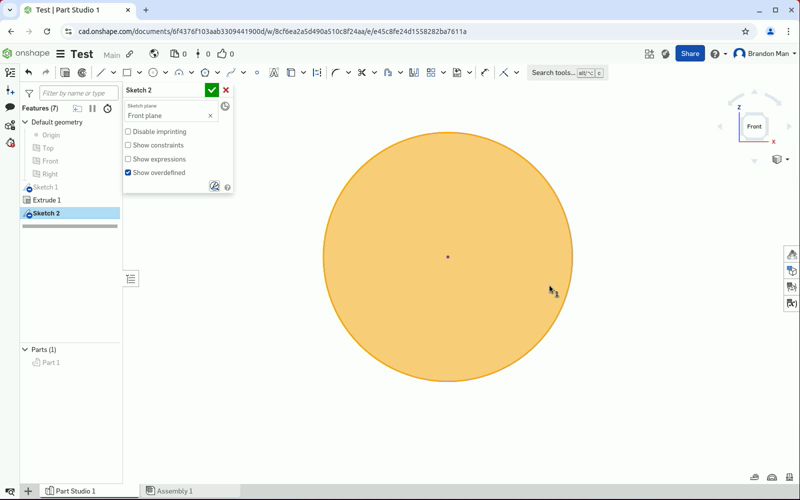
scroll(-6)
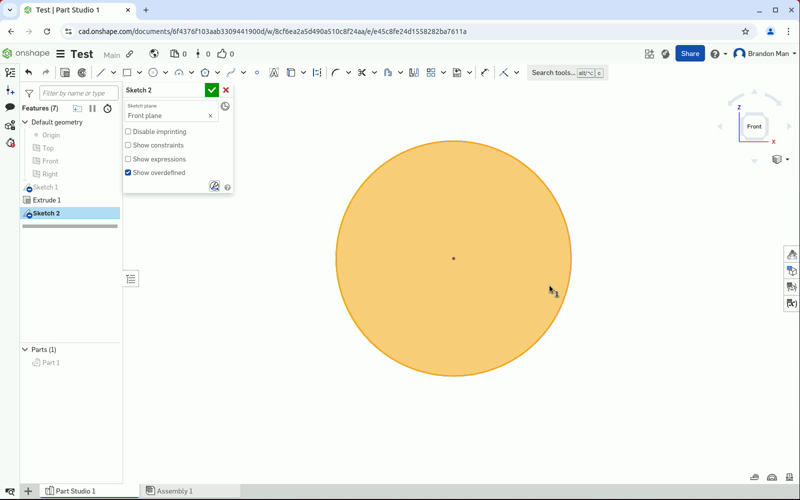
scroll(-6)
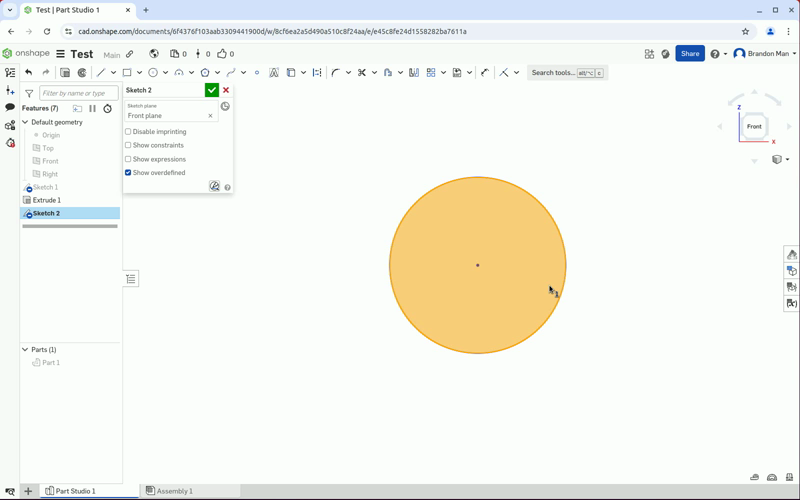
scroll(-6)
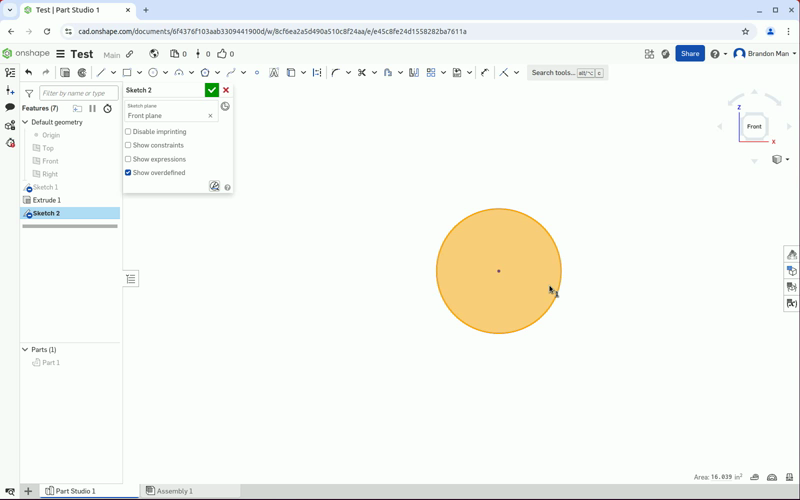
scroll(-6)
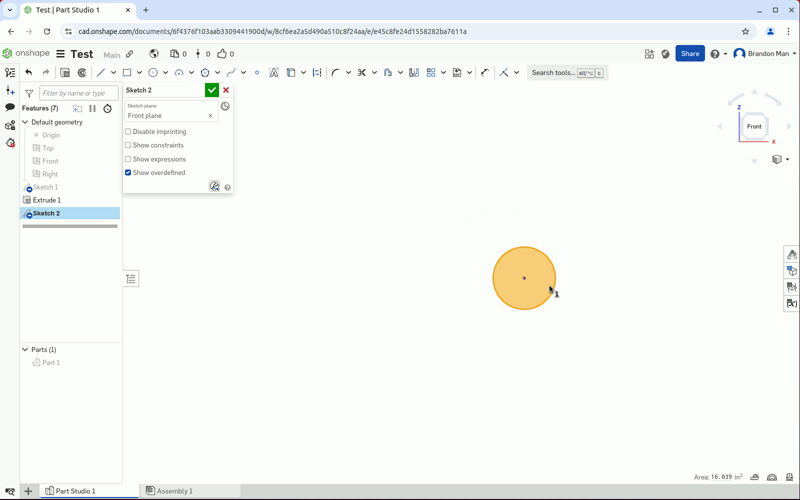
scroll(-6)
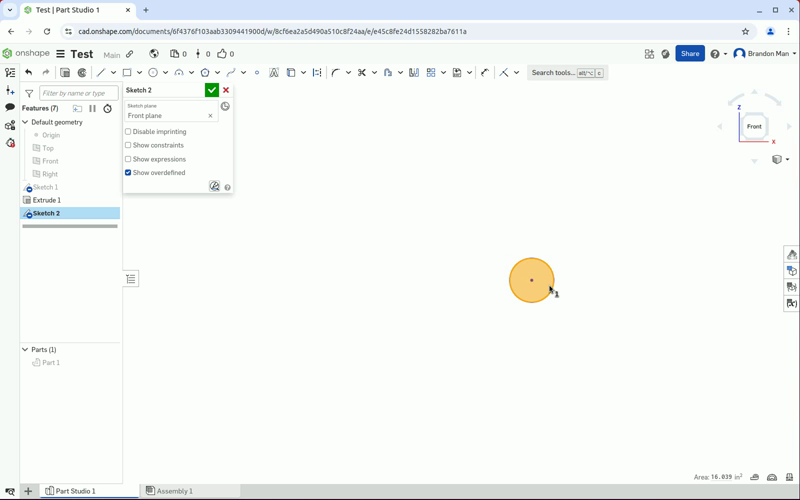
scroll(-6)
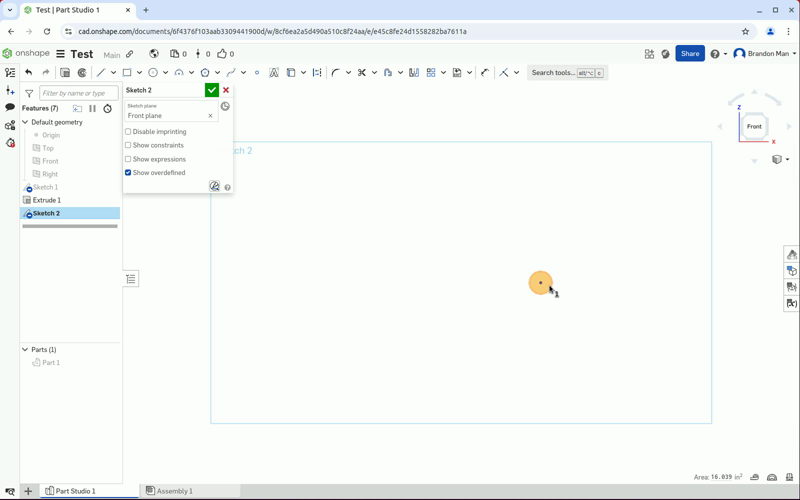
mouse_move(73, 352)
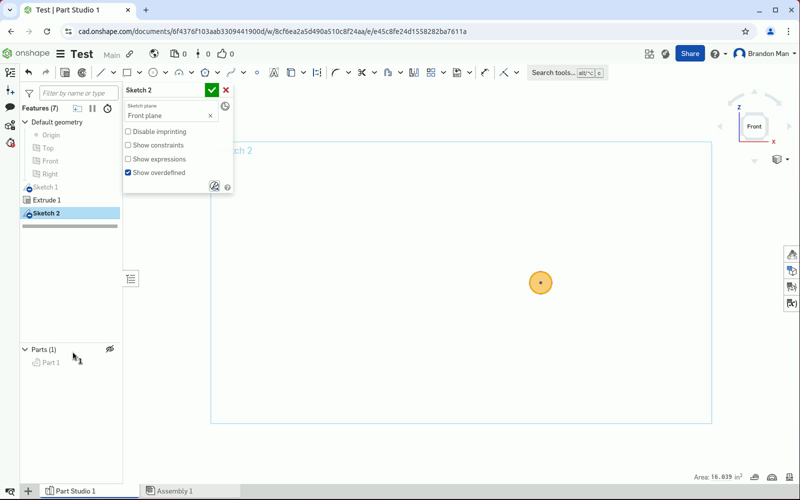
key(shift+y)
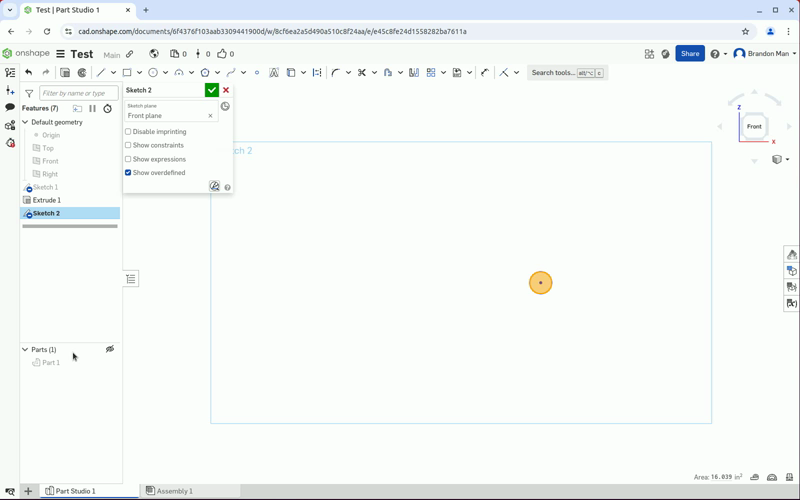
key(shift+e)
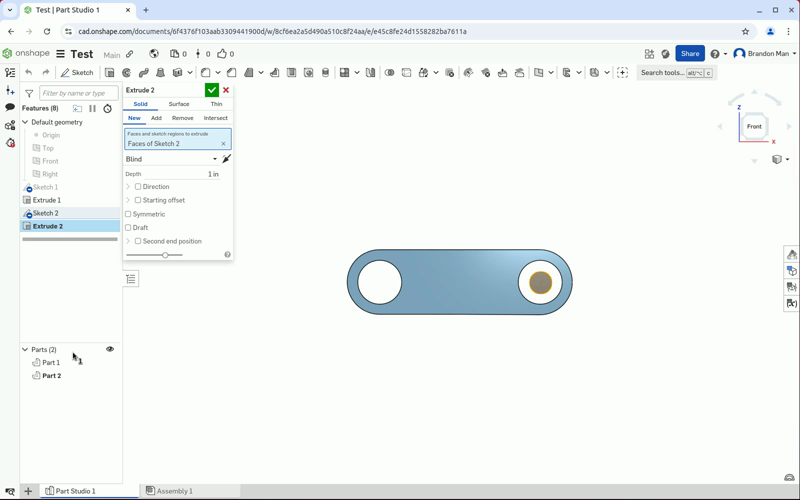
mouse_move(143, 106)
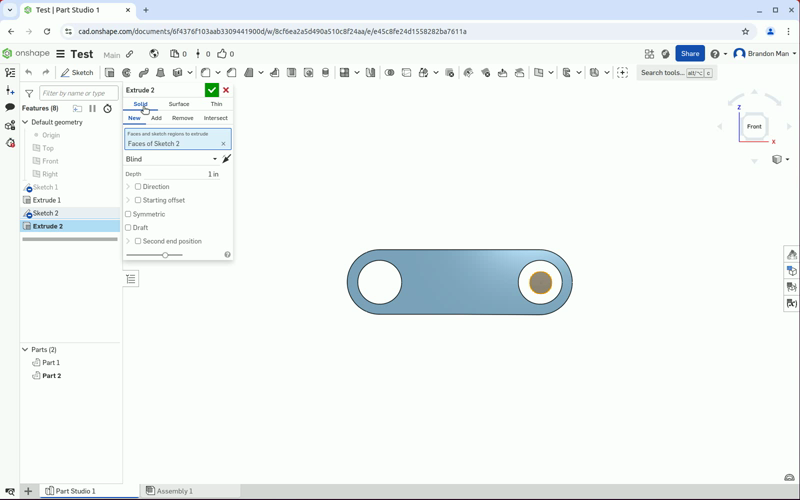
click(143, 106)
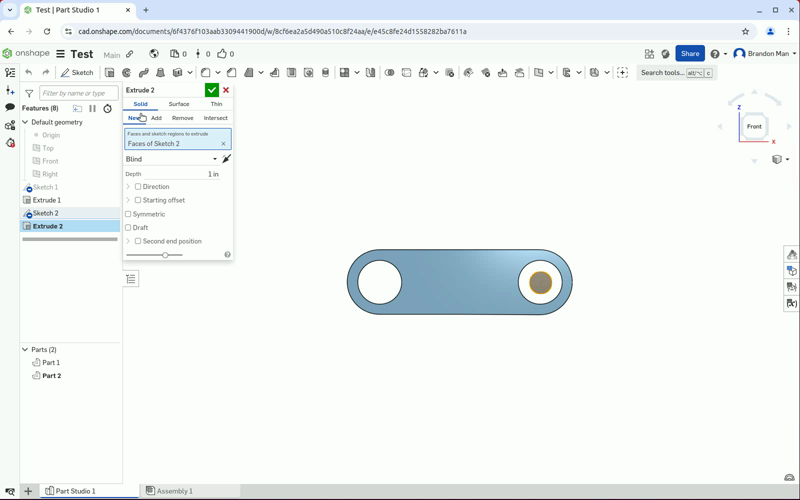
mouse_move(137, 120)
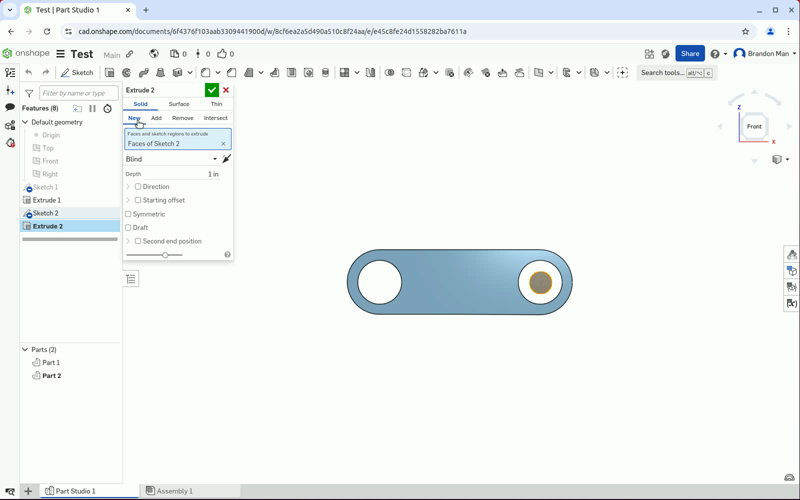
click(137, 120)
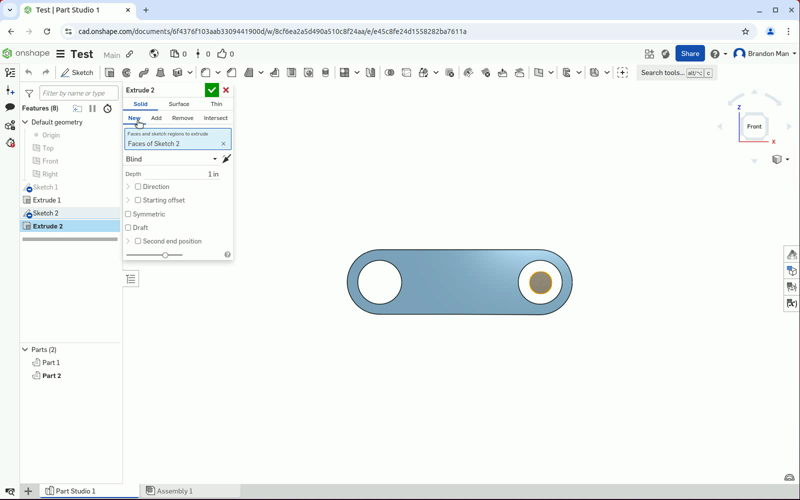
key(tab, 4)
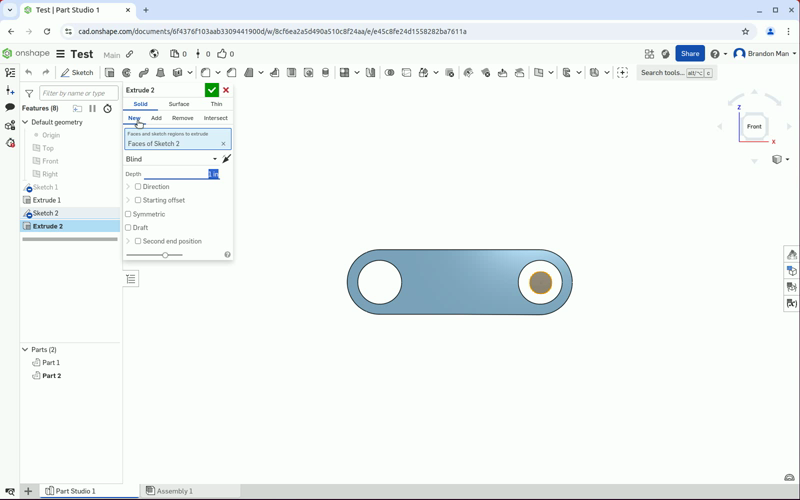
text(5.536)
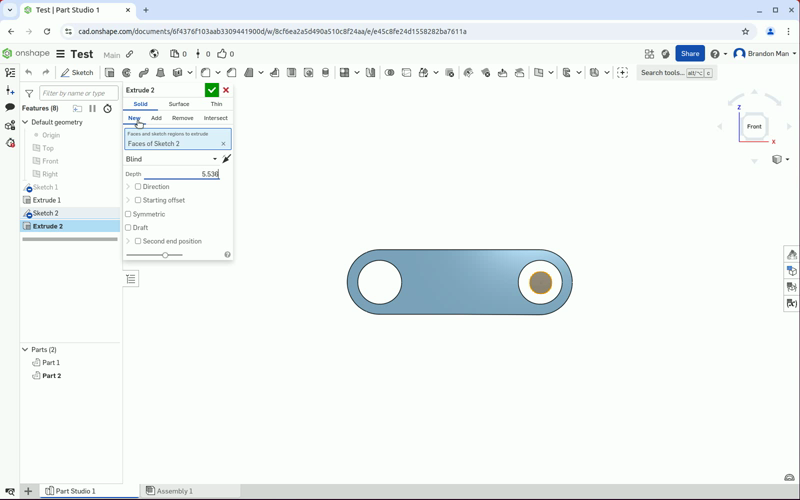
key(enter)
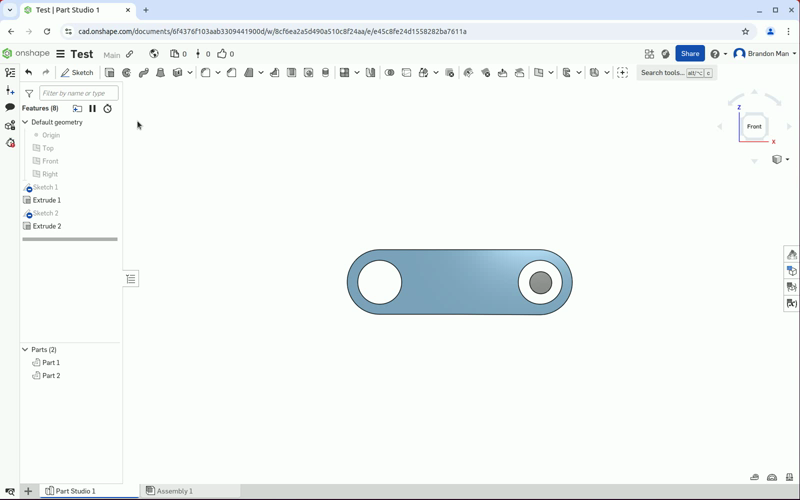
key(shift+h)
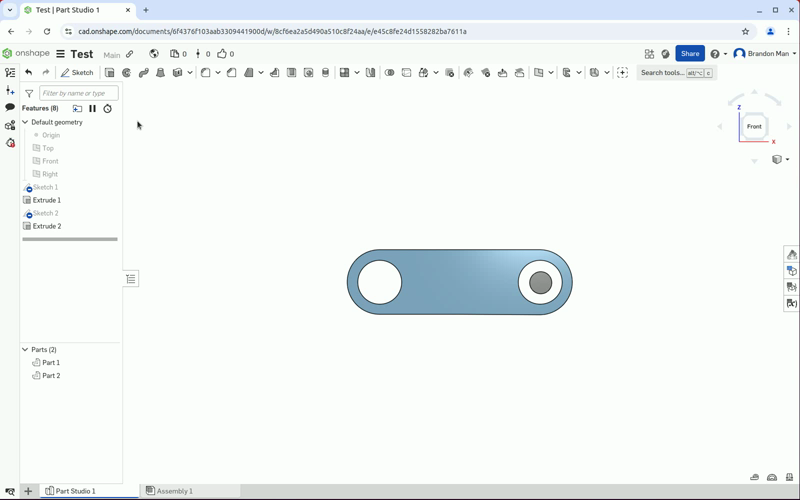
key(shift+h)
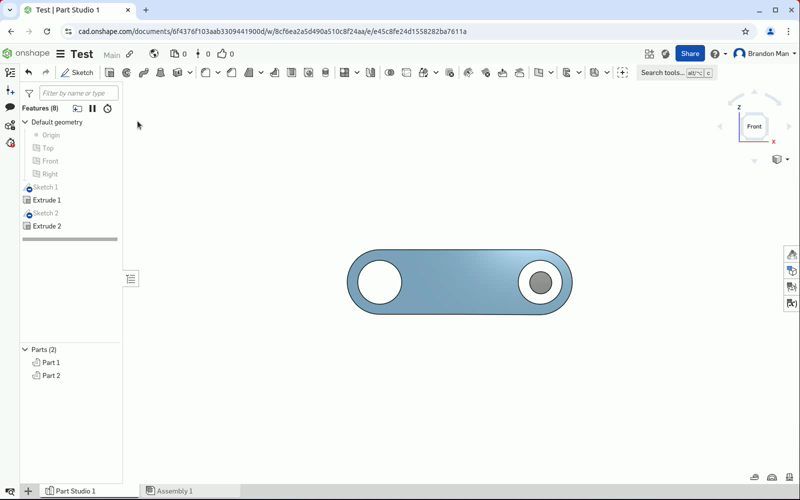
mouse_move(73, 189)
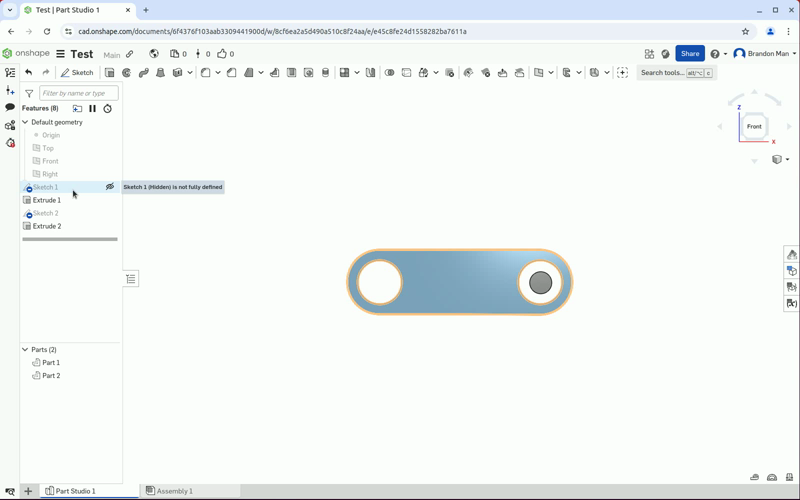
click(73, 189)
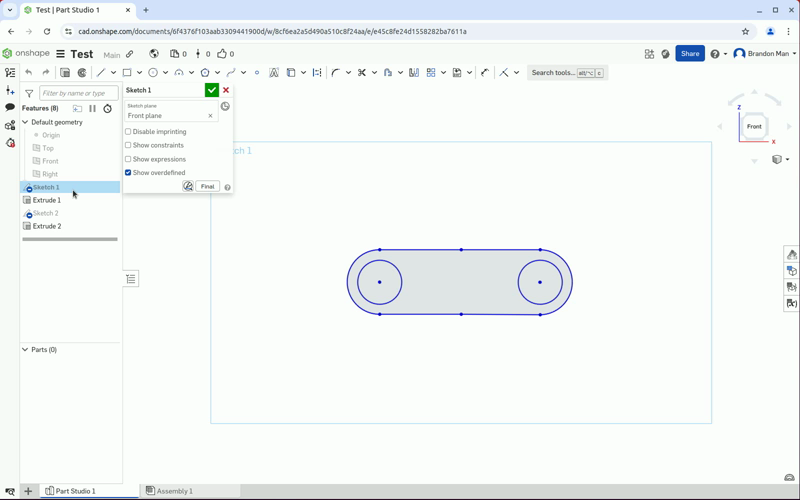
mouse_move(229, 92)
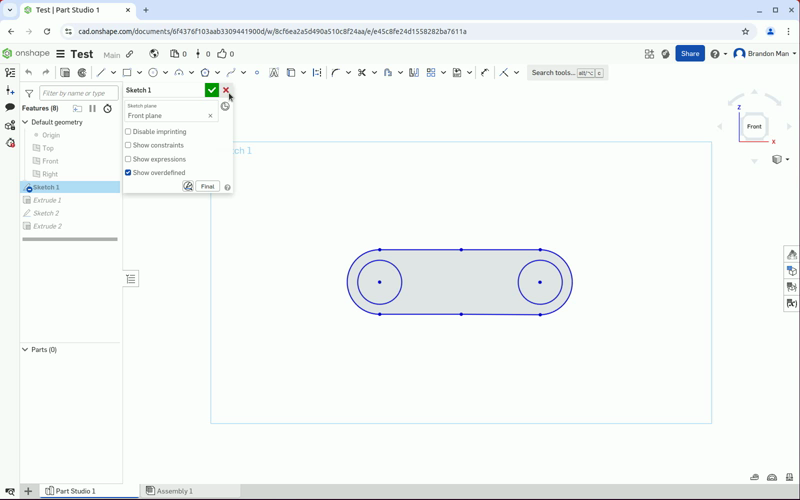
click(229, 92)
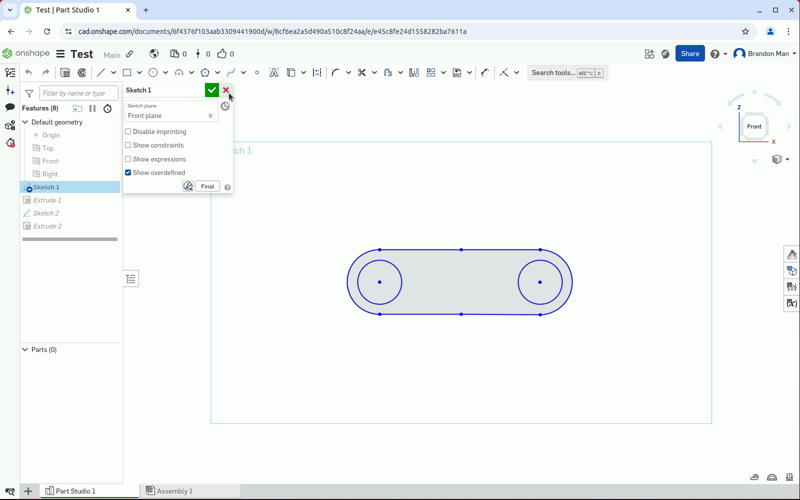
key(shift+s)
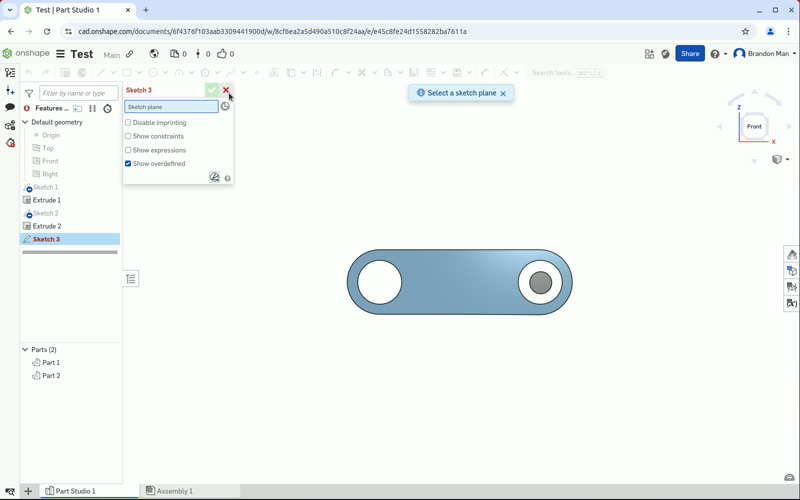
mouse_move(73, 163)
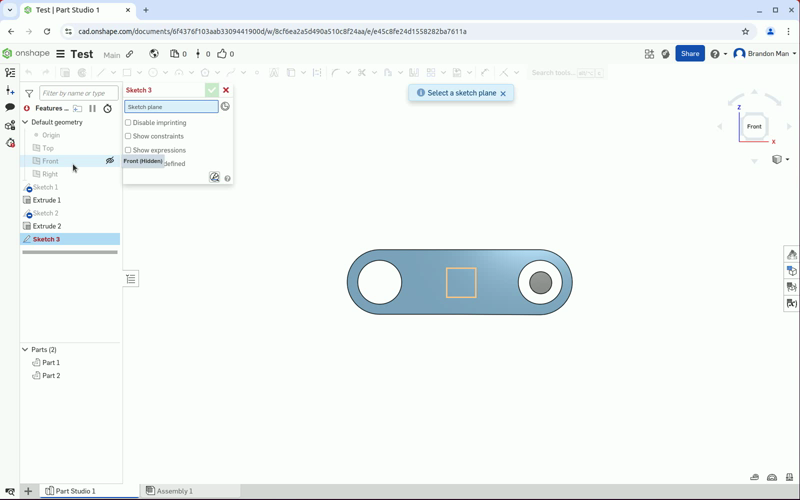
click(73, 163)
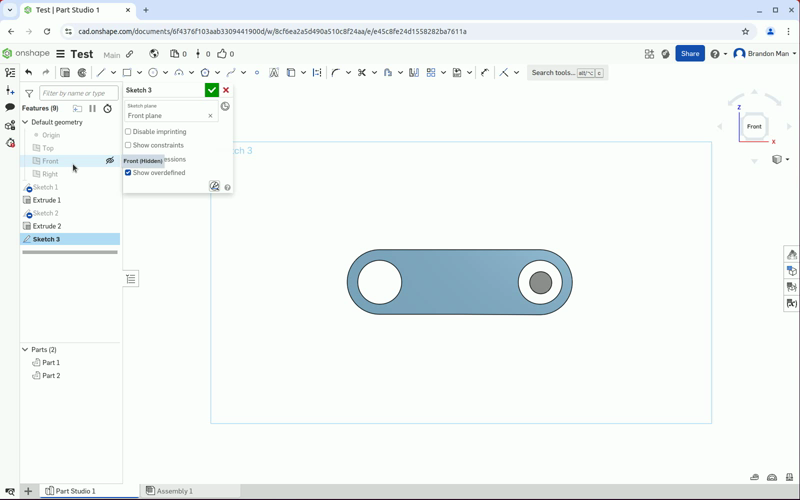
mouse_move(73, 352)
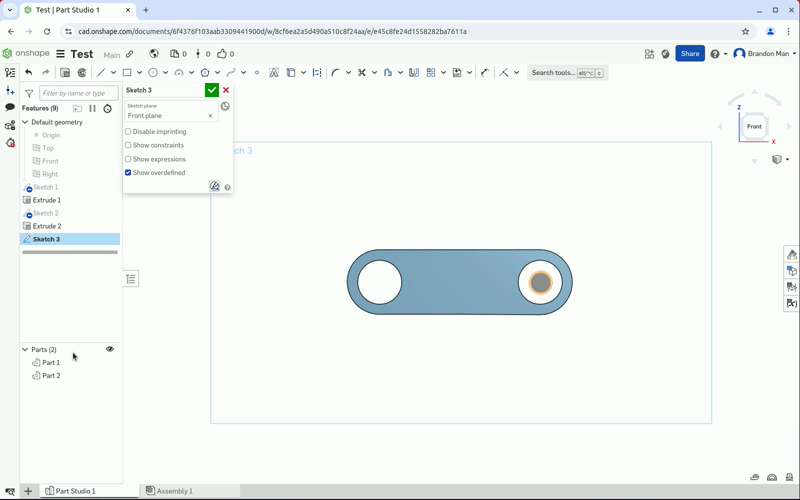
key(y)
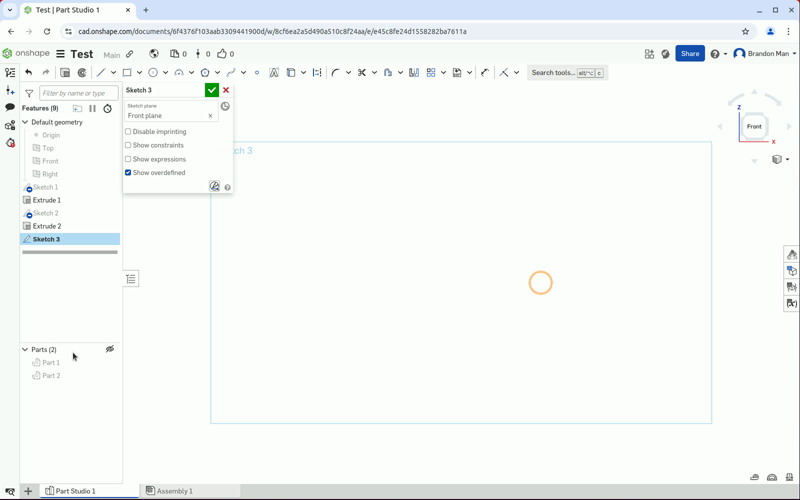
key(c)
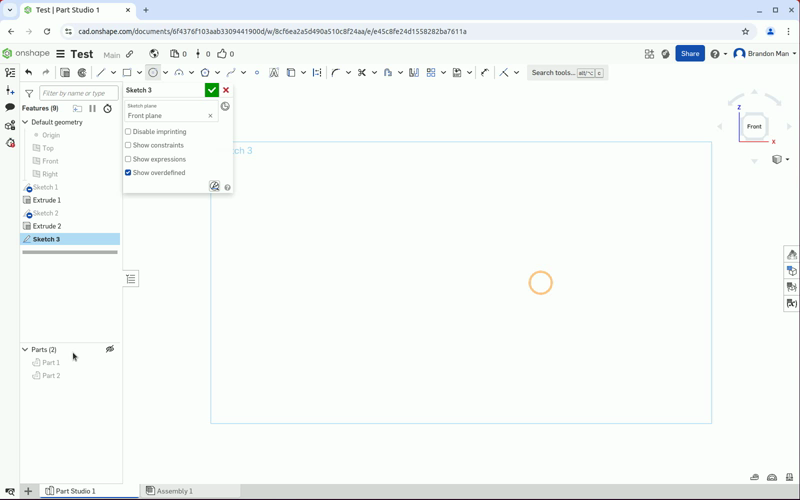
key_down(shift)
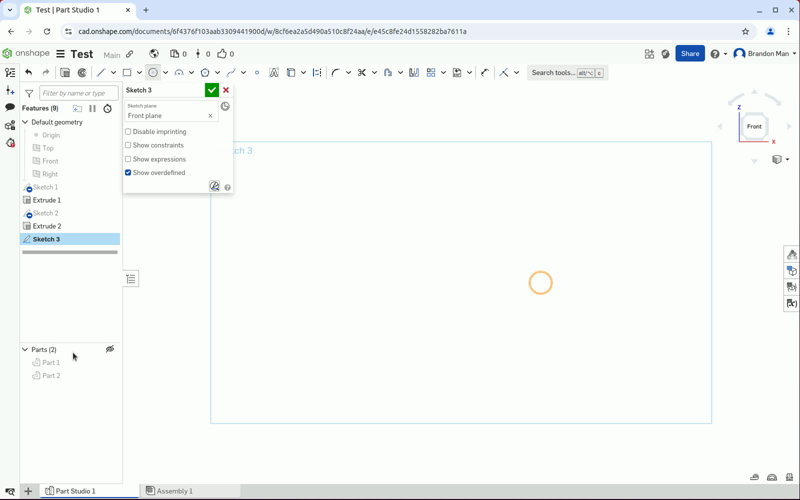
mouse_move(380, 282)
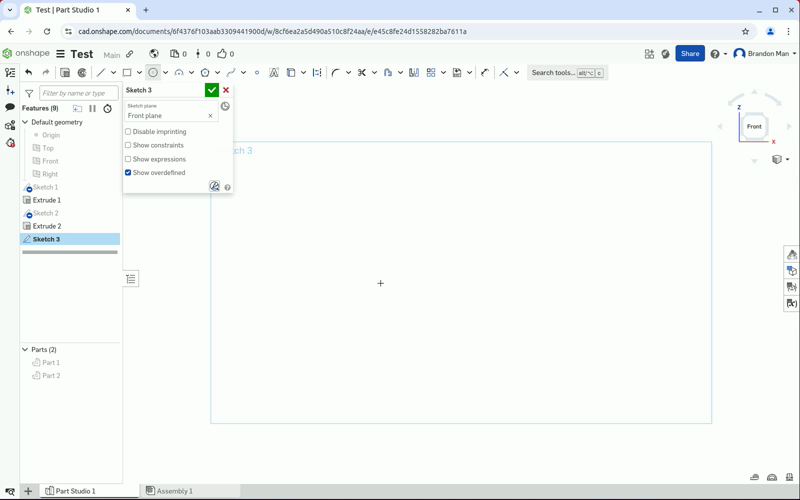
click(380, 282)
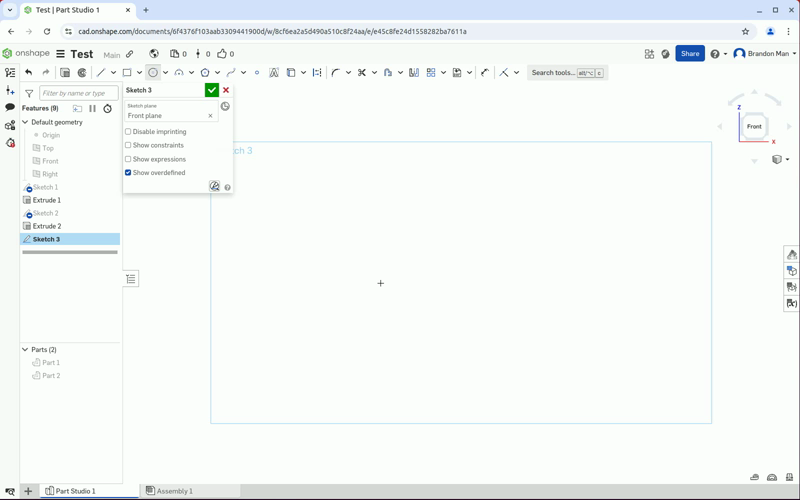
key_up(shift)
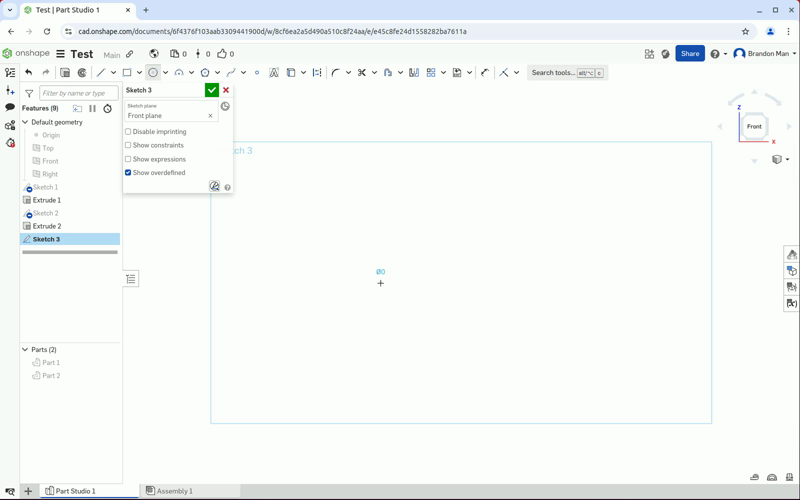
mouse_move(391, 282)
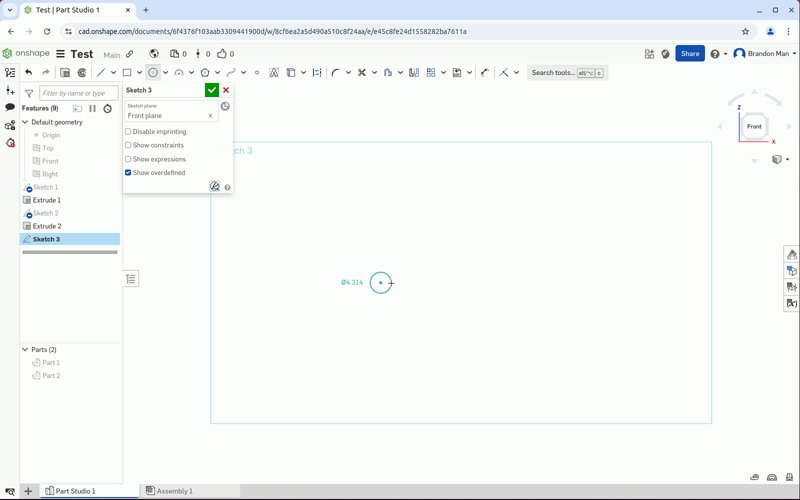
click(391, 282)
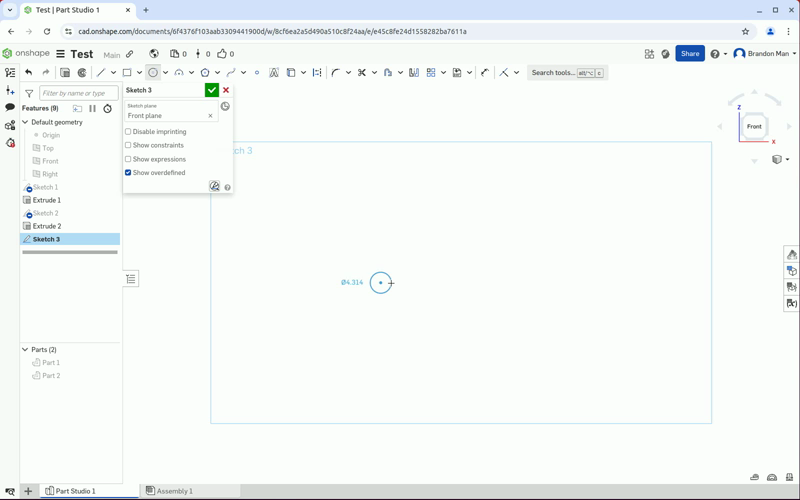
key(esc)
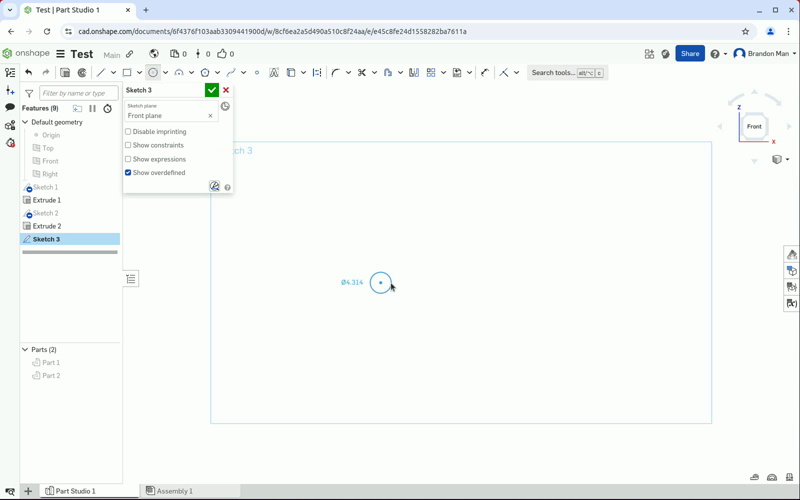
mouse_move(375, 284)
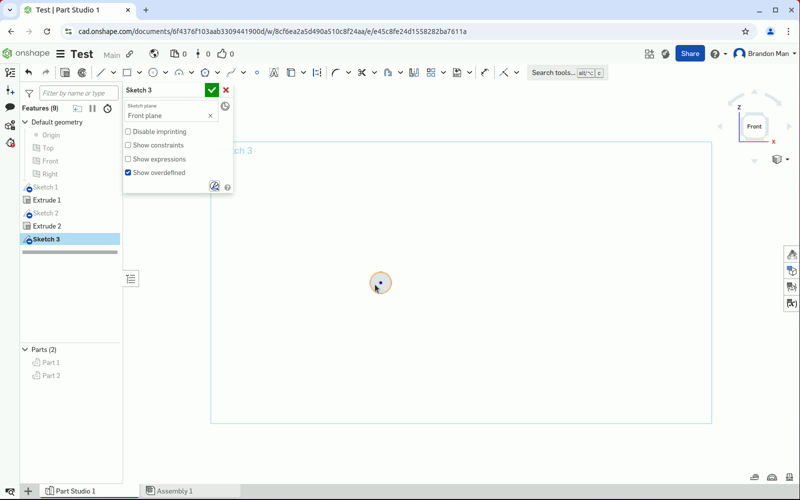
scroll(6)
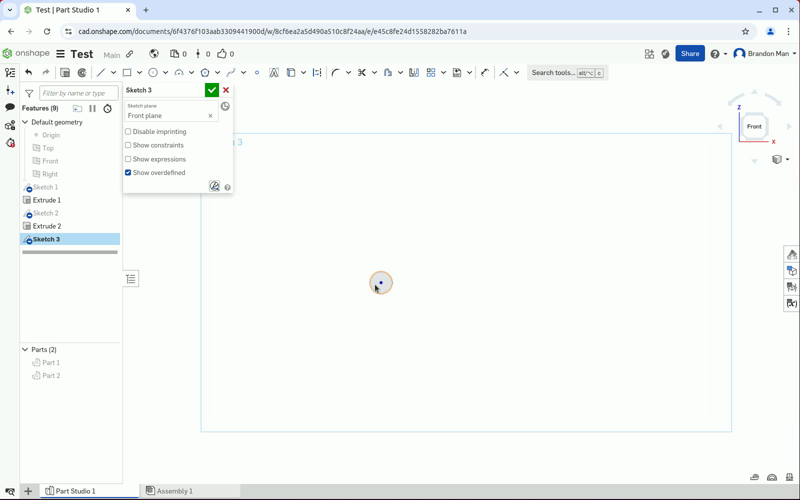
scroll(6)
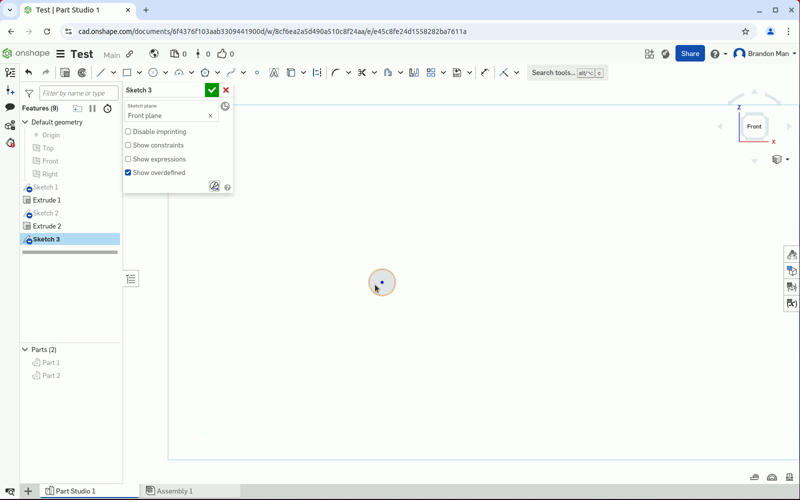
scroll(6)
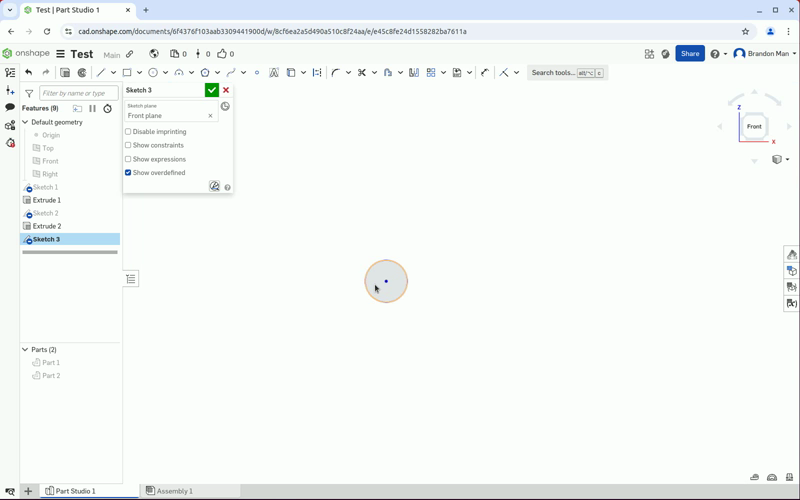
scroll(6)
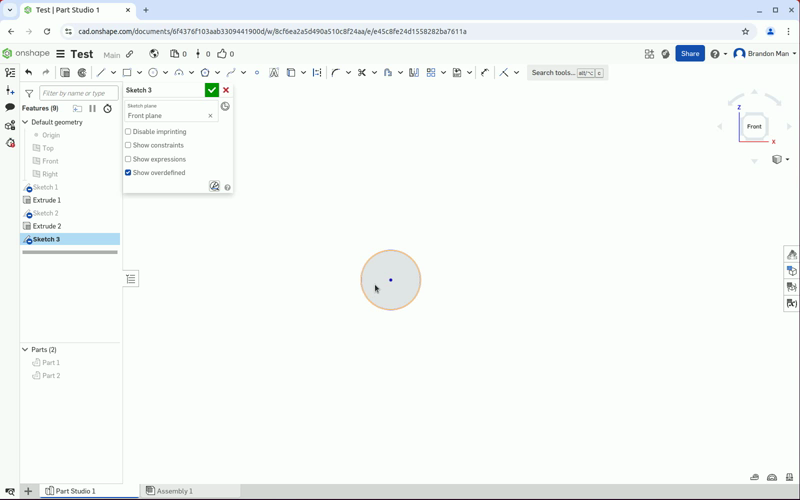
scroll(6)
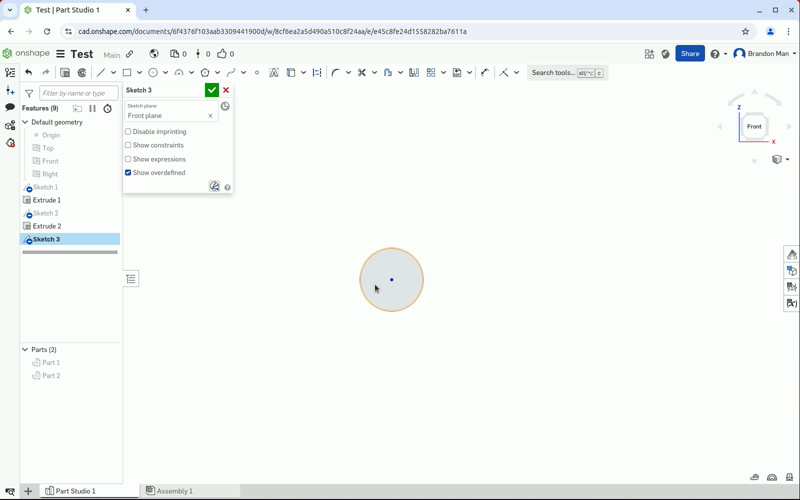
scroll(6)
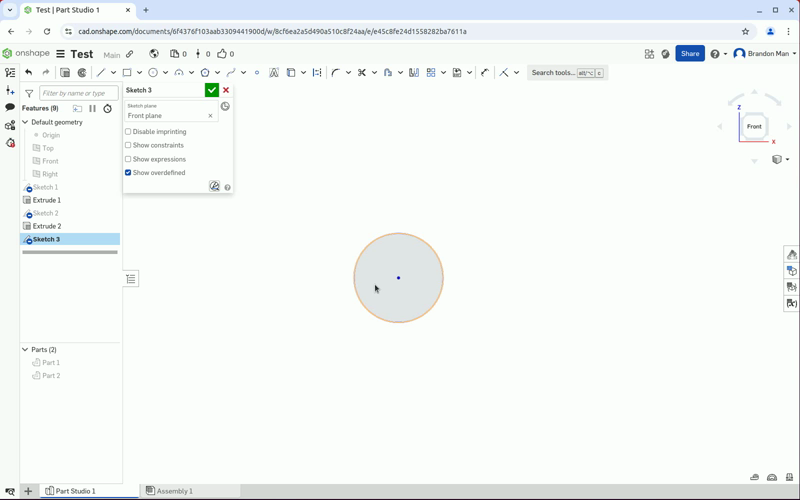
scroll(6)
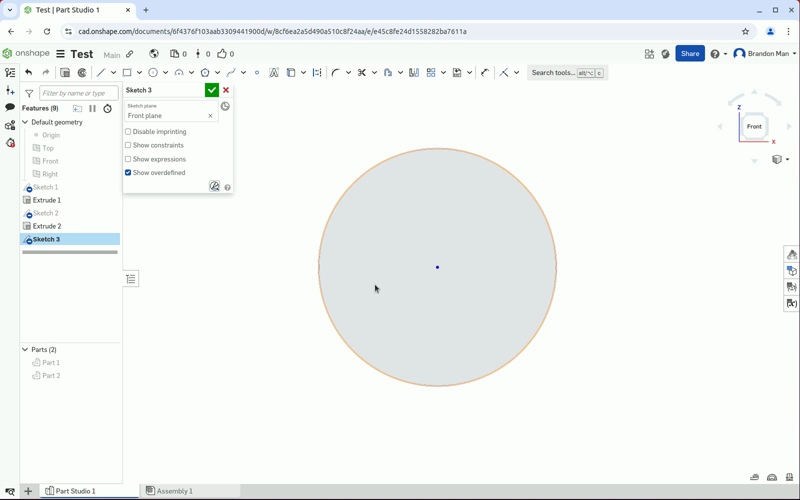
click(375, 284)
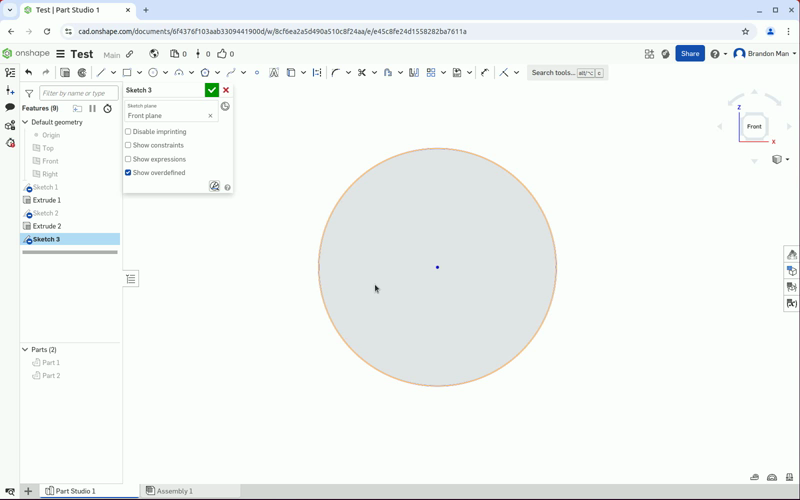
scroll(-6)
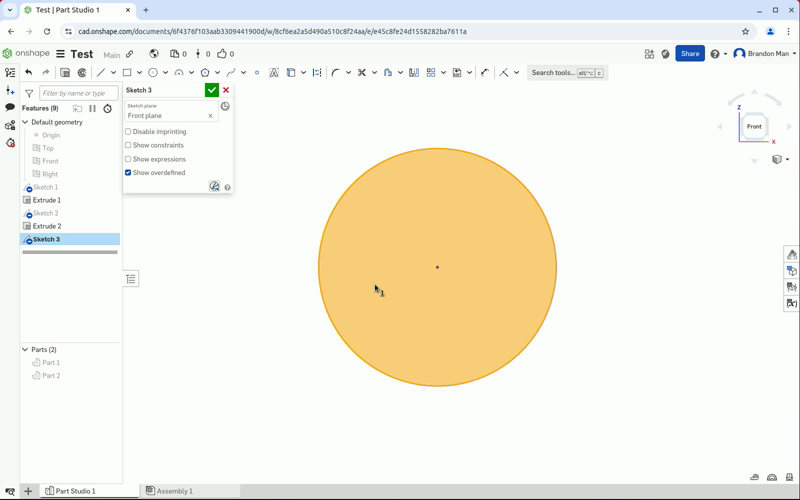
scroll(-6)
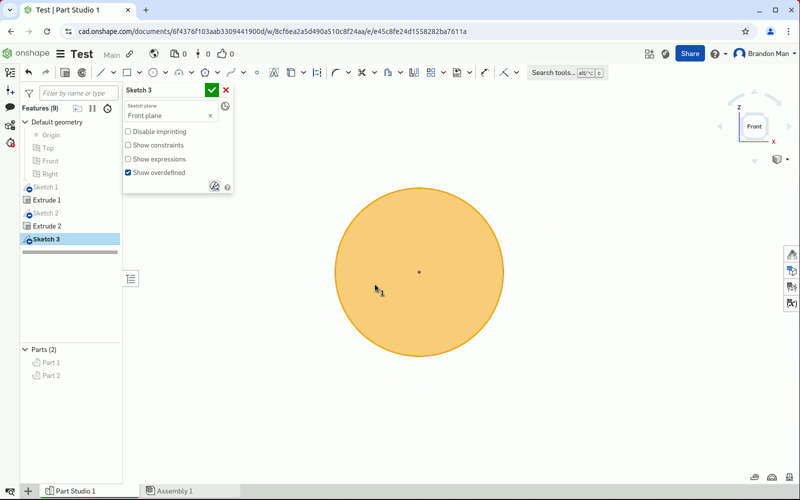
scroll(-6)
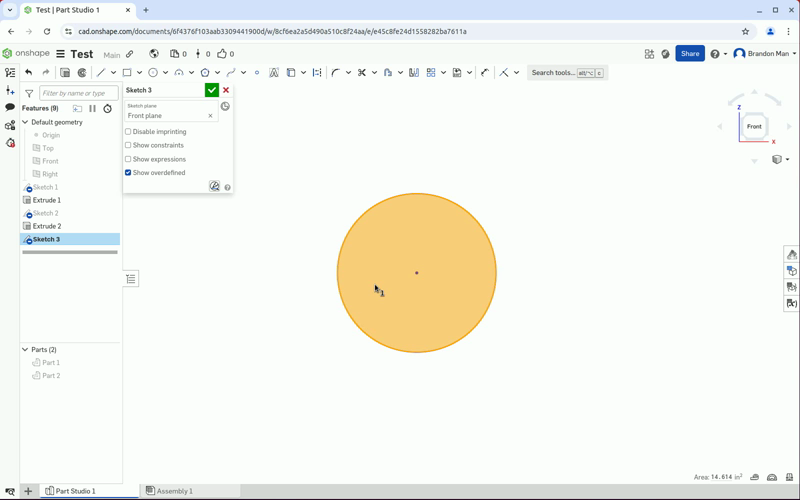
scroll(-6)
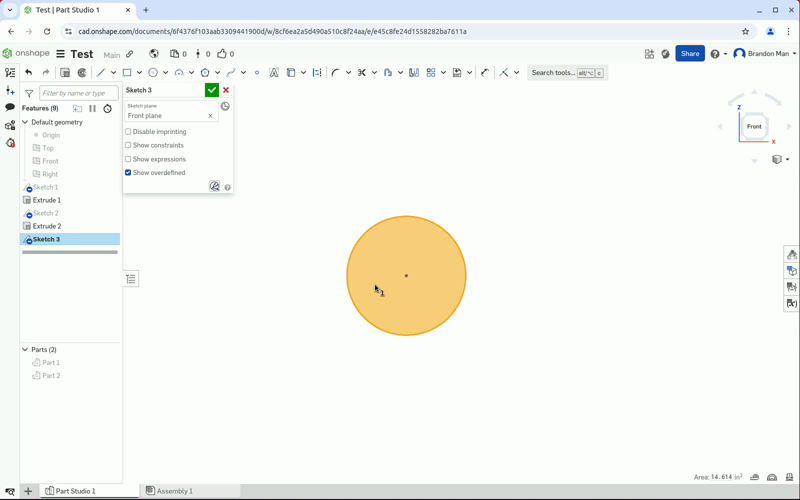
scroll(-6)
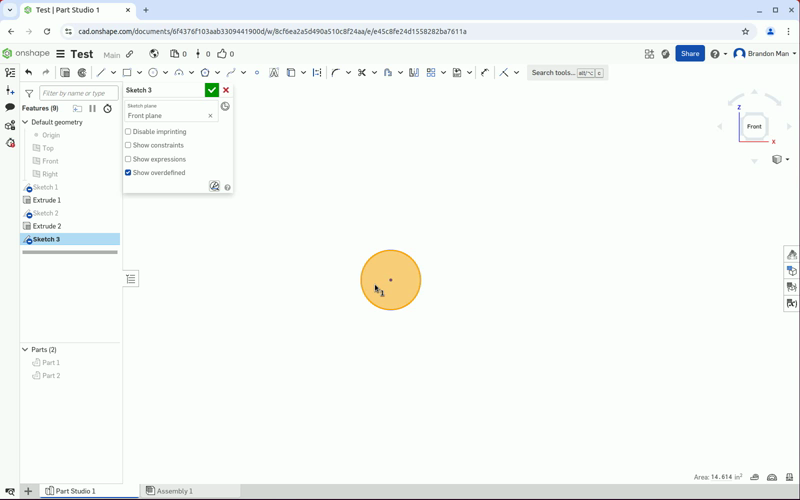
scroll(-6)
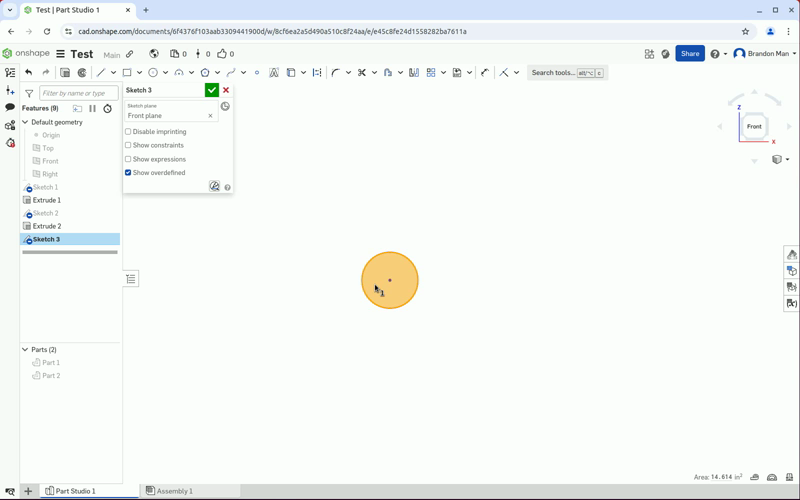
scroll(-6)
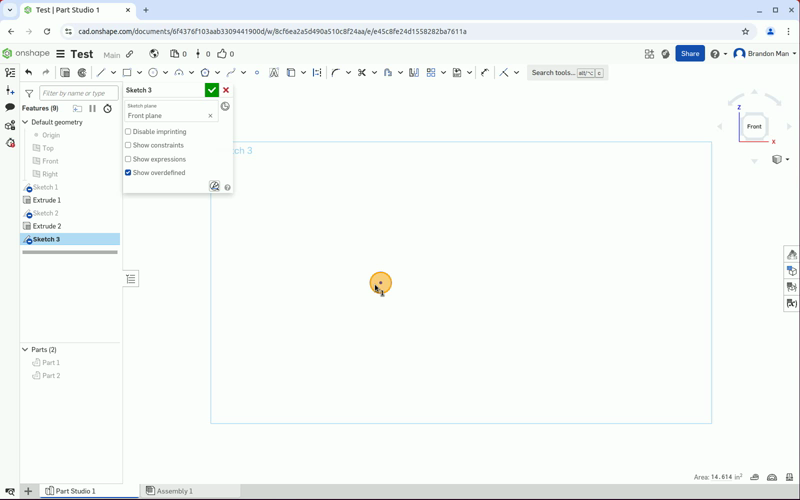
mouse_move(73, 352)
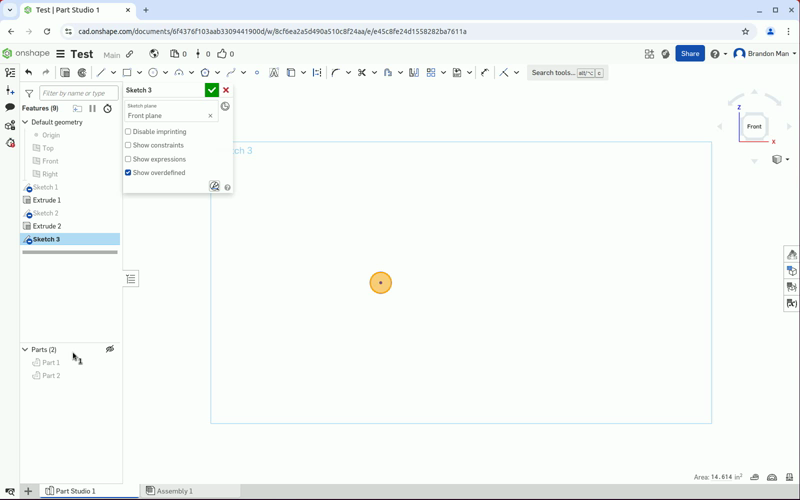
key(shift+y)
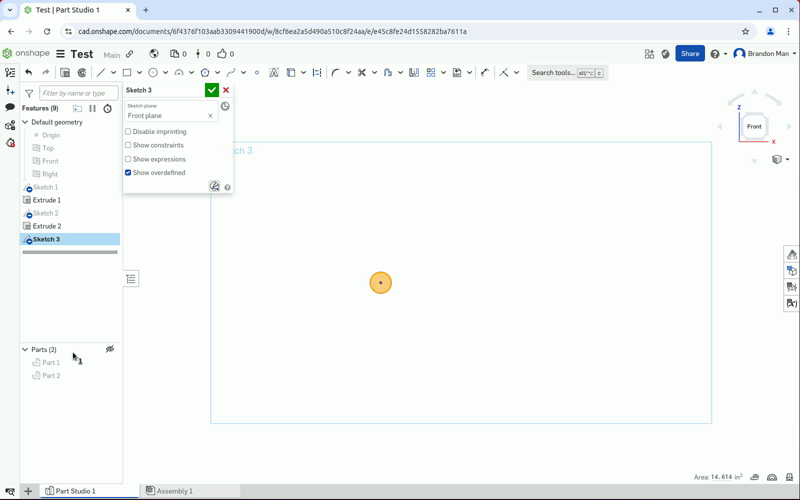
key(shift+e)
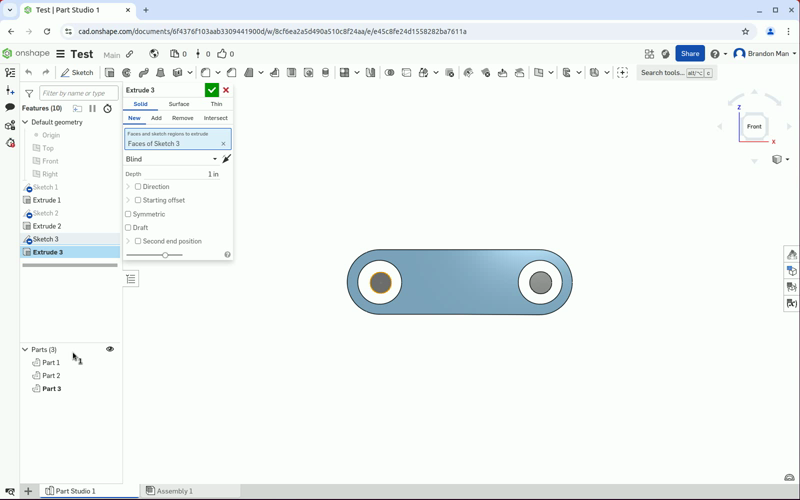
mouse_move(143, 106)
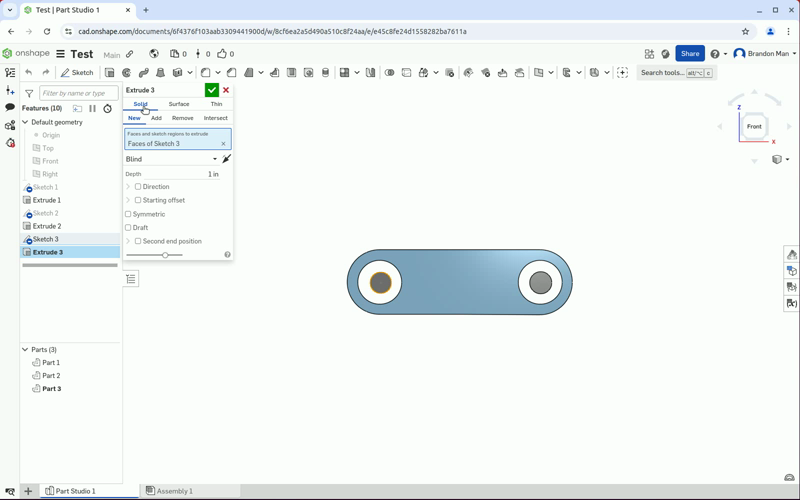
click(143, 106)
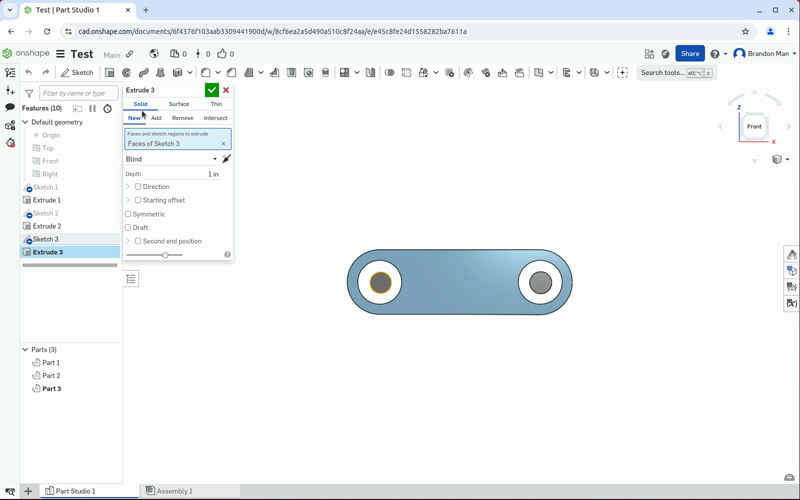
mouse_move(137, 120)
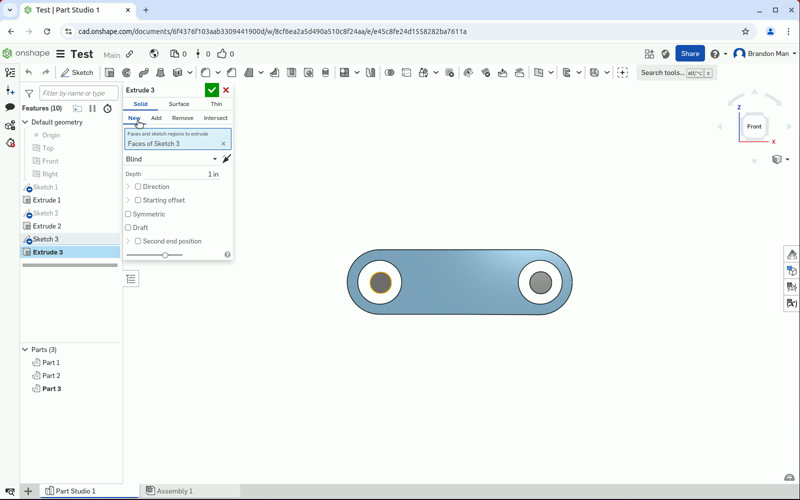
click(137, 120)
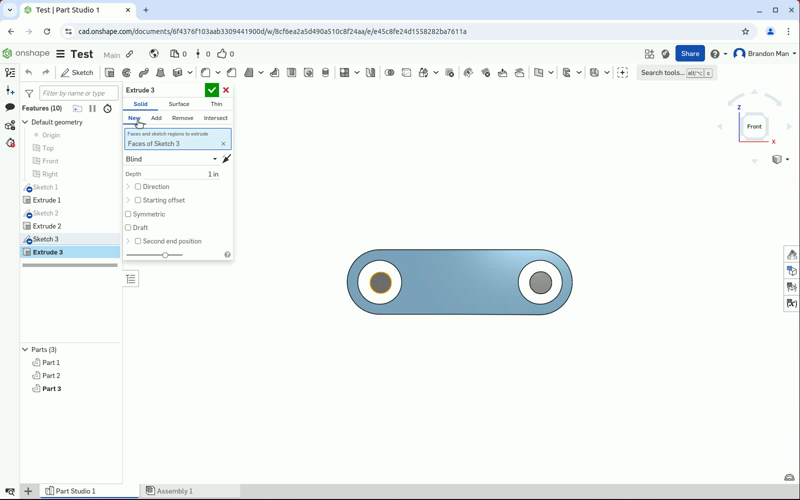
key(tab, 4)
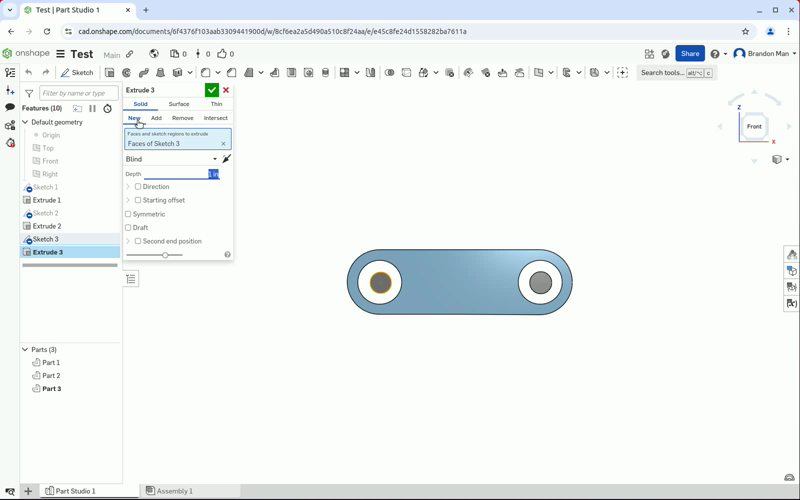
text(5.536)
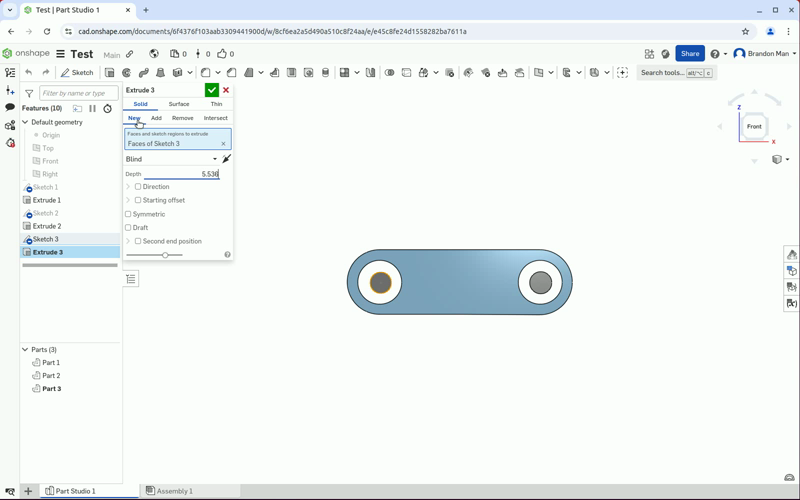
key(enter)
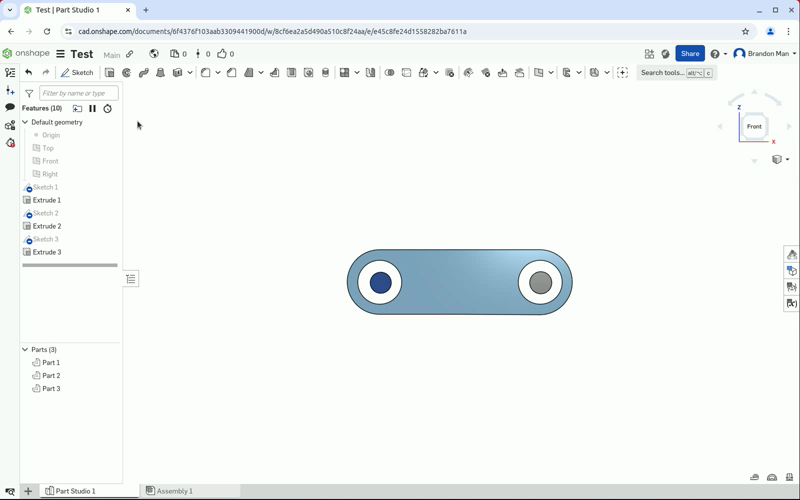
key(shift+h)
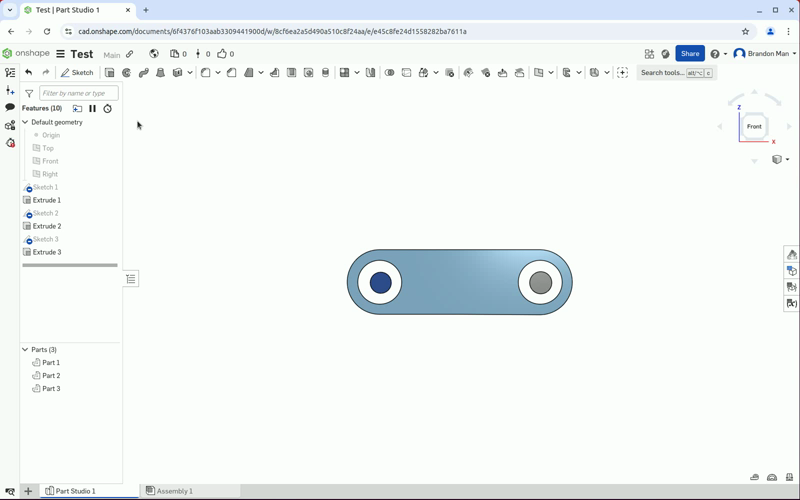
key(shift+h)
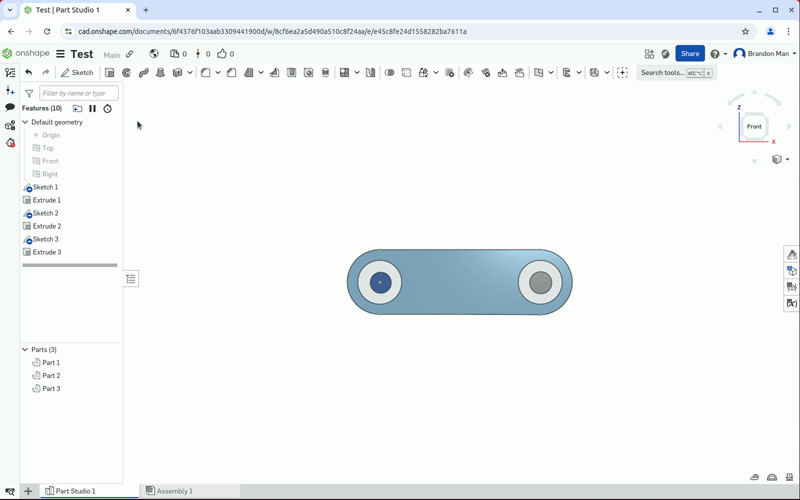
key(shift+7)
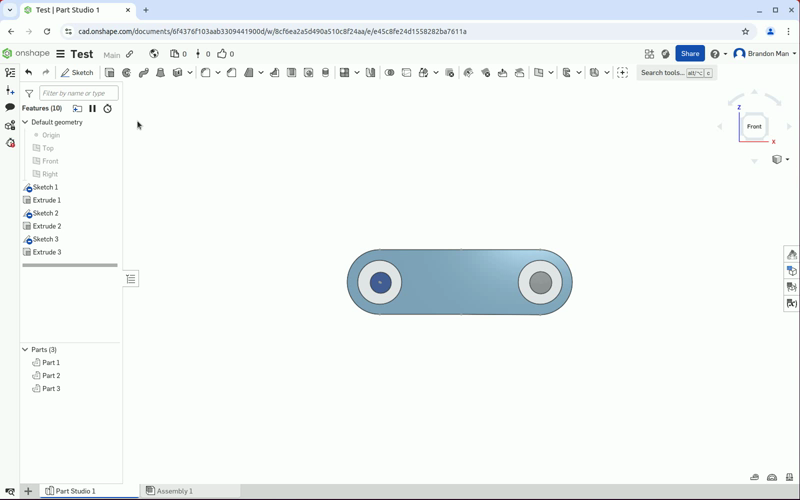
key(left, 2)
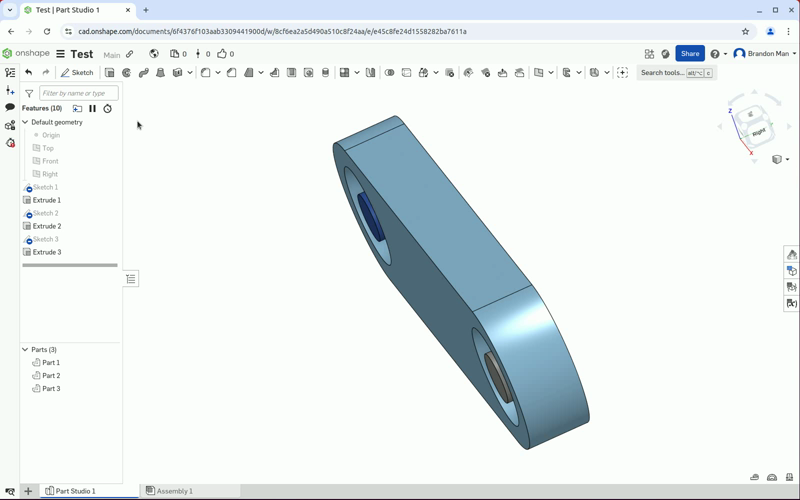
key(down, 2)
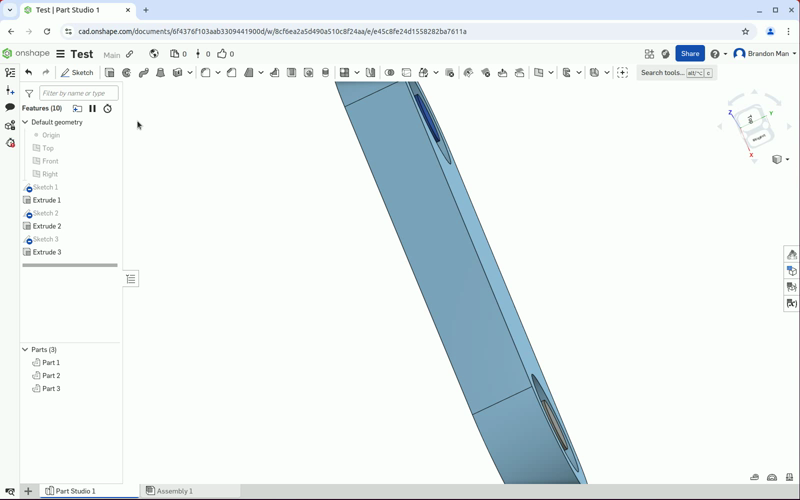
key(up, 2)
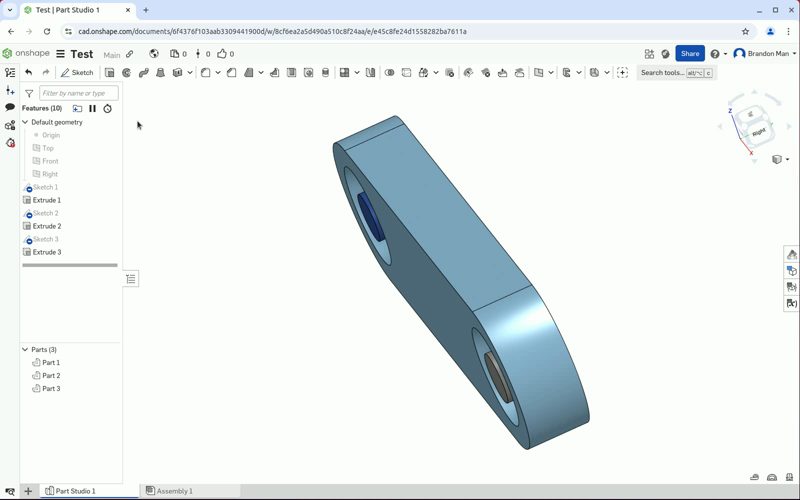
key(right, 2)
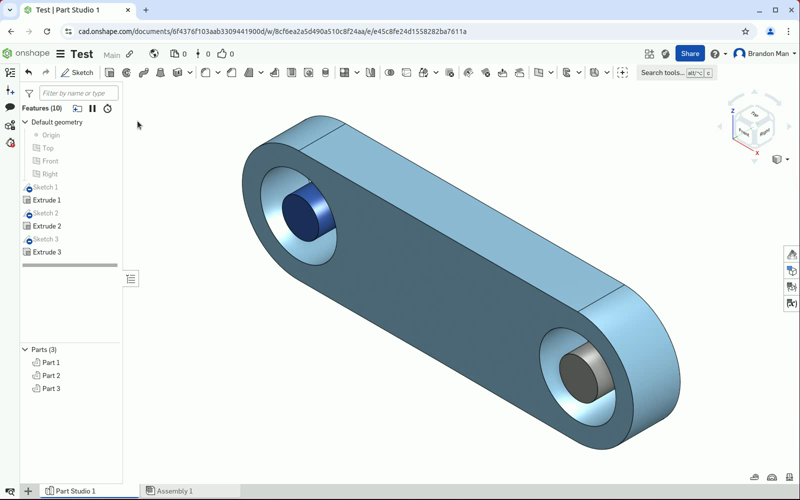
mouse_move(73, 189)
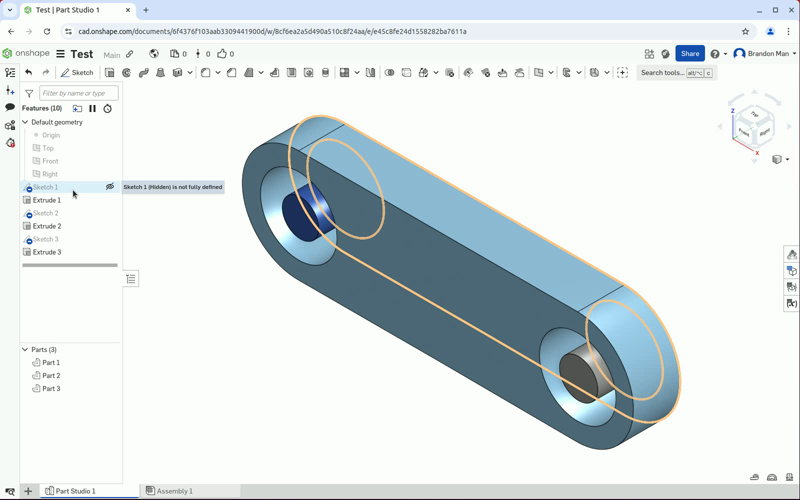
click(73, 189)